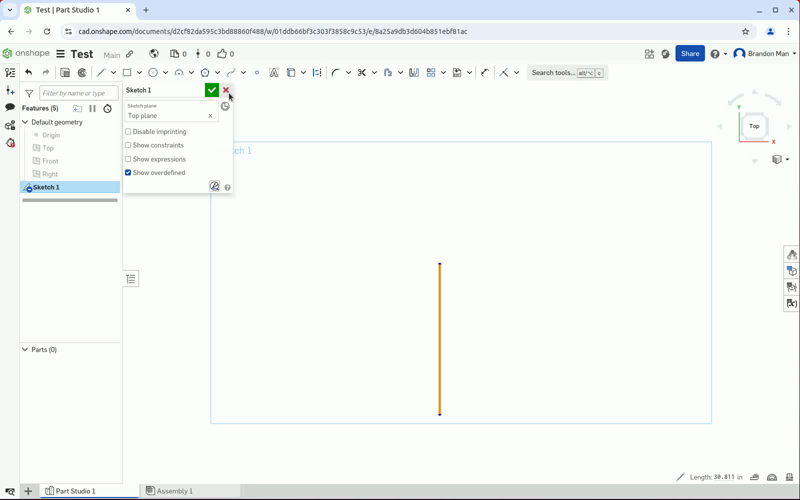
key(shift+h)
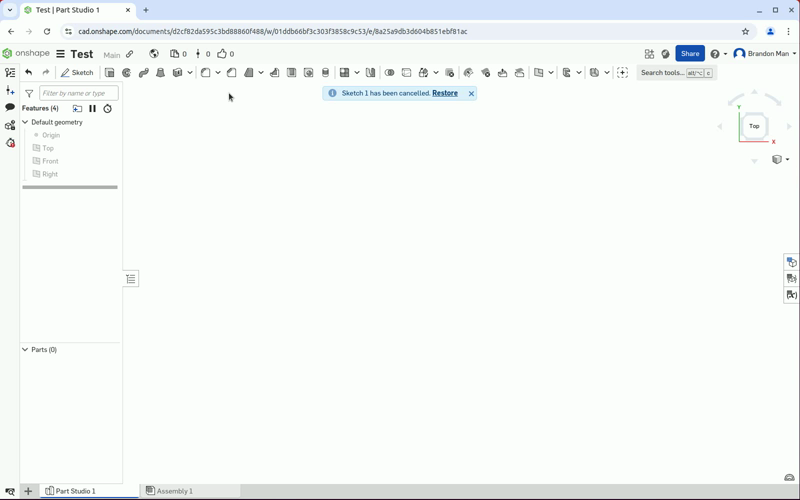
mouse_move(73, 352)
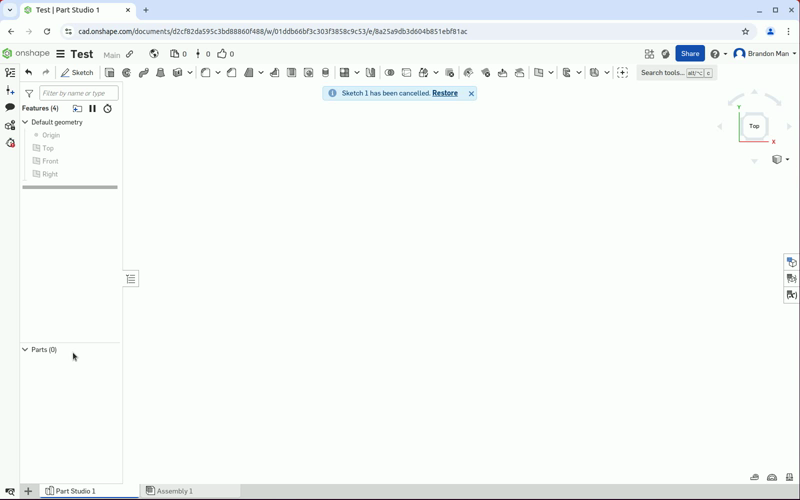
key(y)
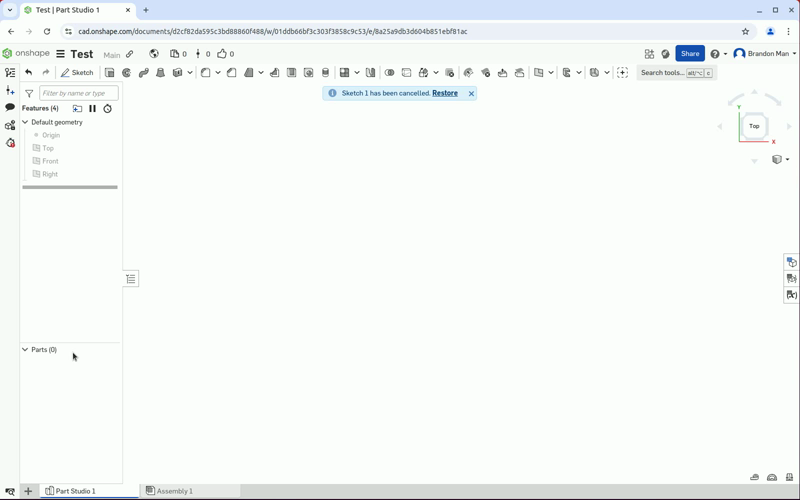
key(shift+p)
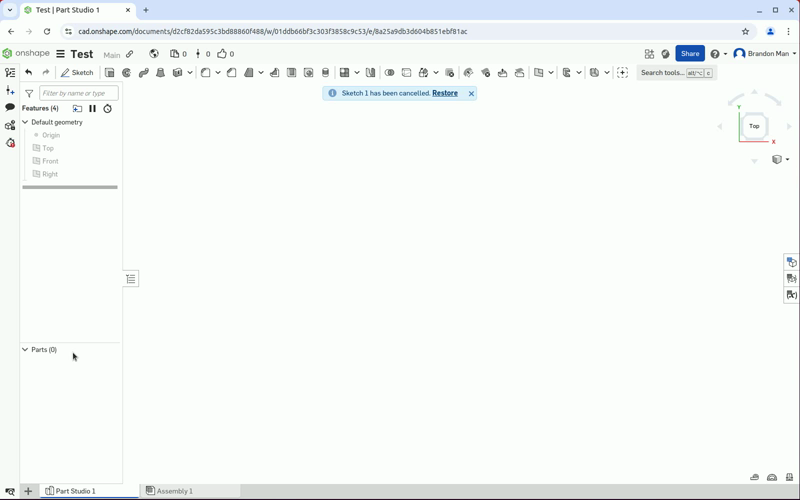
key(space)
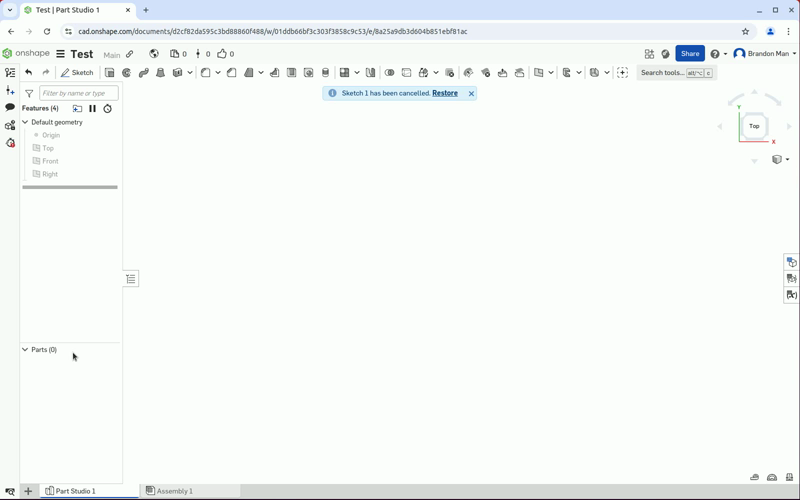
key_down(shift)
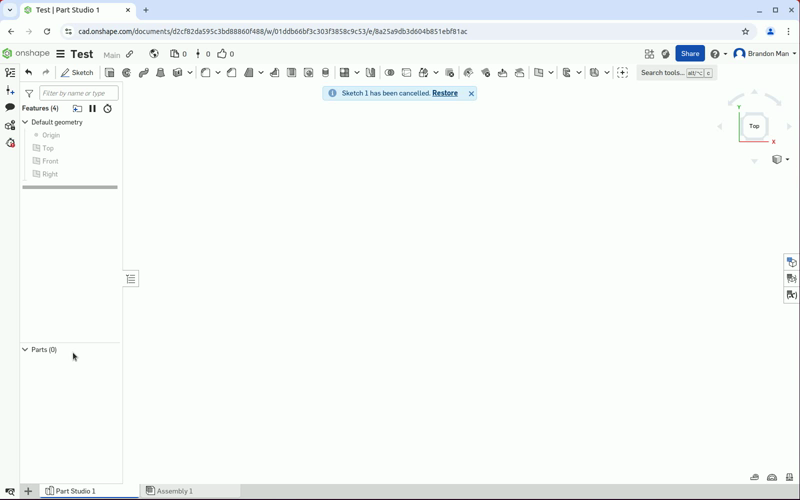
key(up)
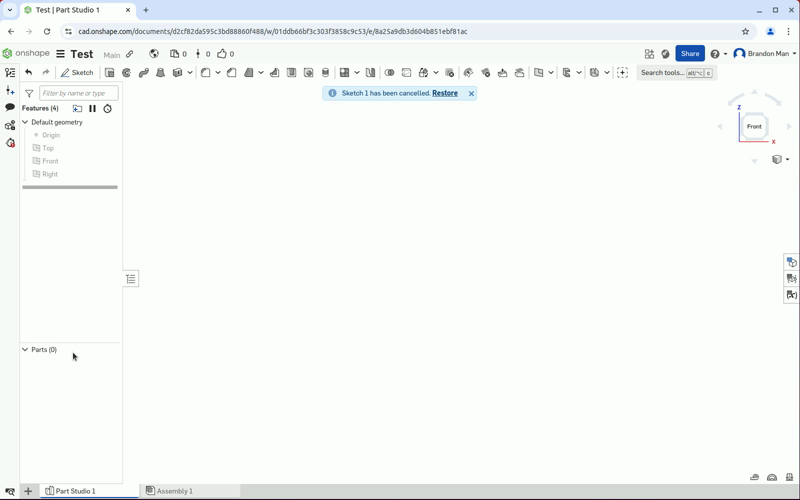
key_up(shift)
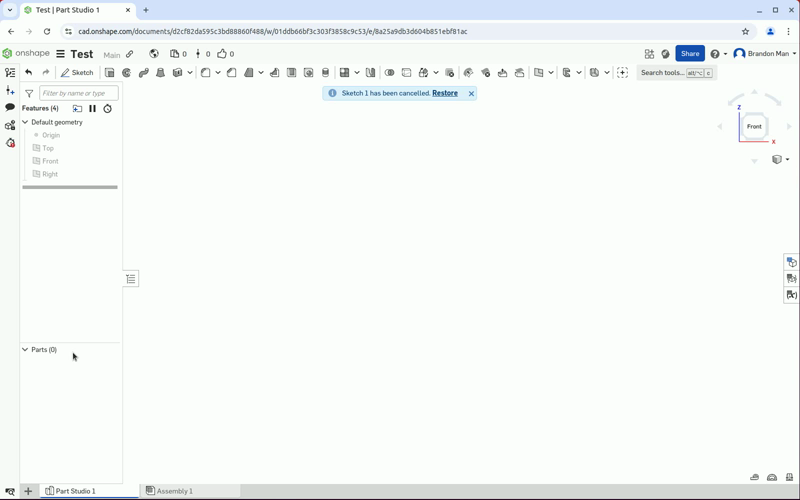
mouse_move(73, 352)
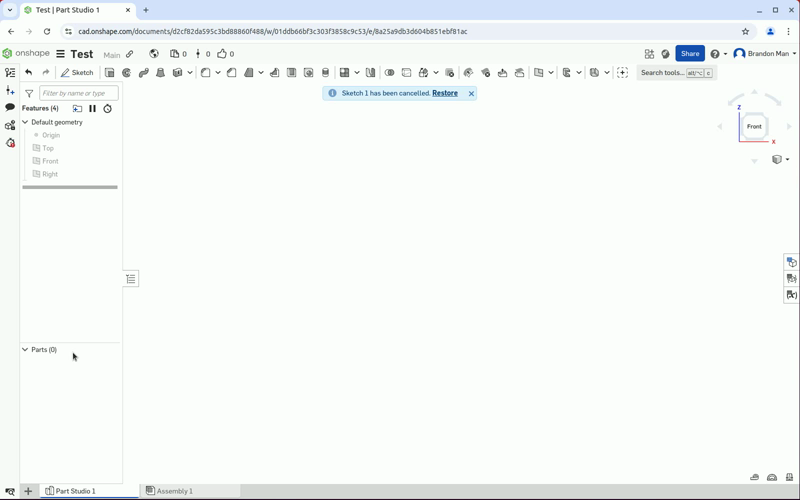
key(shift+y)
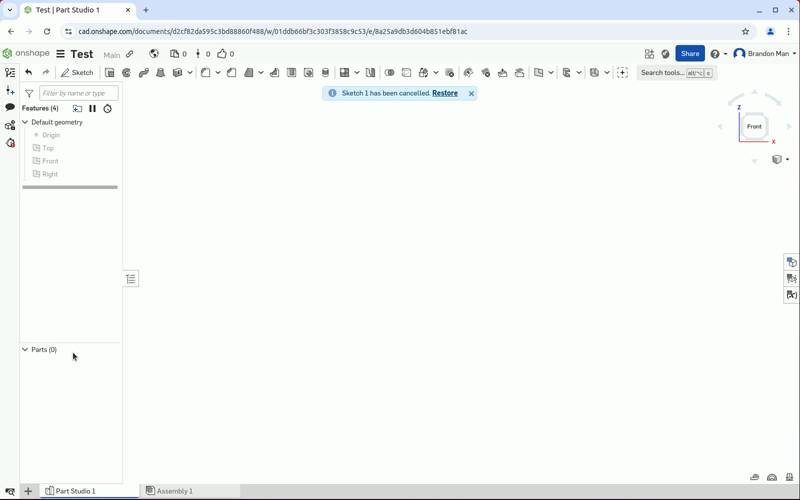
key(shift+s)
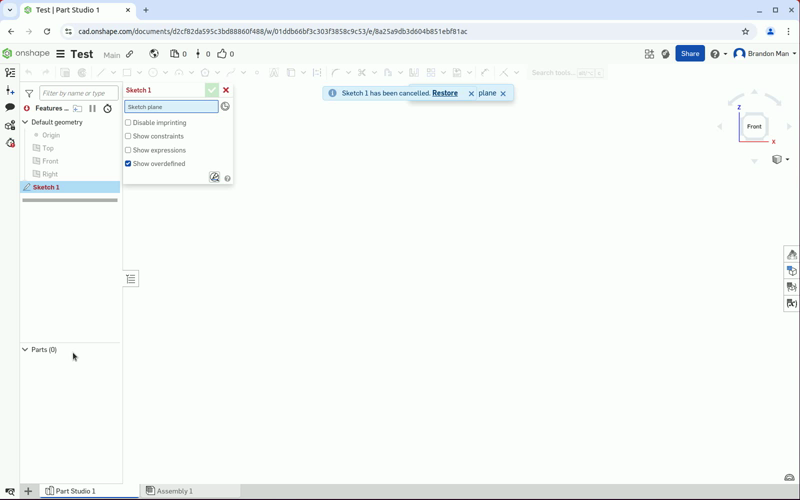
mouse_move(73, 163)
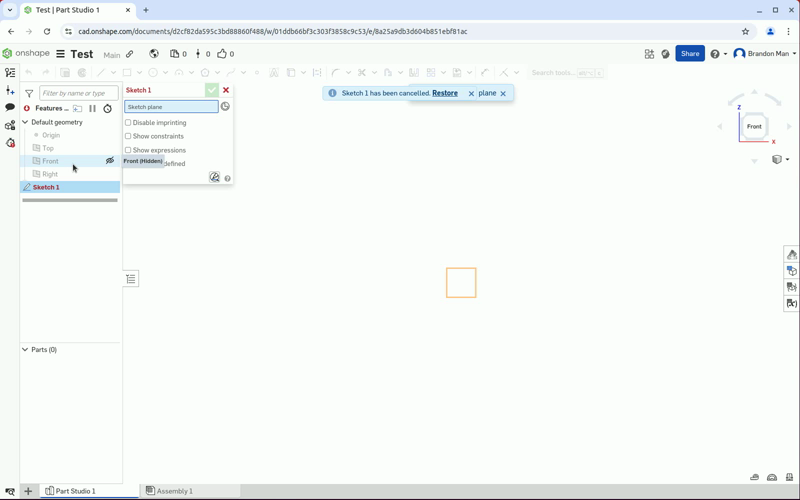
click(73, 163)
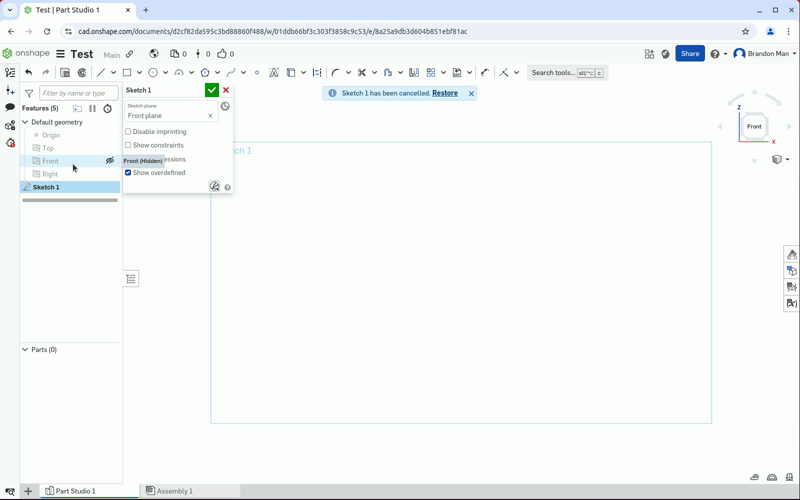
mouse_move(73, 352)
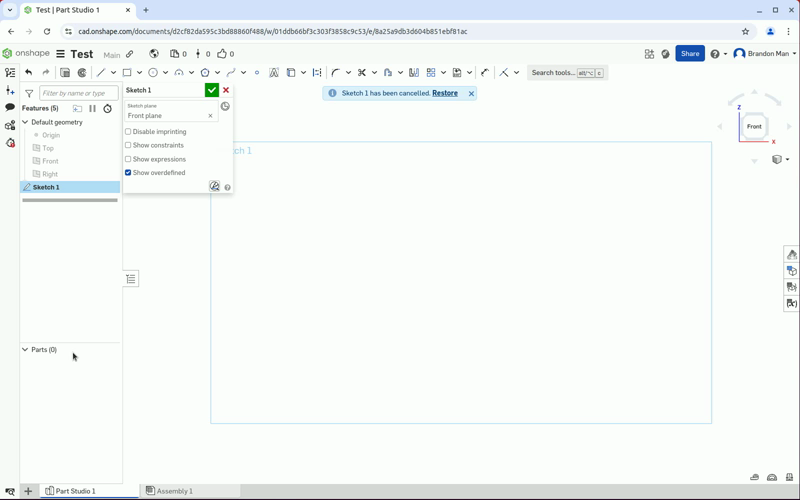
key(y)
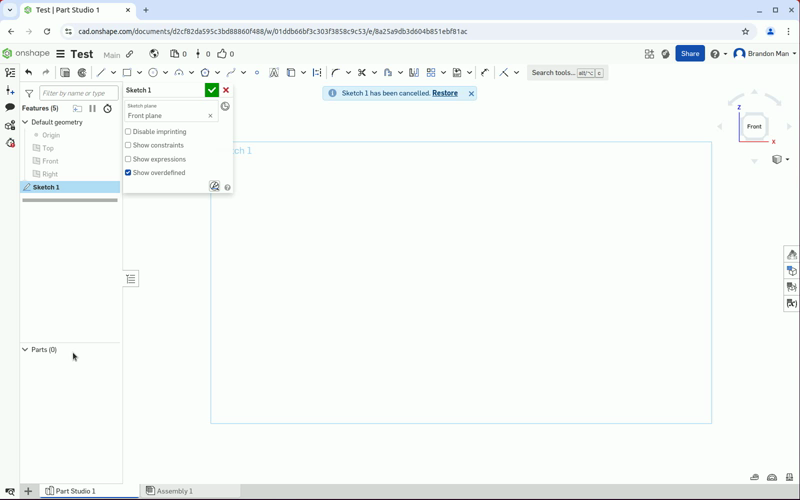
key(c)
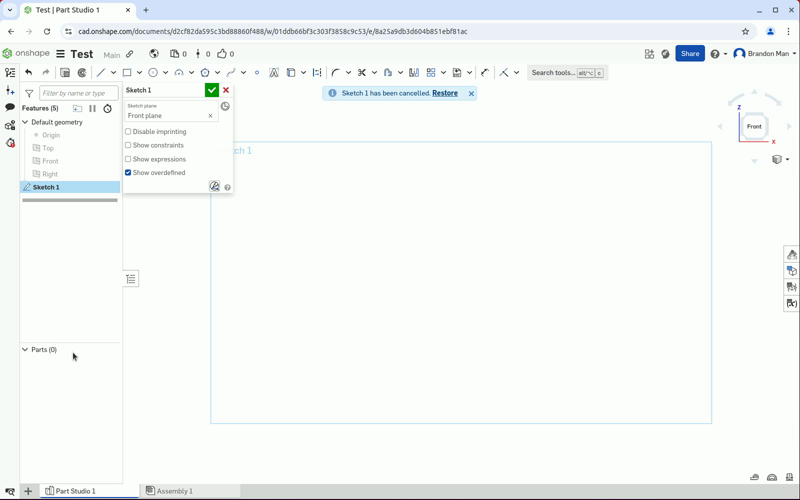
key_down(shift)
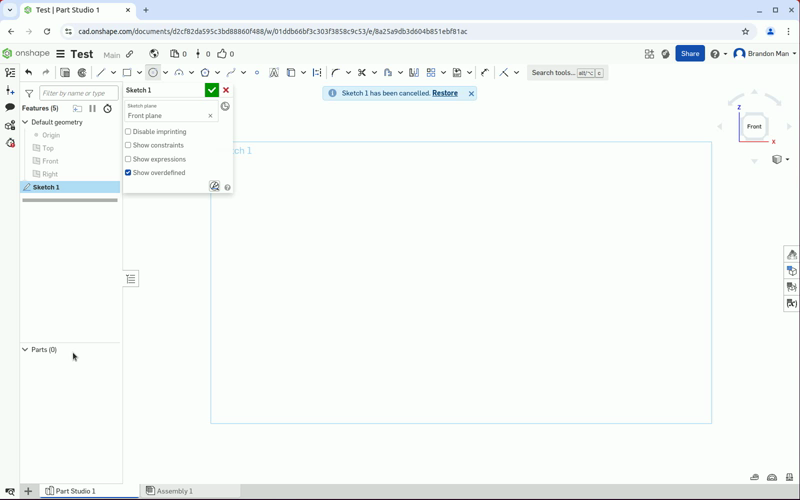
mouse_move(461, 282)
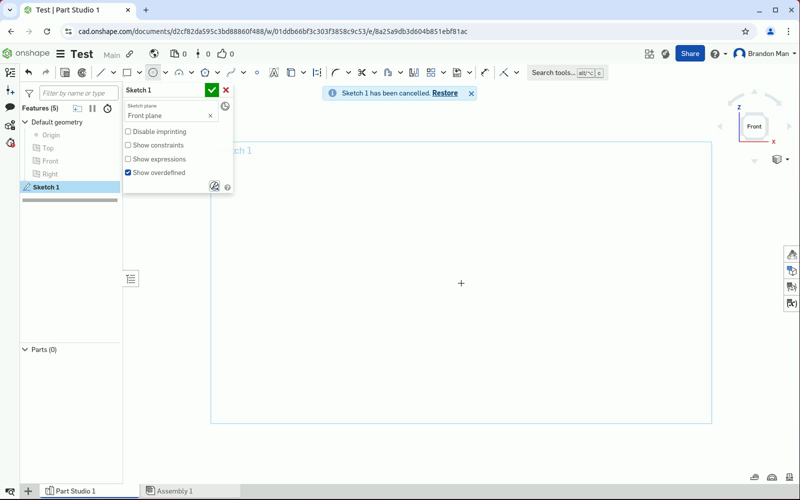
click(461, 282)
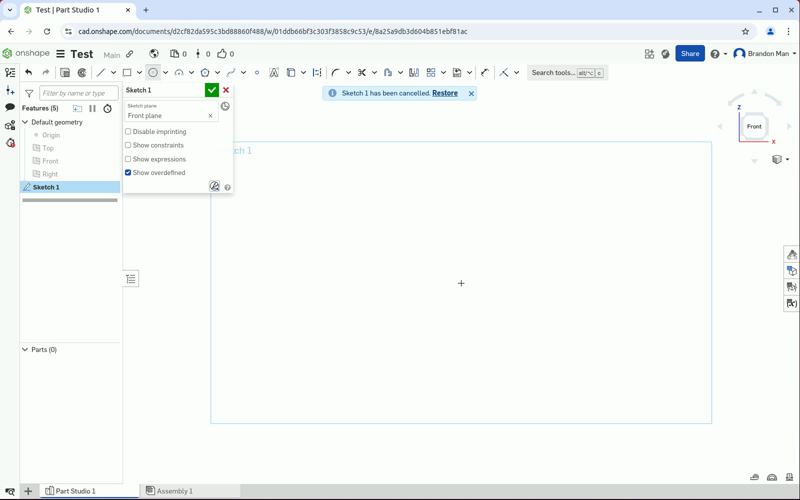
key_up(shift)
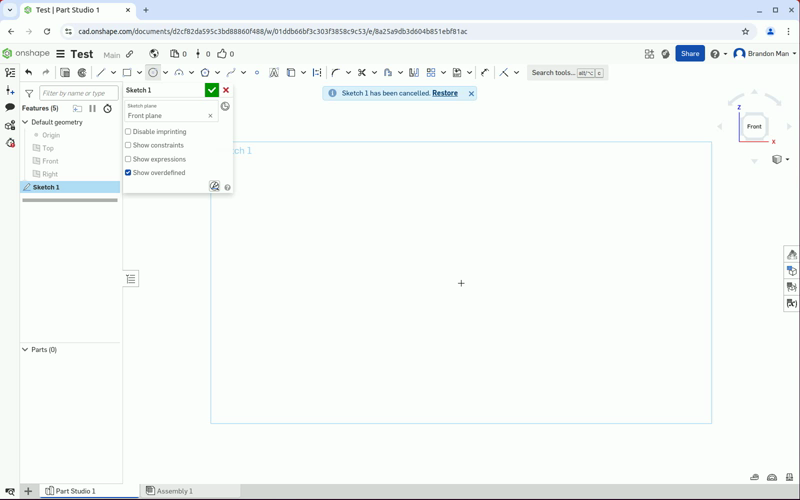
mouse_move(574, 282)
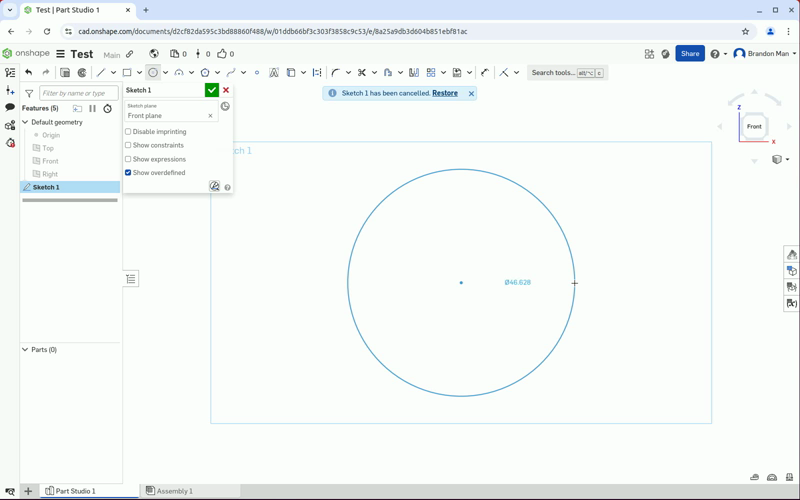
click(574, 282)
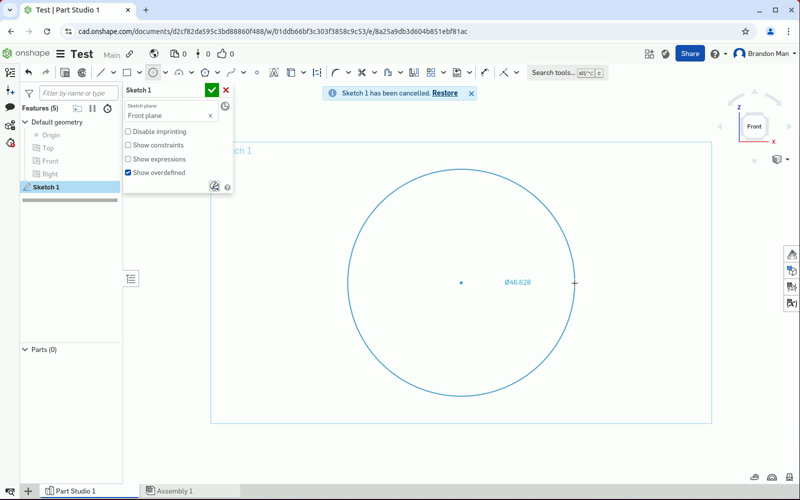
key(esc)
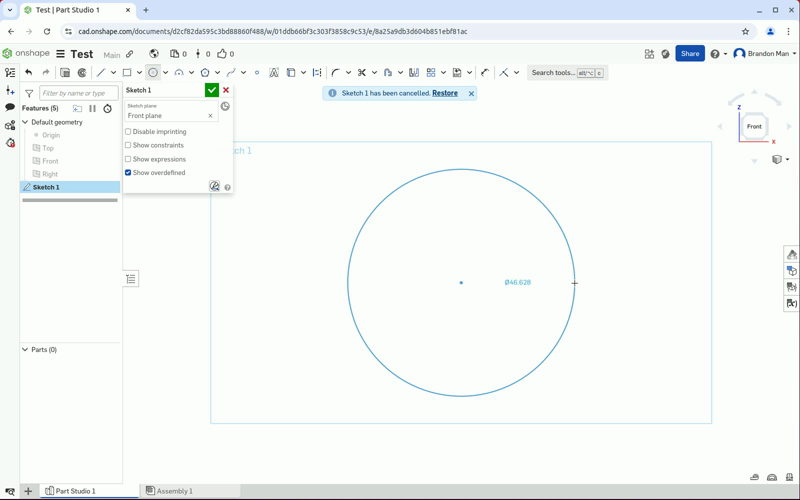
key(c)
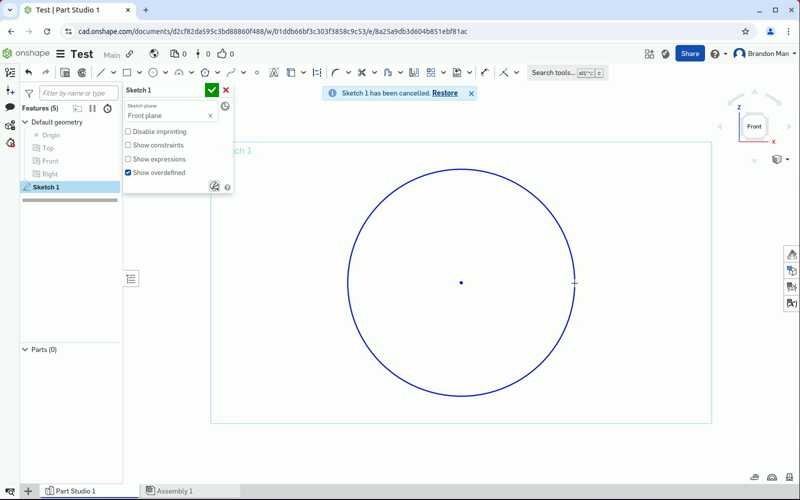
key_down(shift)
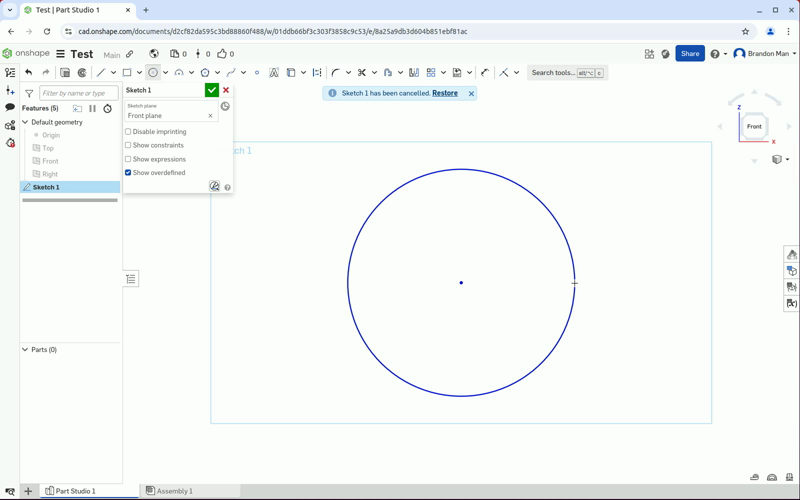
mouse_move(461, 282)
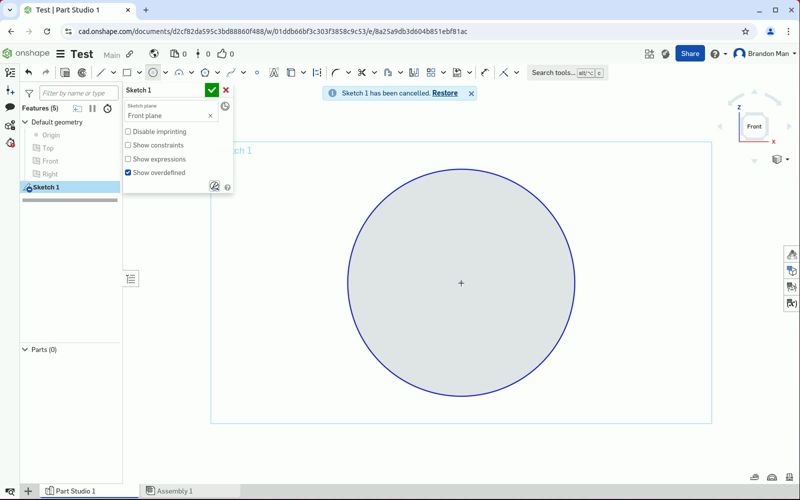
click(461, 282)
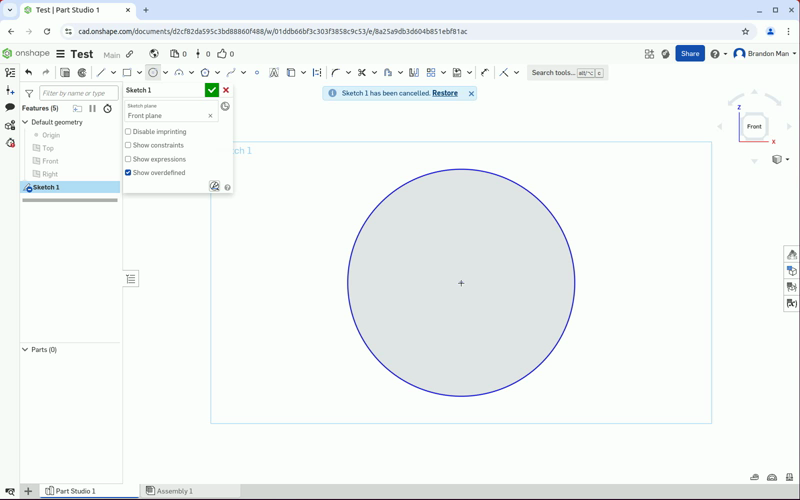
key_up(shift)
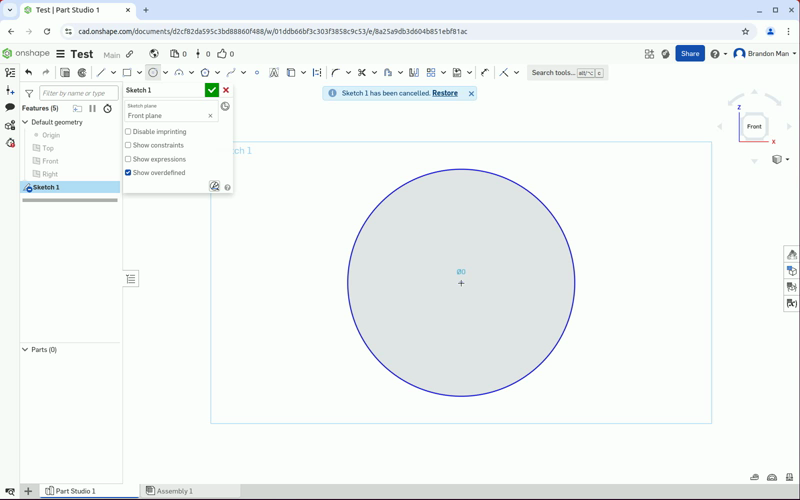
mouse_move(558, 282)
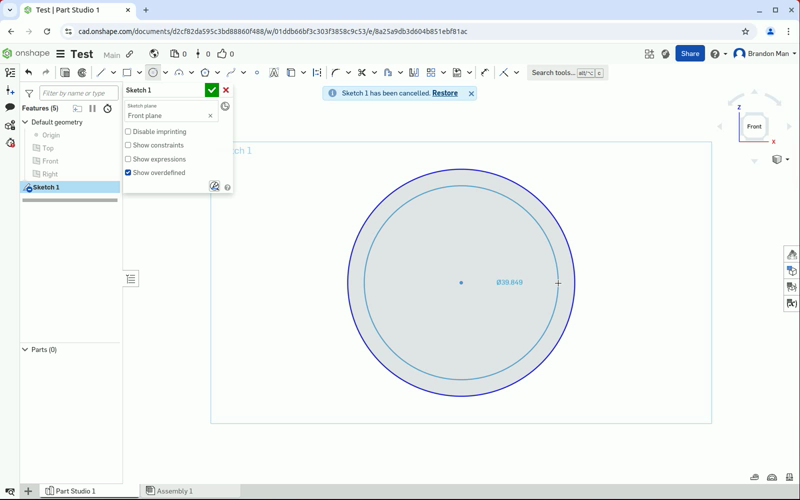
click(558, 282)
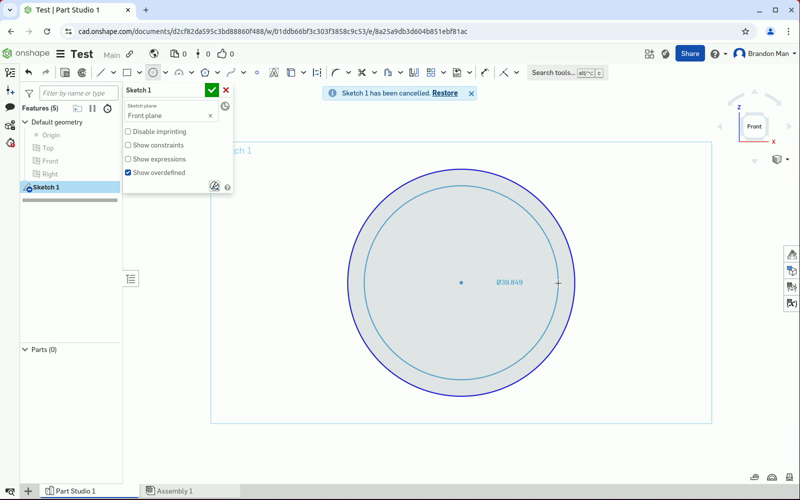
key(esc)
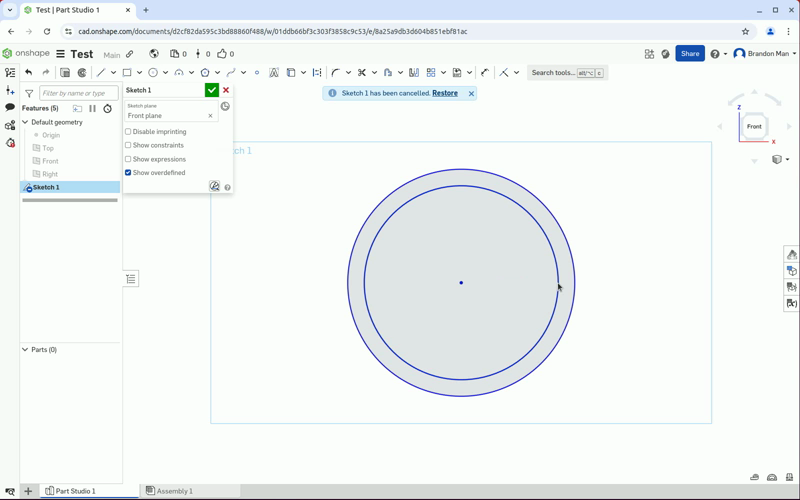
mouse_move(442, 386)
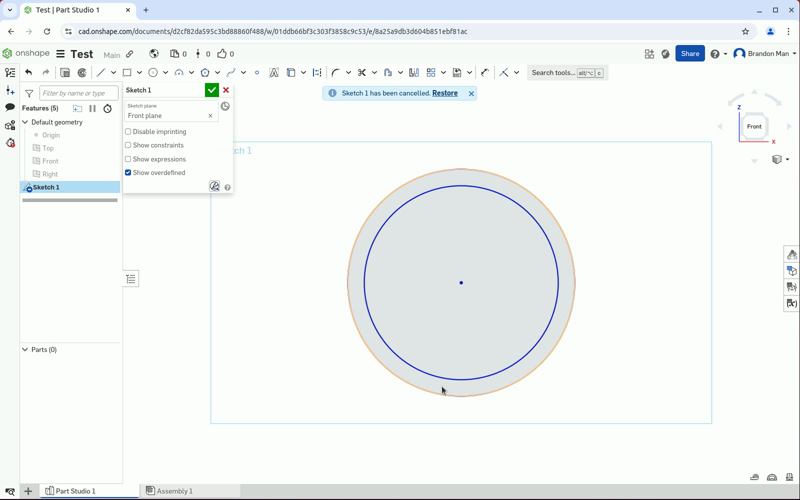
click(442, 386)
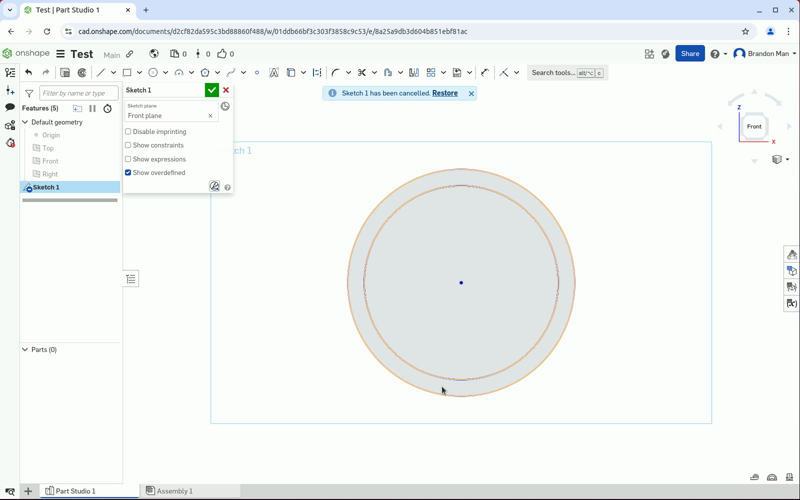
mouse_move(73, 352)
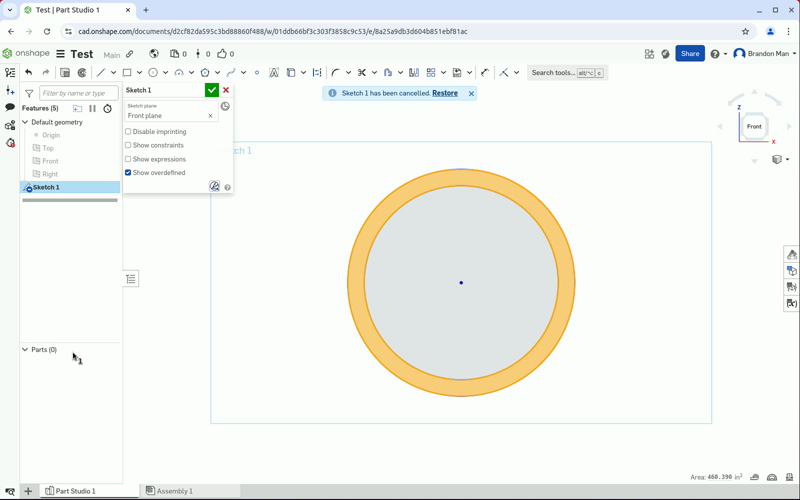
key(shift+y)
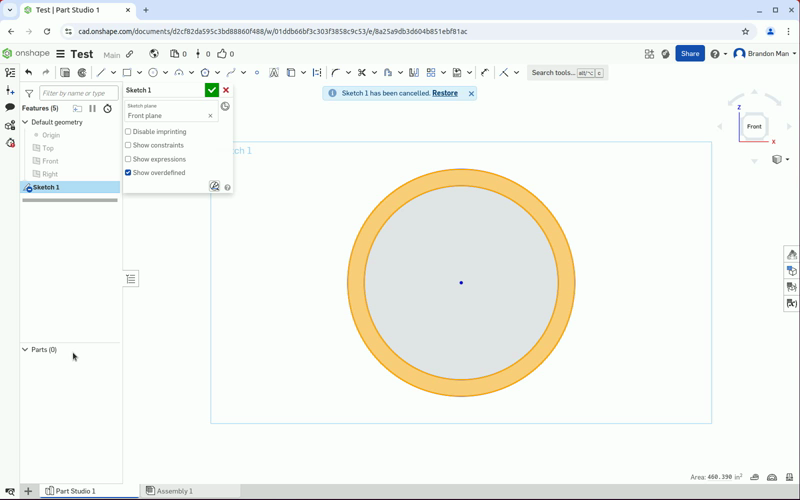
key(shift+e)
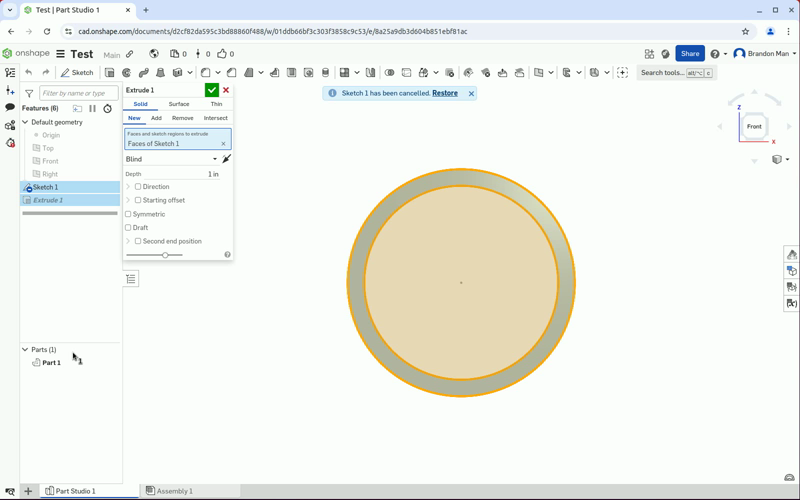
mouse_move(143, 106)
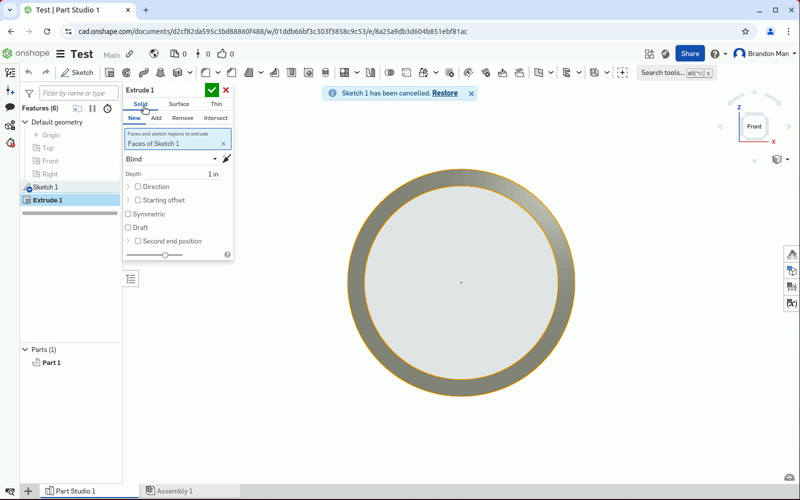
click(143, 106)
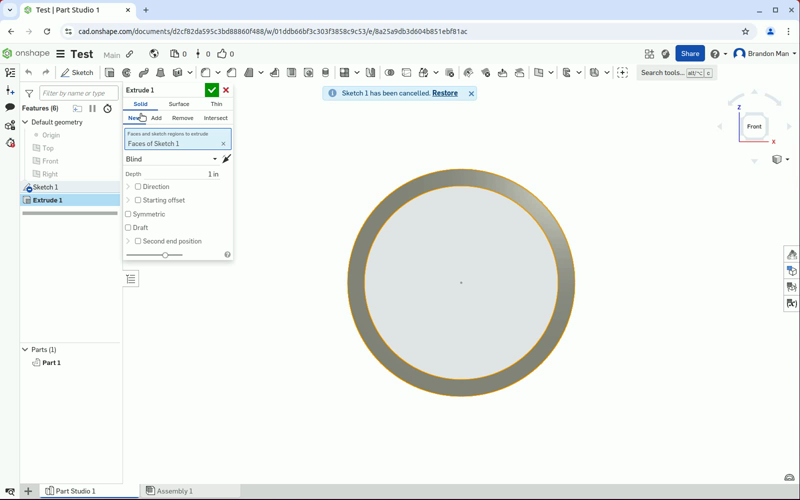
mouse_move(137, 120)
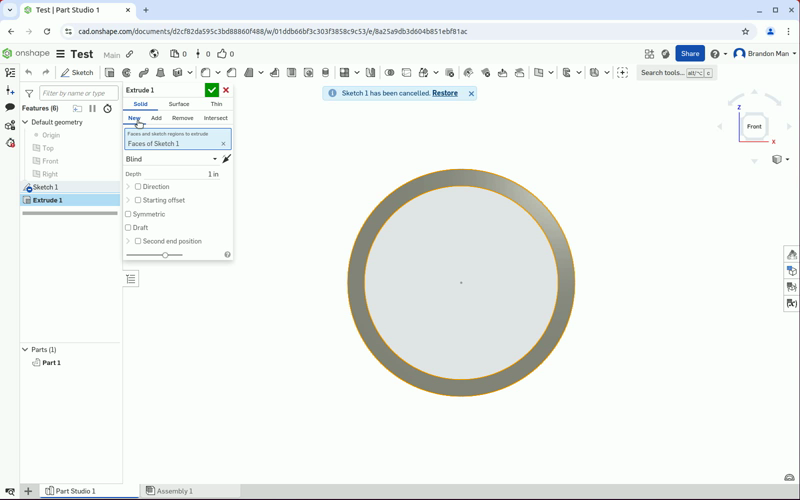
click(137, 120)
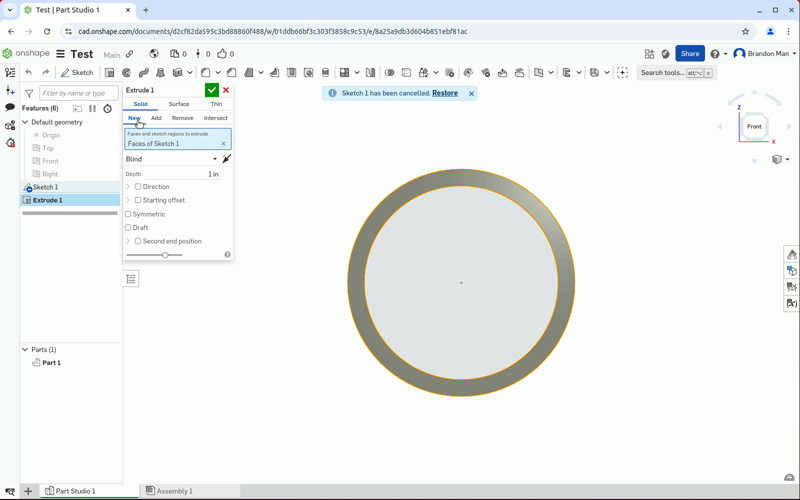
key(tab, 4)
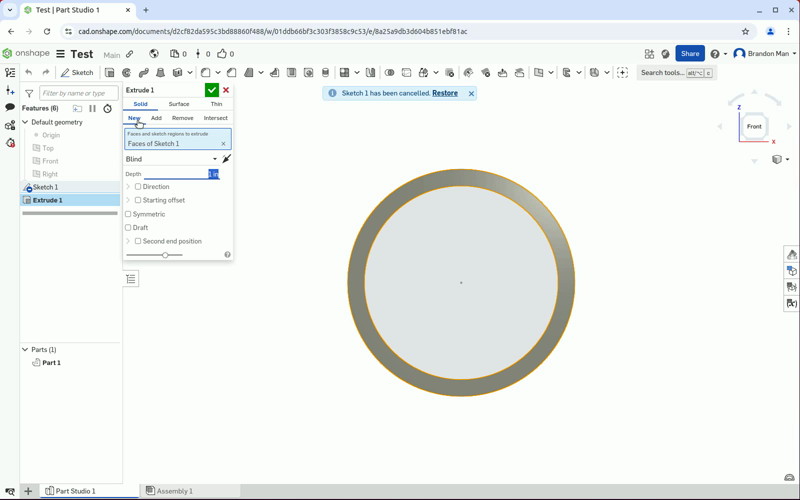
text(10.11)
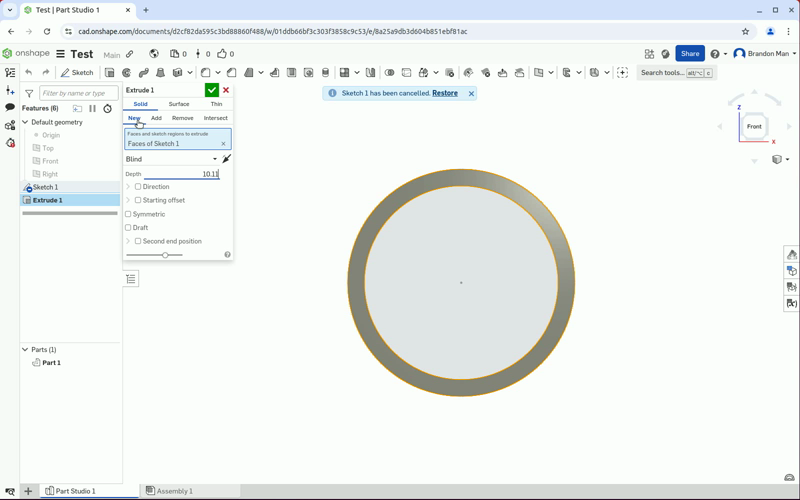
key(enter)
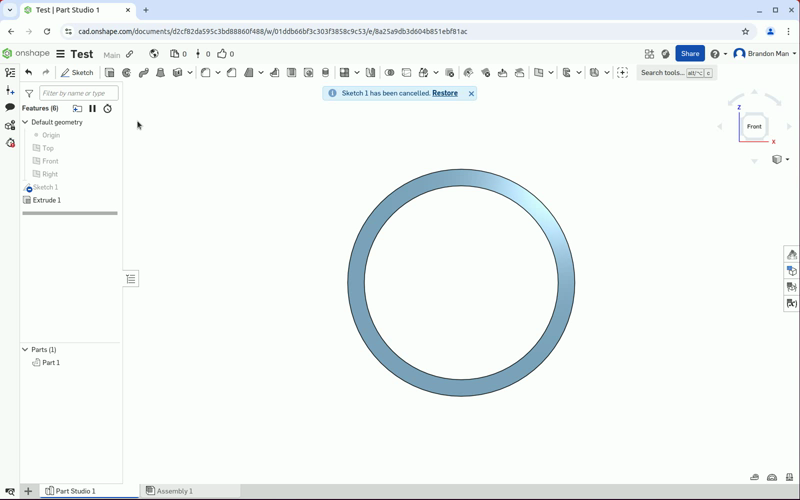
key(shift+h)
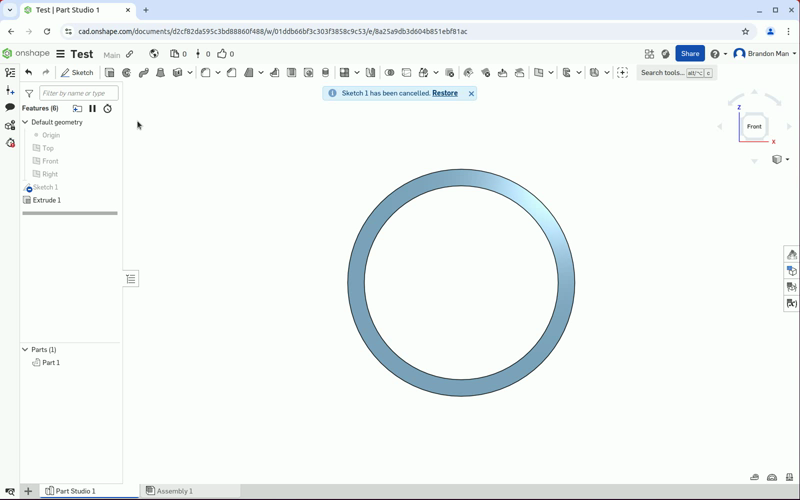
key(shift+h)
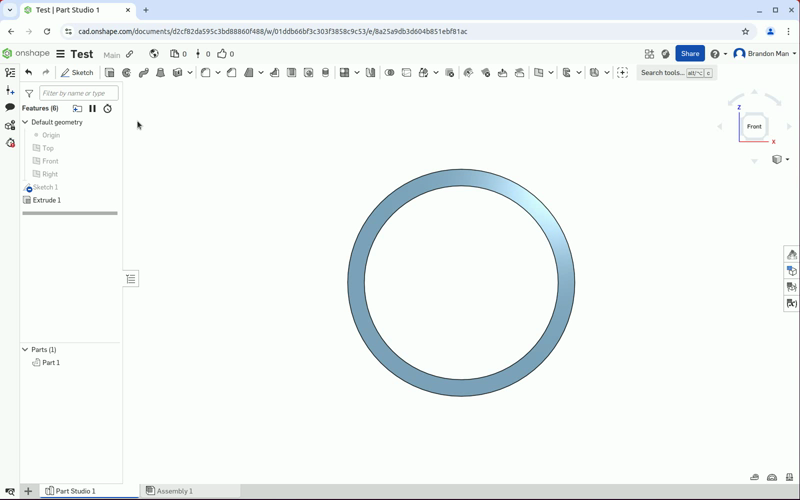
mouse_move(73, 189)
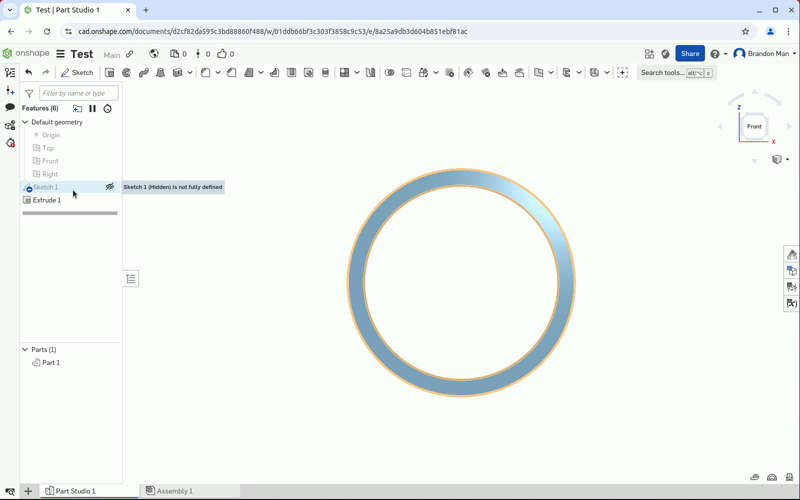
click(73, 189)
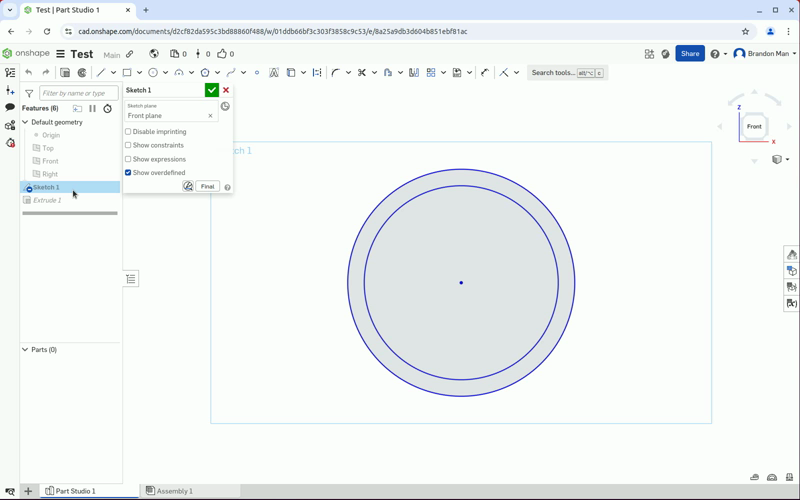
mouse_move(229, 92)
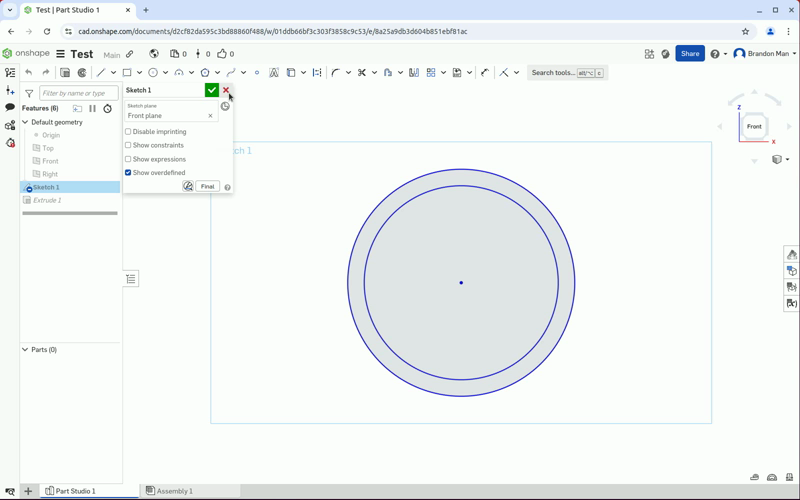
click(229, 92)
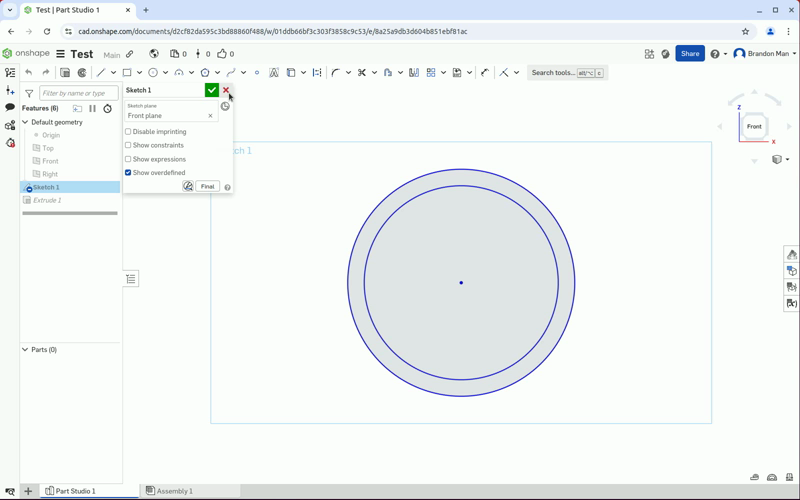
key(shift+s)
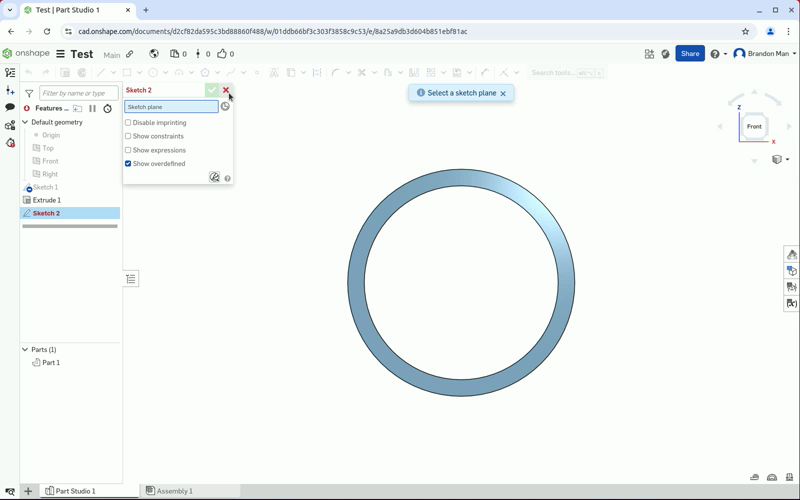
mouse_move(73, 163)
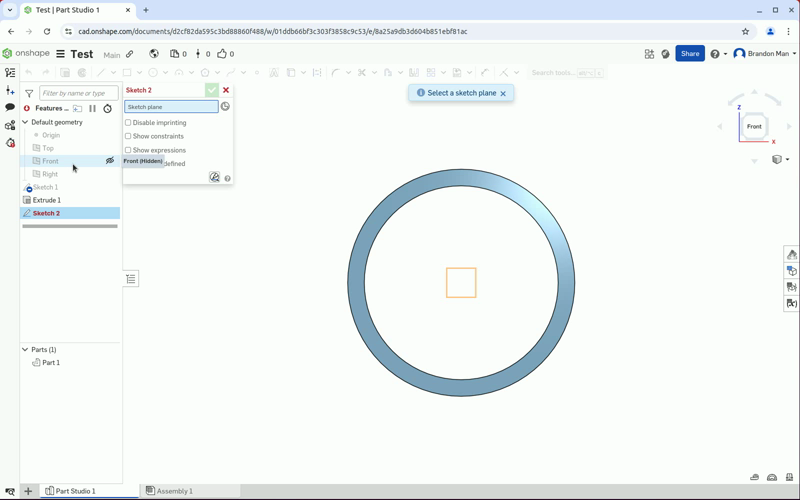
click(73, 163)
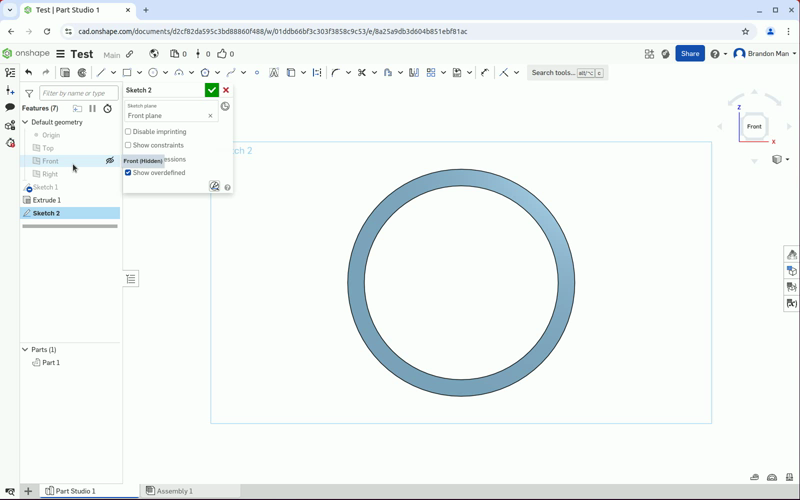
mouse_move(73, 352)
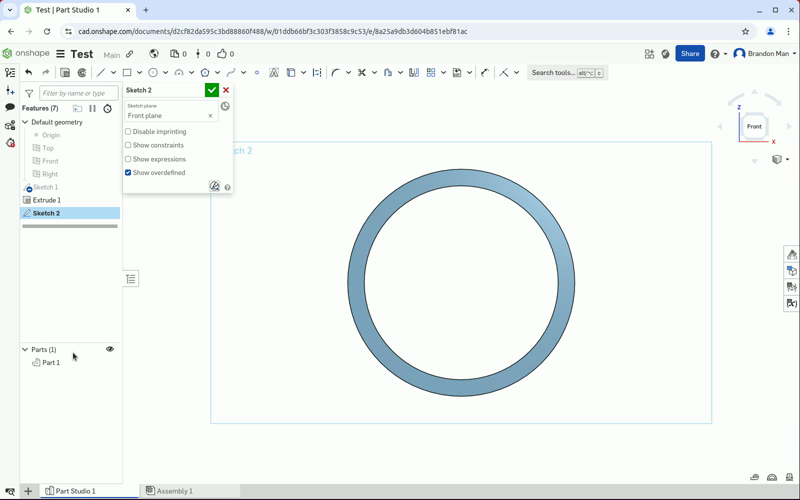
key(y)
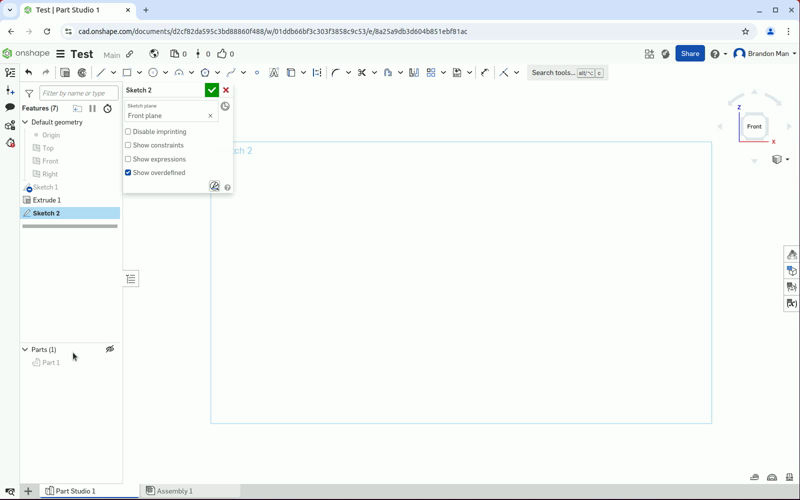
key(c)
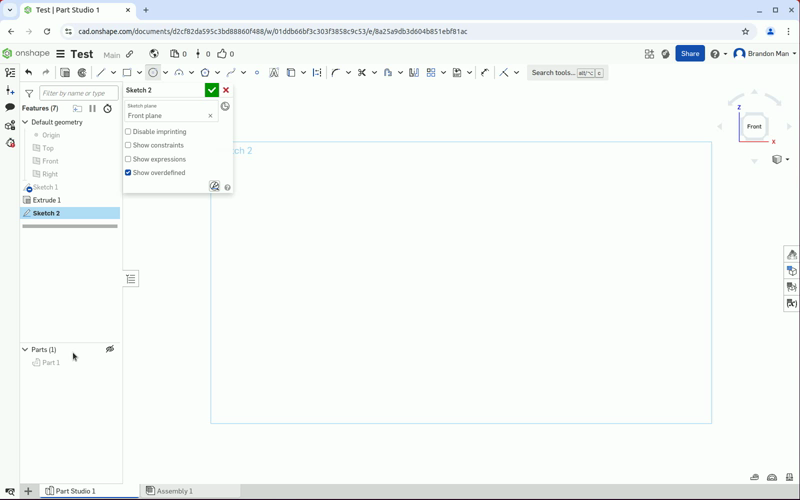
key_down(shift)
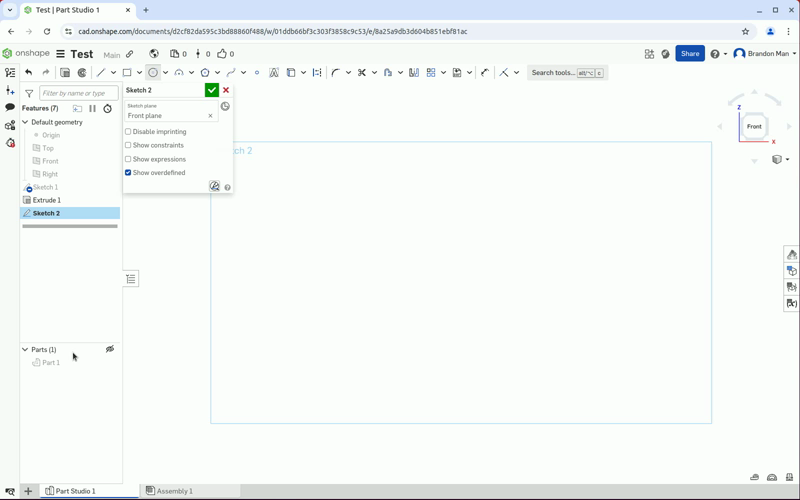
mouse_move(461, 282)
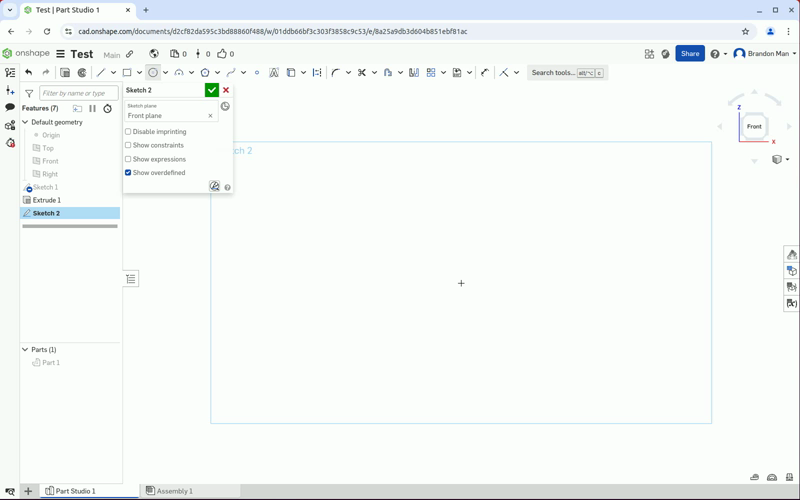
click(461, 282)
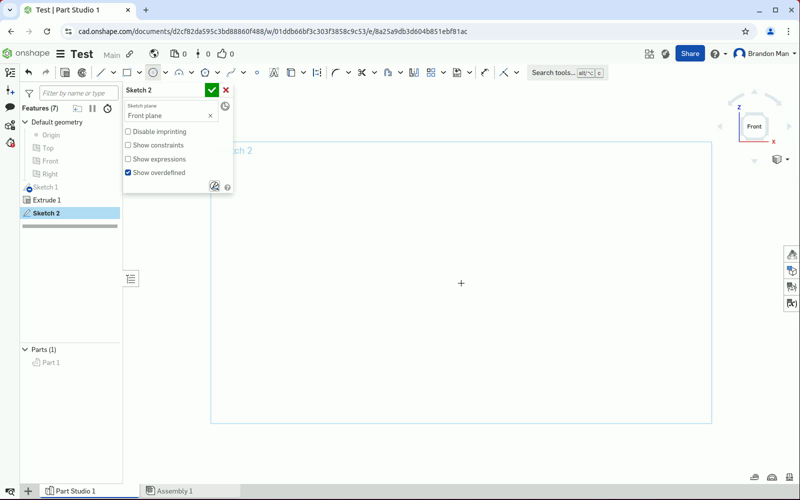
key_up(shift)
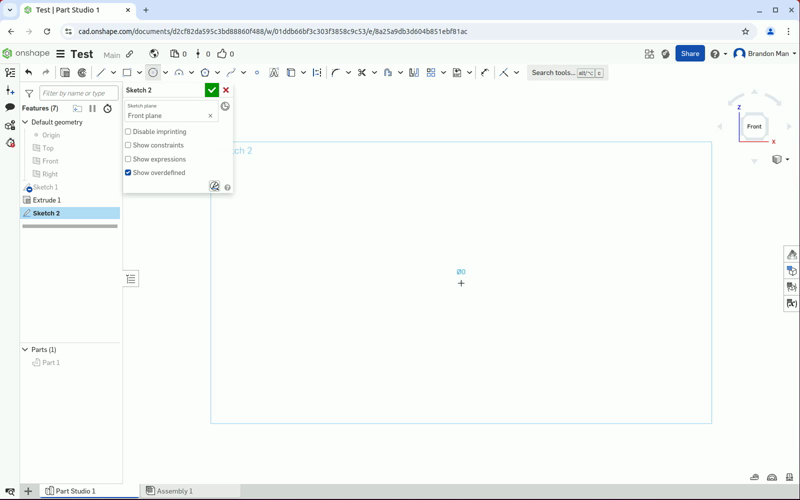
mouse_move(574, 282)
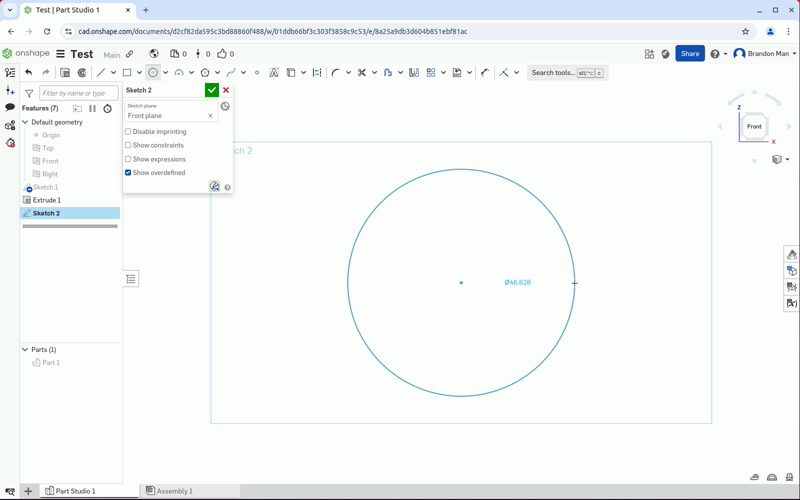
click(574, 282)
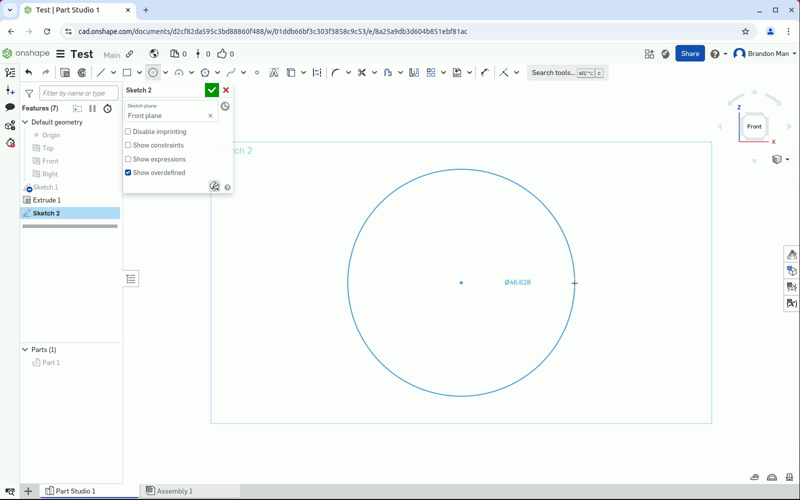
key(esc)
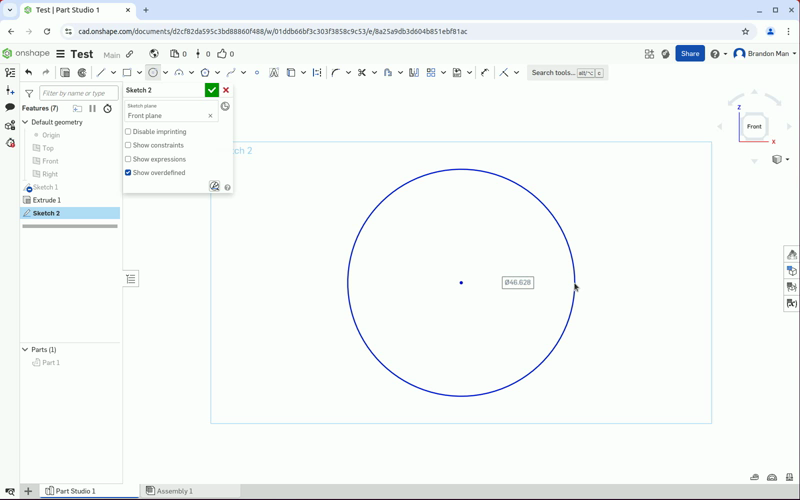
mouse_move(460, 324)
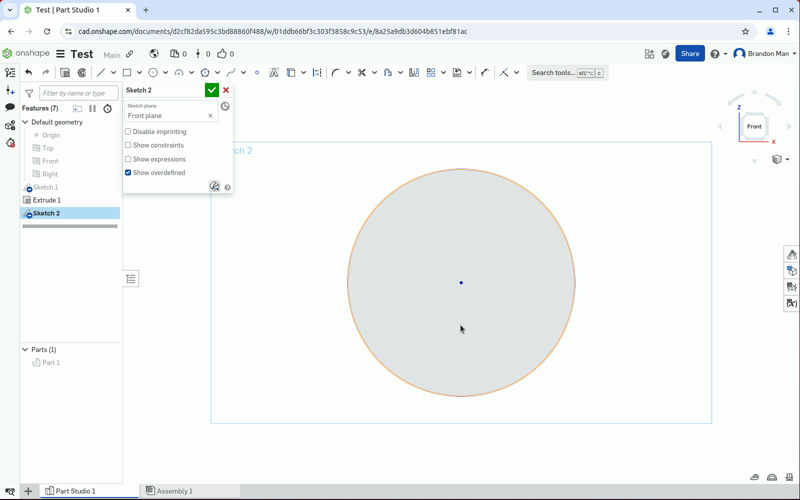
click(460, 324)
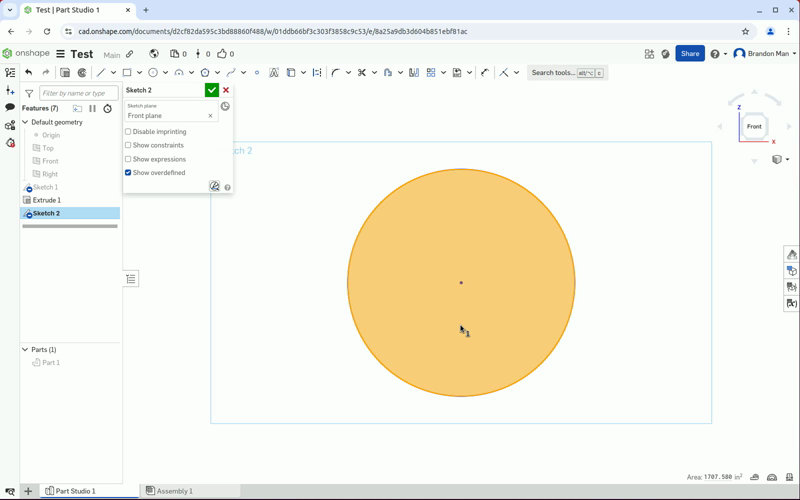
mouse_move(73, 352)
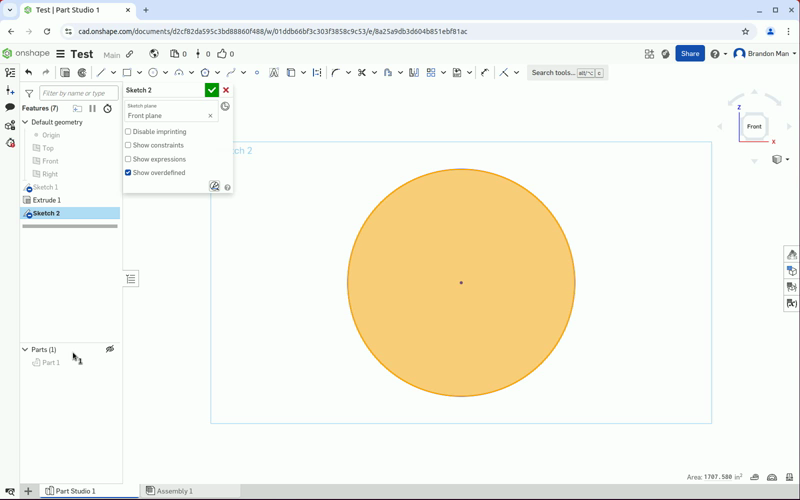
key(shift+y)
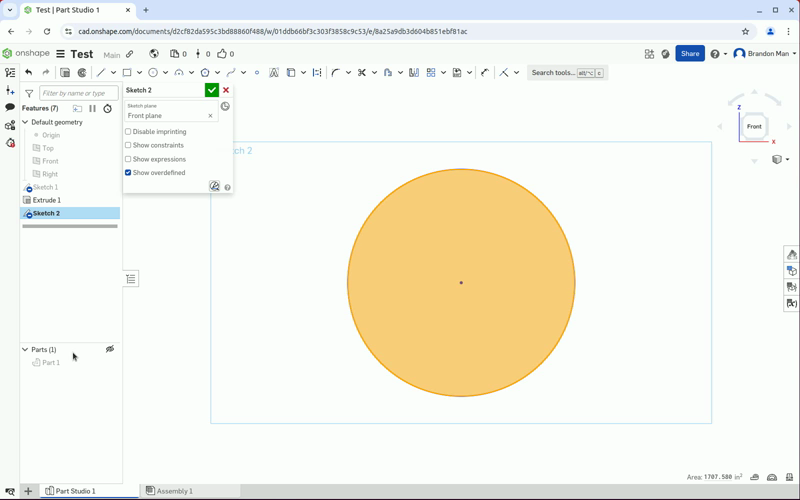
key(shift+e)
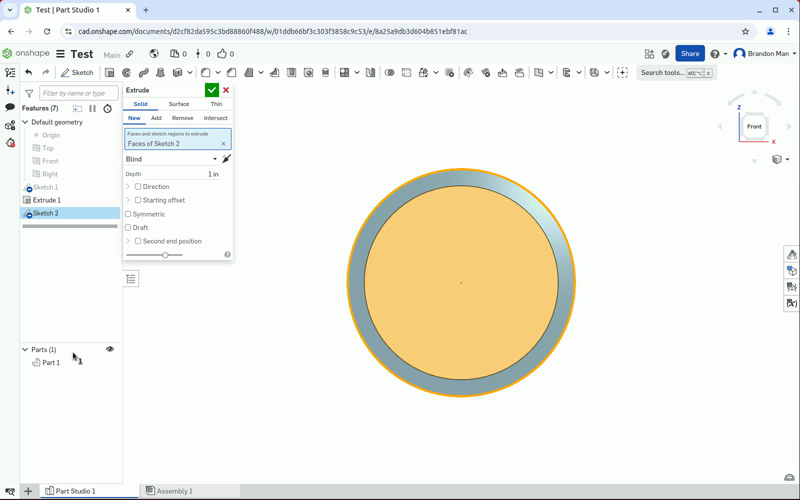
mouse_move(143, 106)
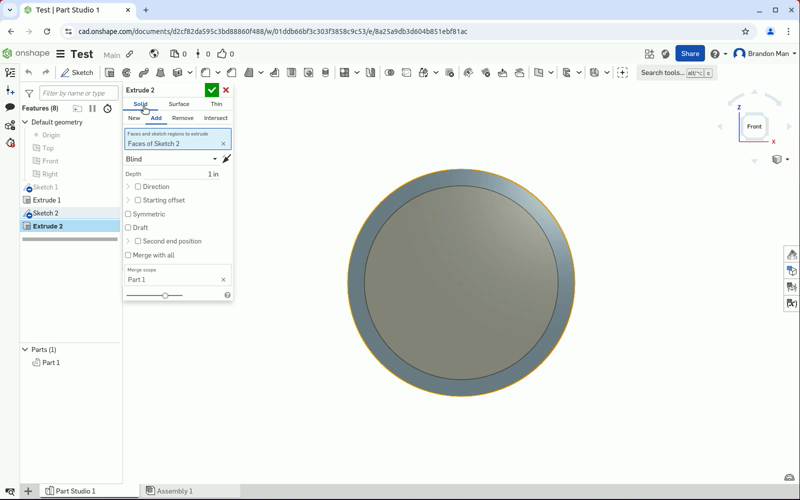
click(143, 106)
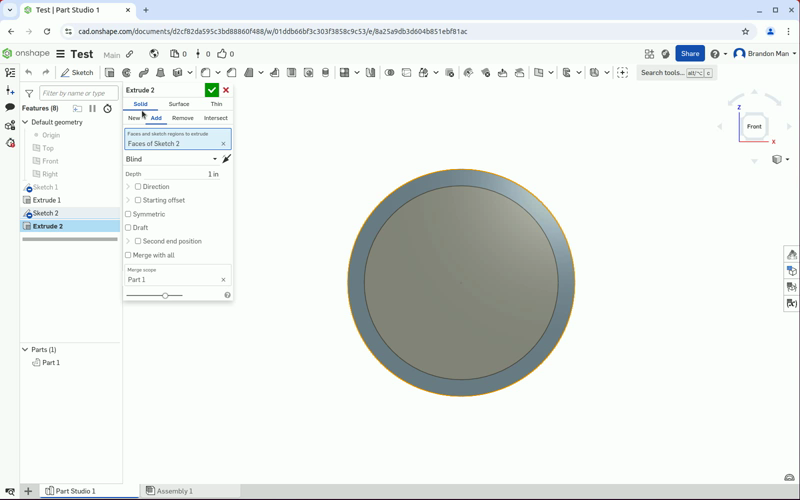
mouse_move(137, 120)
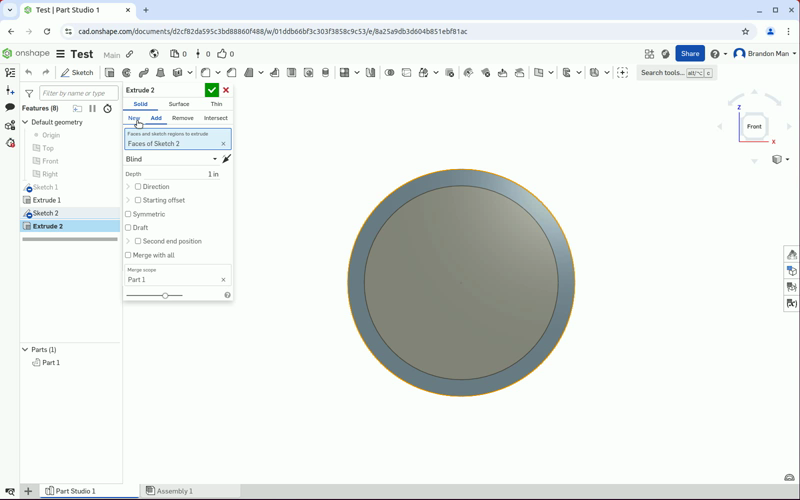
click(137, 120)
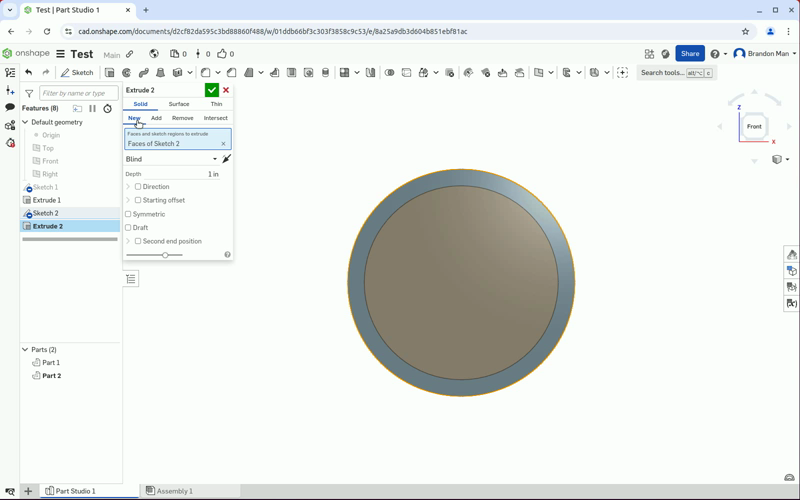
key(tab, 4)
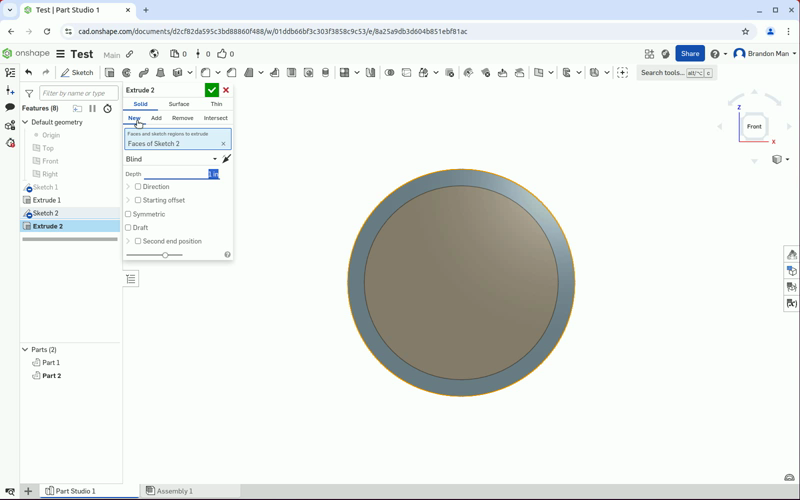
text(-2.407)
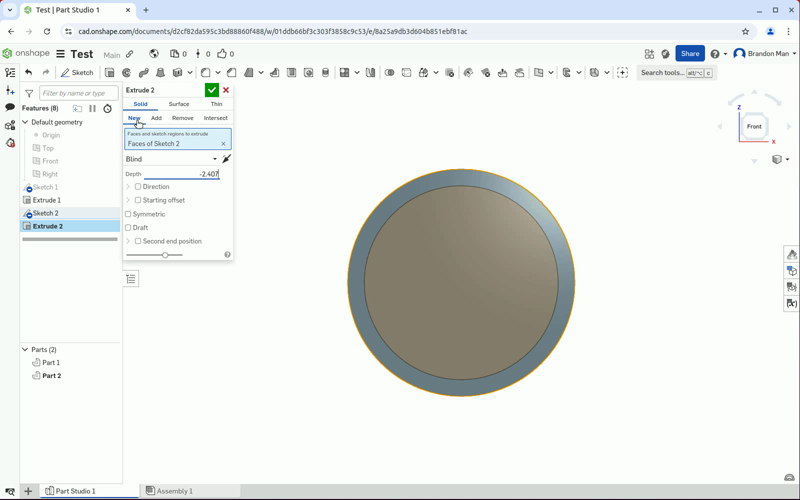
key(enter)
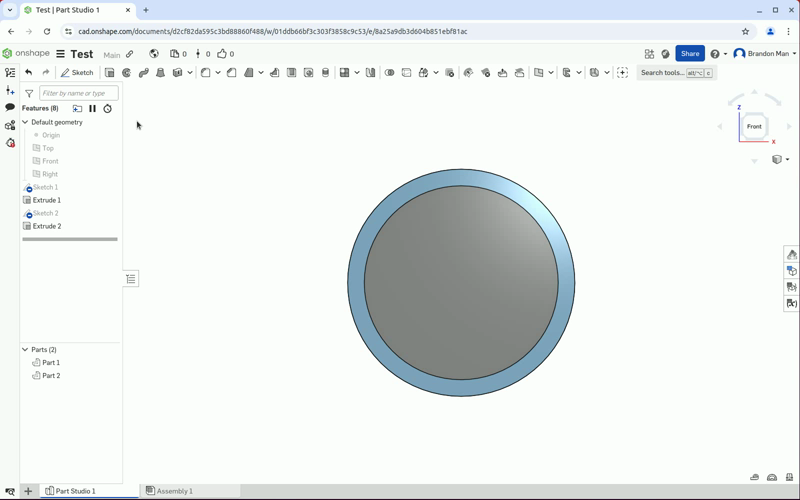
key(shift+h)
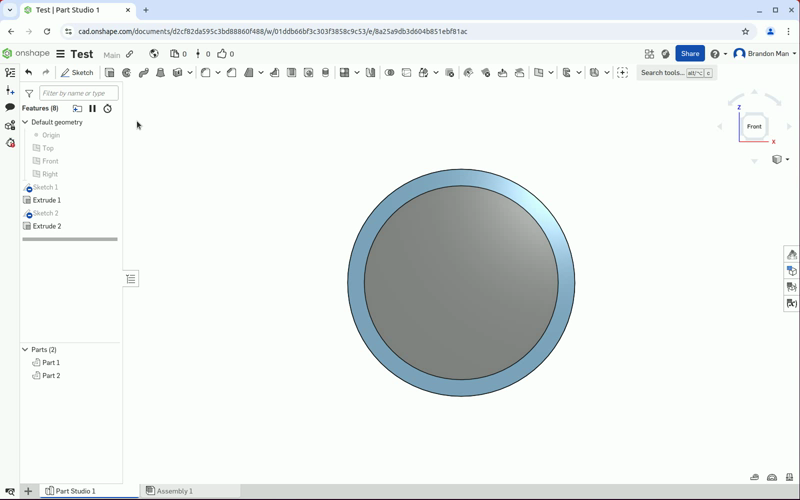
key(shift+h)
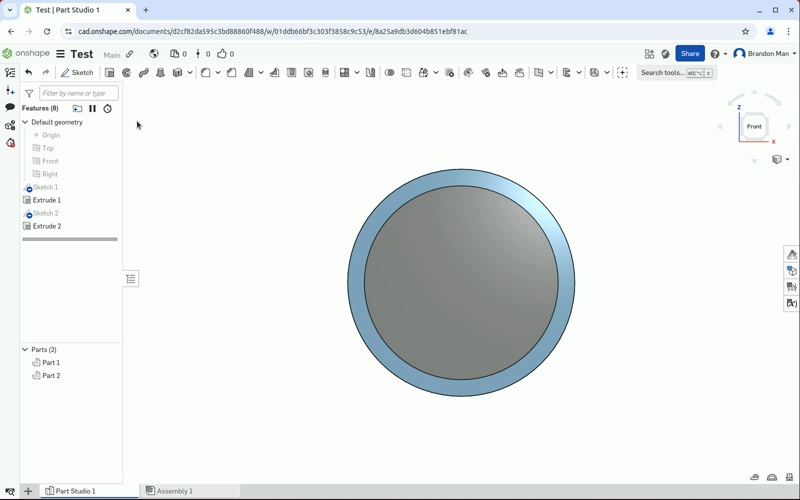
mouse_move(73, 189)
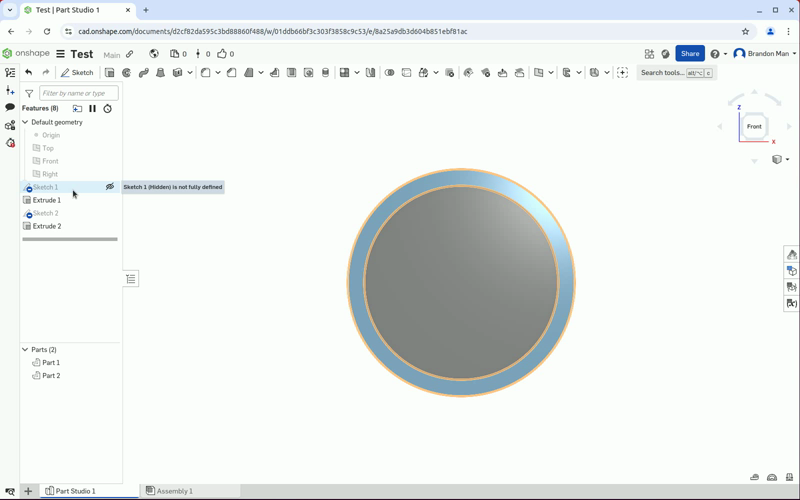
click(73, 189)
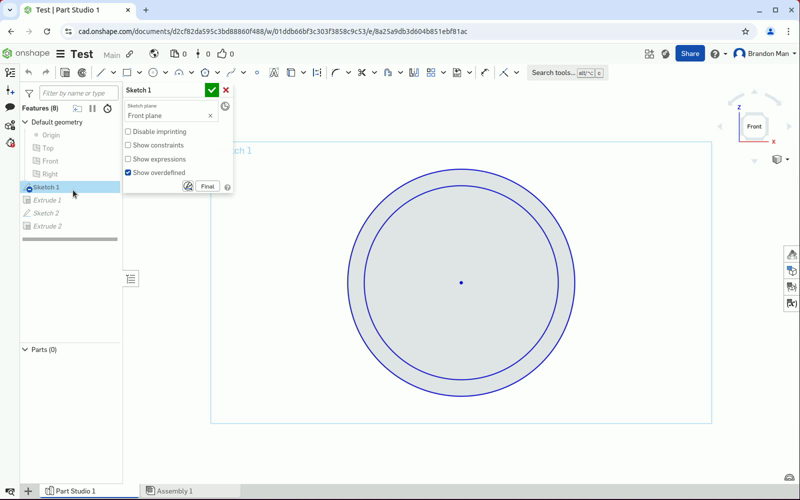
mouse_move(229, 92)
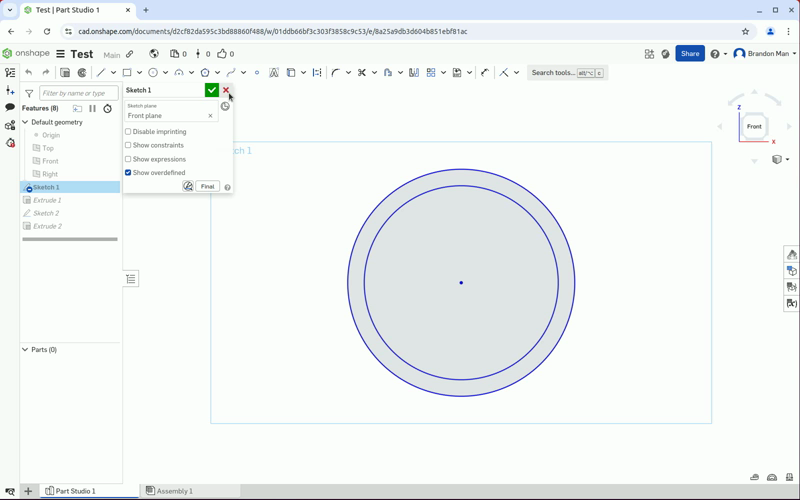
click(229, 92)
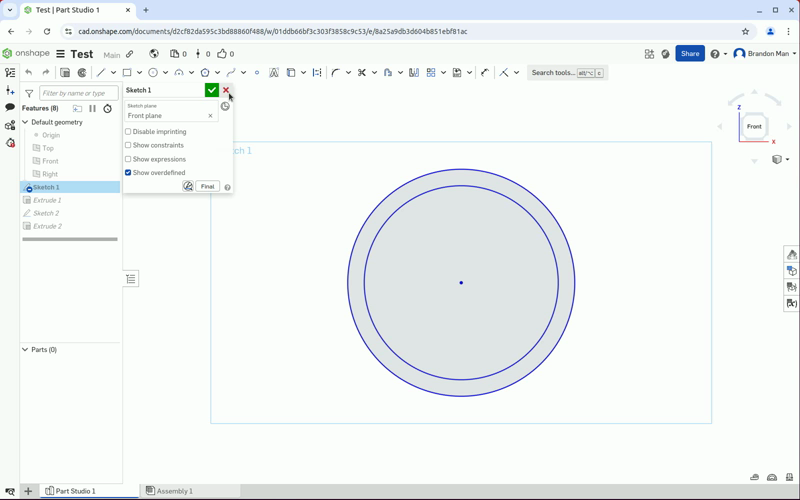
key(shift+s)
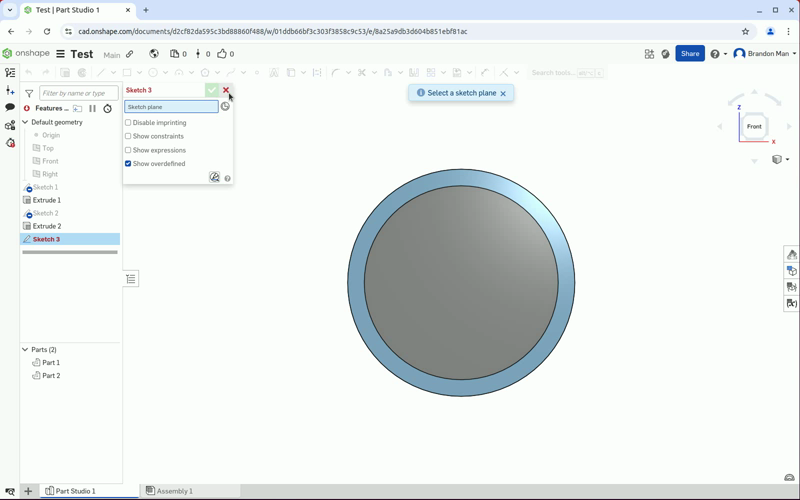
mouse_move(73, 163)
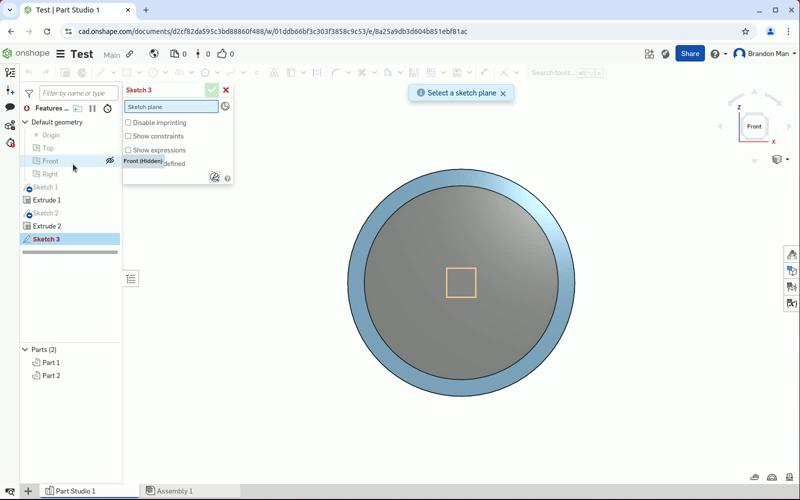
click(73, 163)
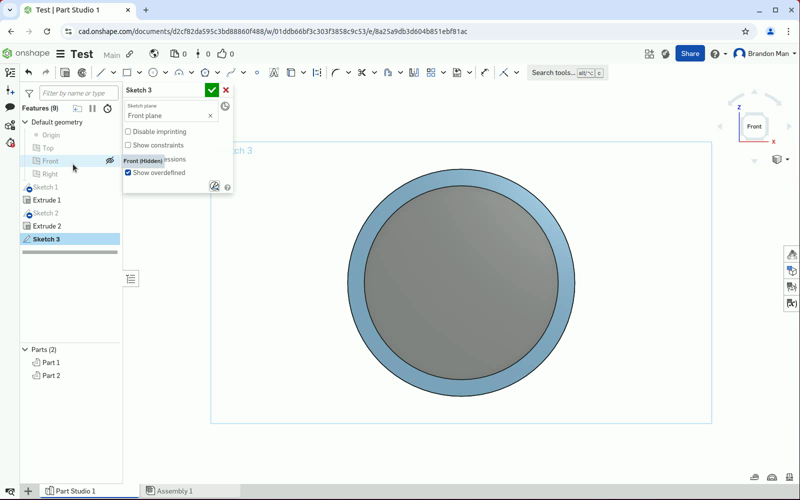
mouse_move(73, 352)
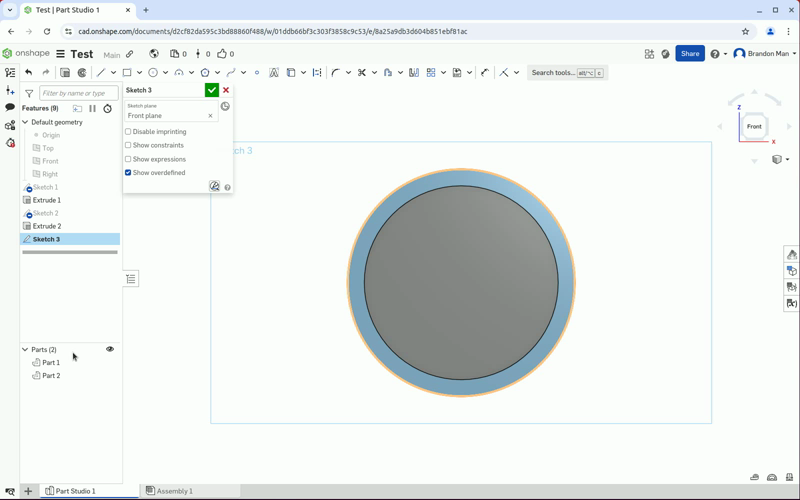
key(y)
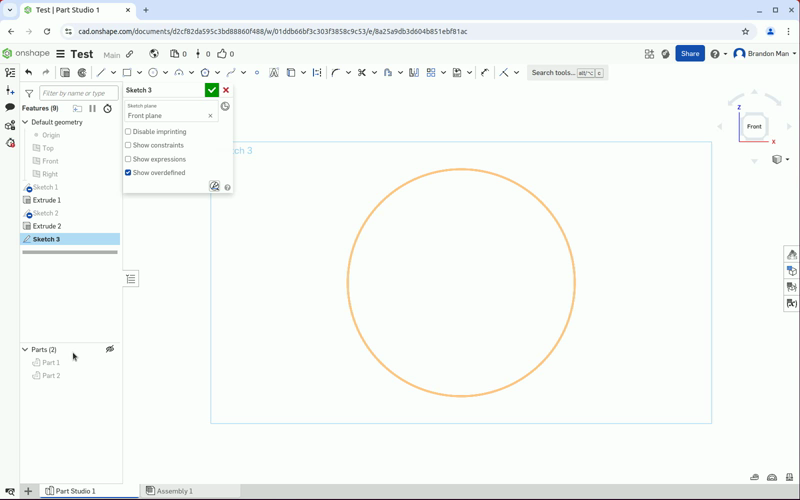
key(c)
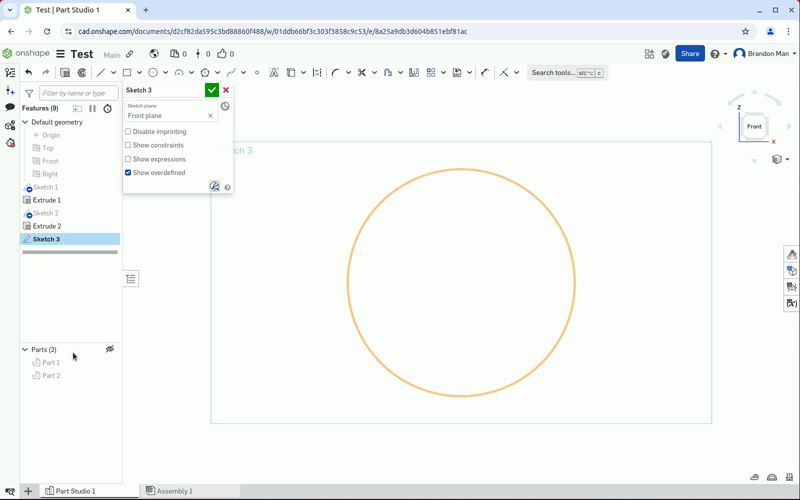
key_down(shift)
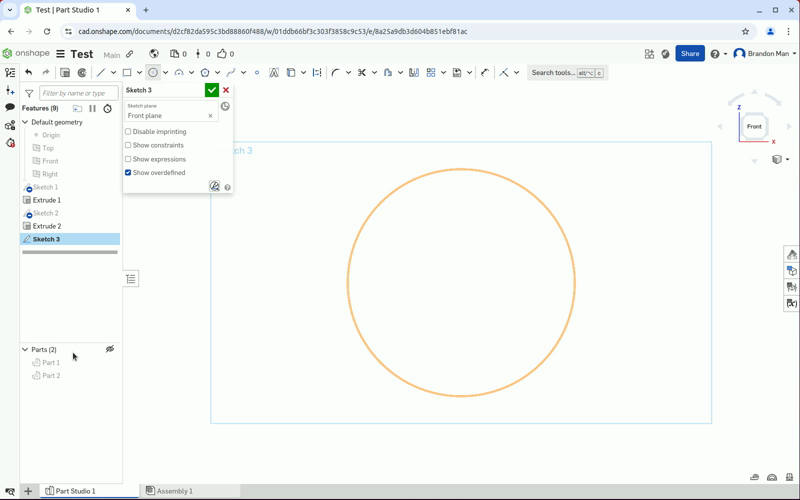
mouse_move(393, 282)
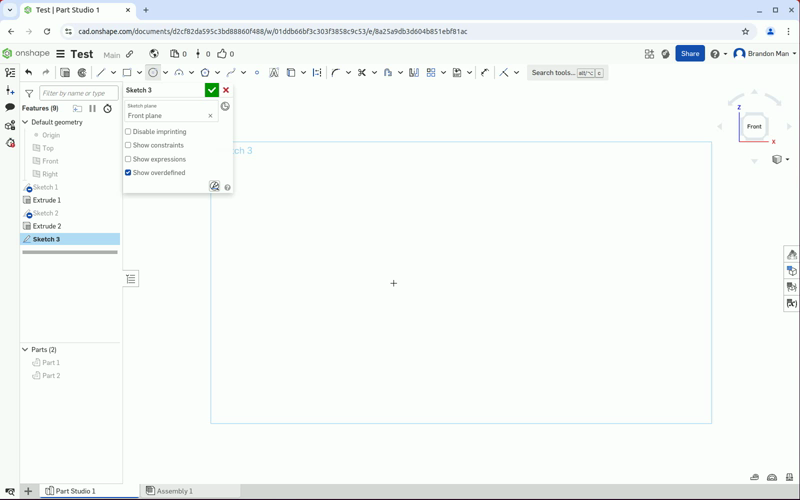
click(393, 282)
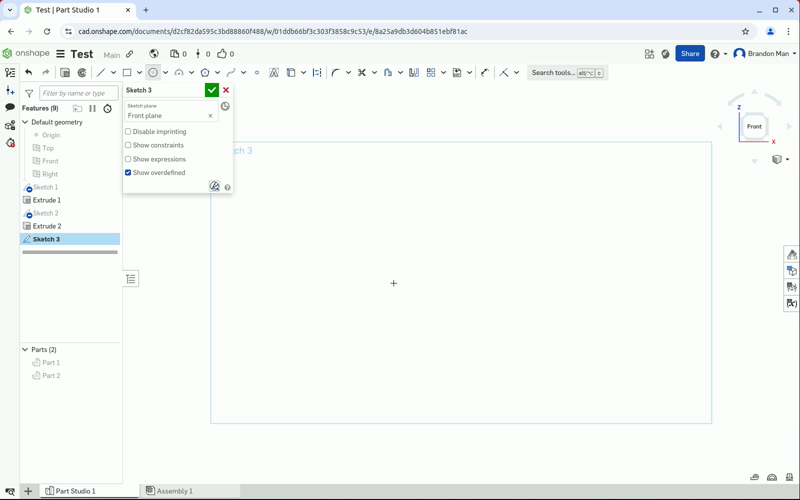
key_up(shift)
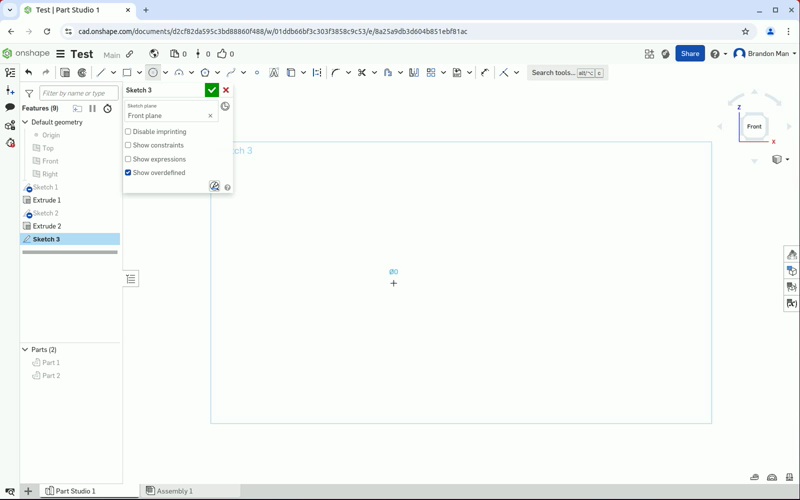
mouse_move(410, 282)
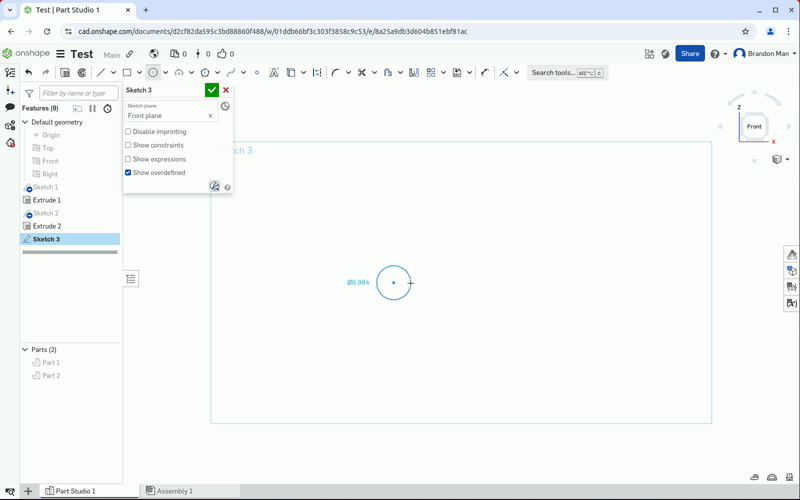
click(410, 282)
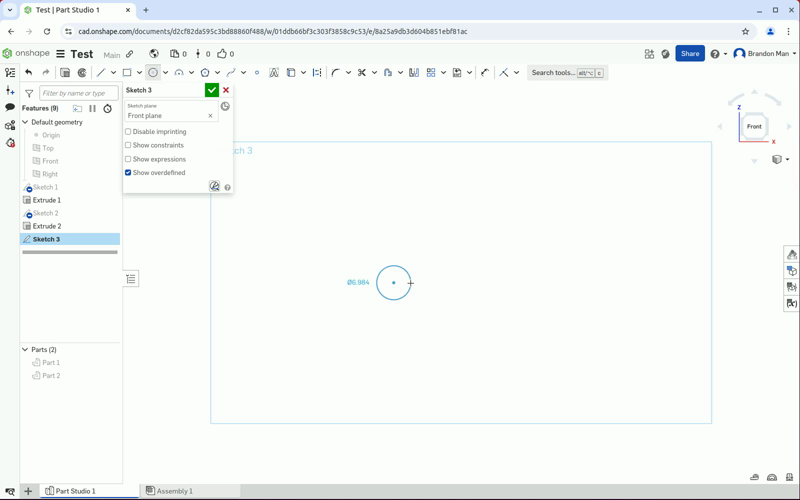
key(esc)
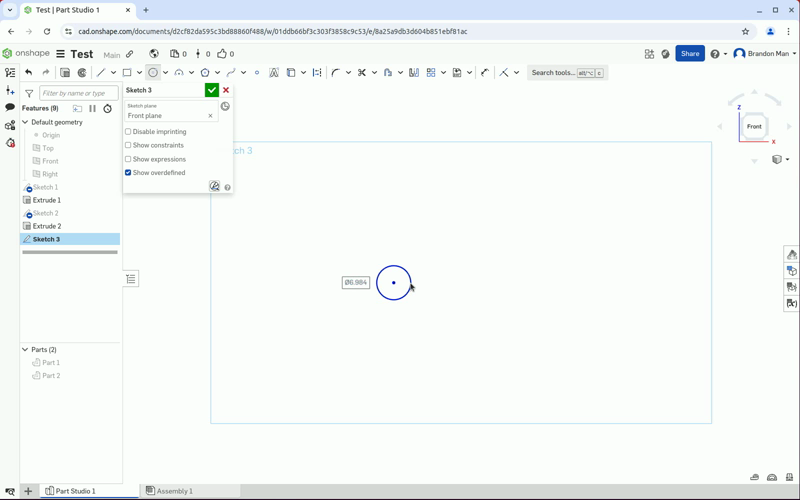
mouse_move(384, 283)
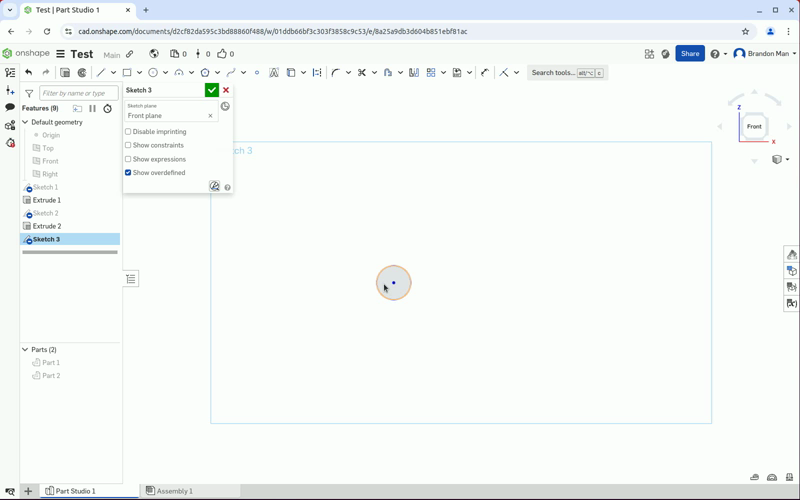
scroll(6)
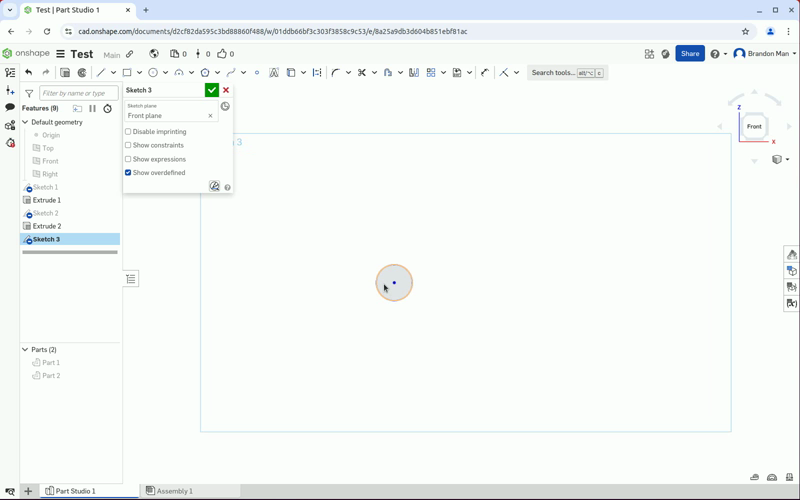
scroll(6)
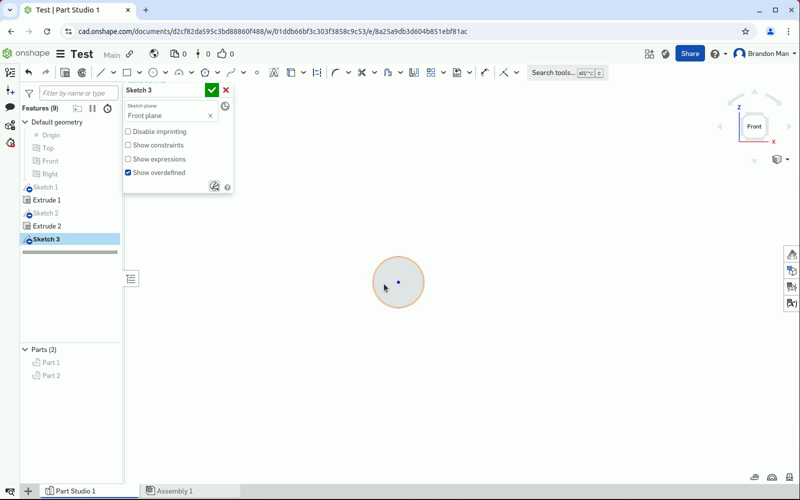
scroll(6)
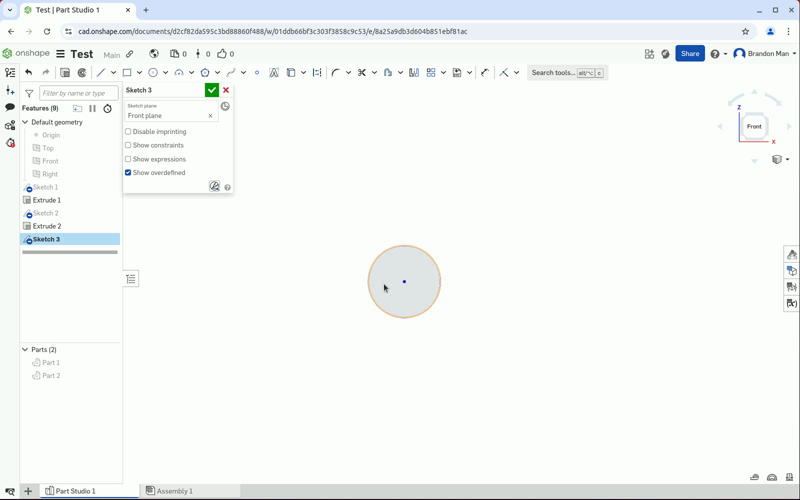
scroll(6)
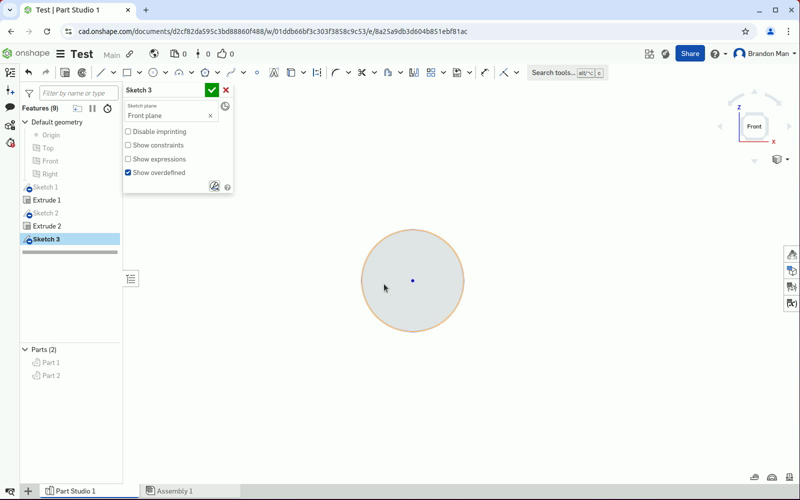
scroll(6)
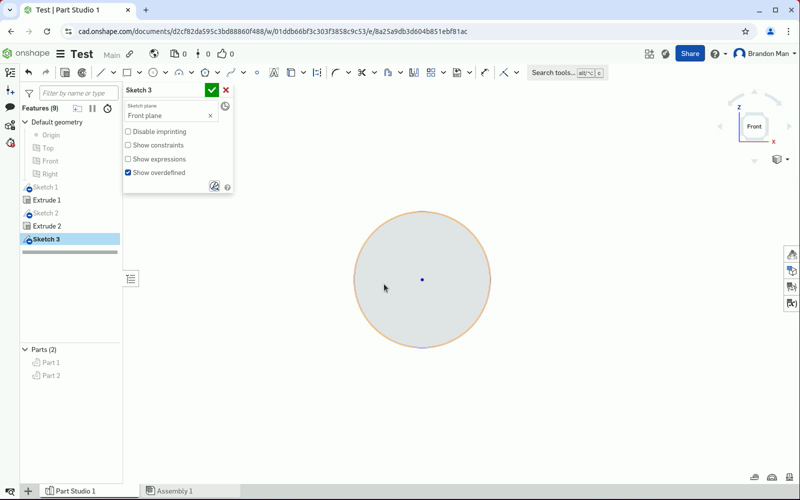
scroll(6)
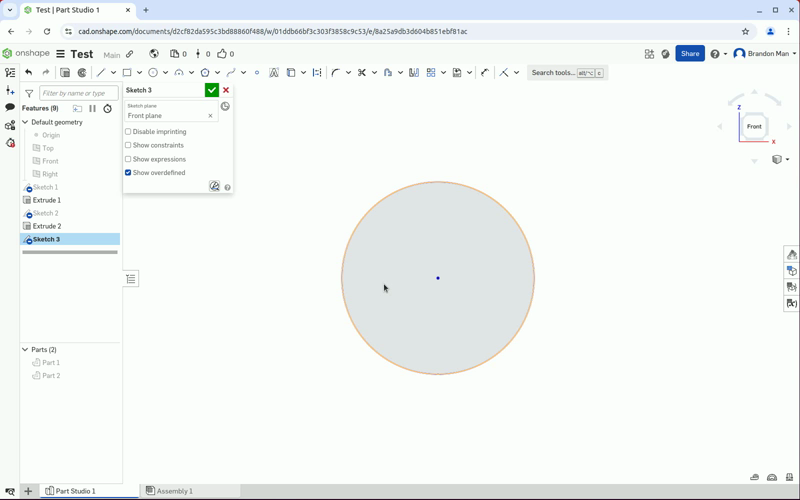
scroll(6)
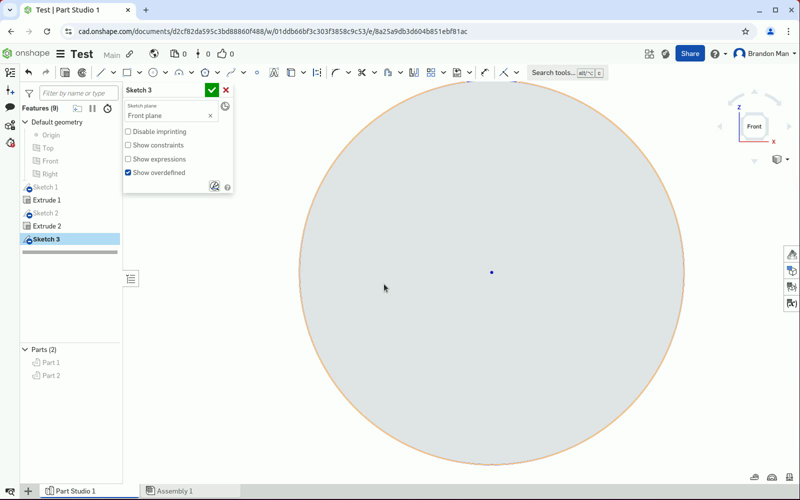
click(384, 283)
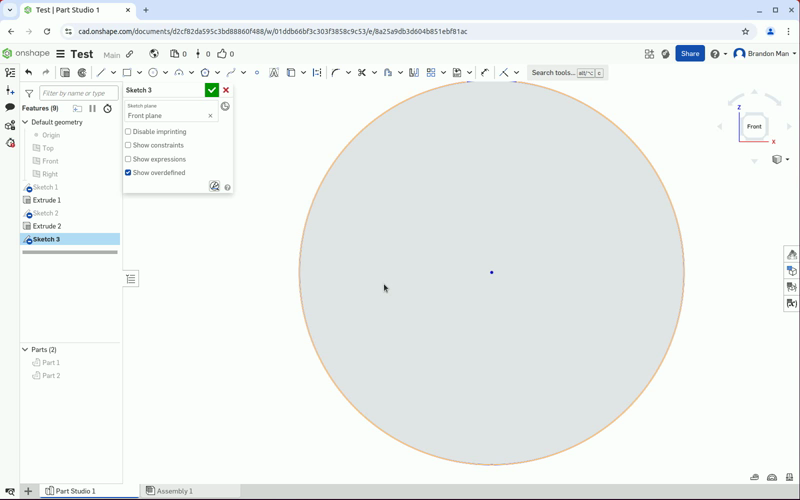
scroll(-6)
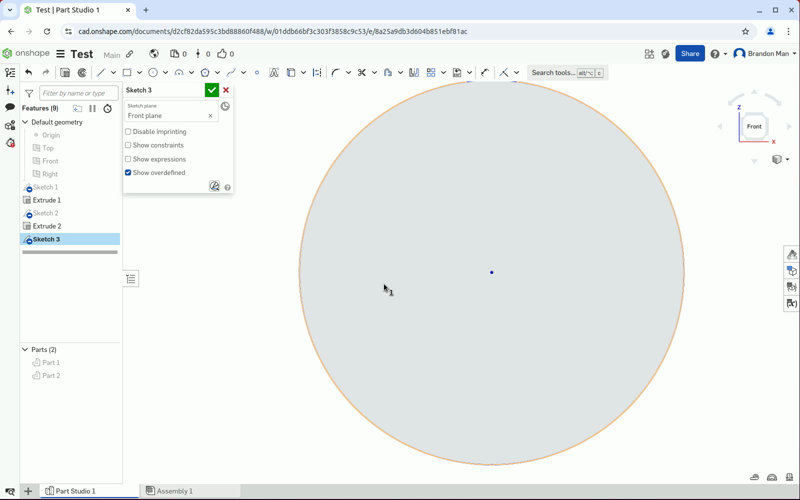
scroll(-6)
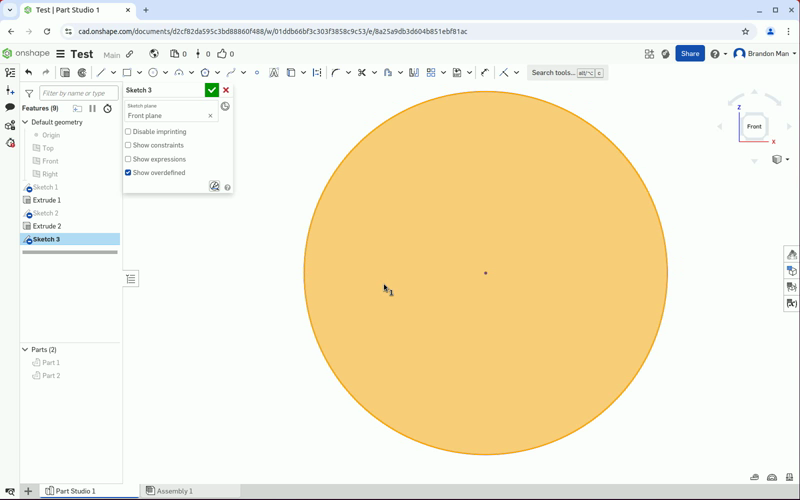
scroll(-6)
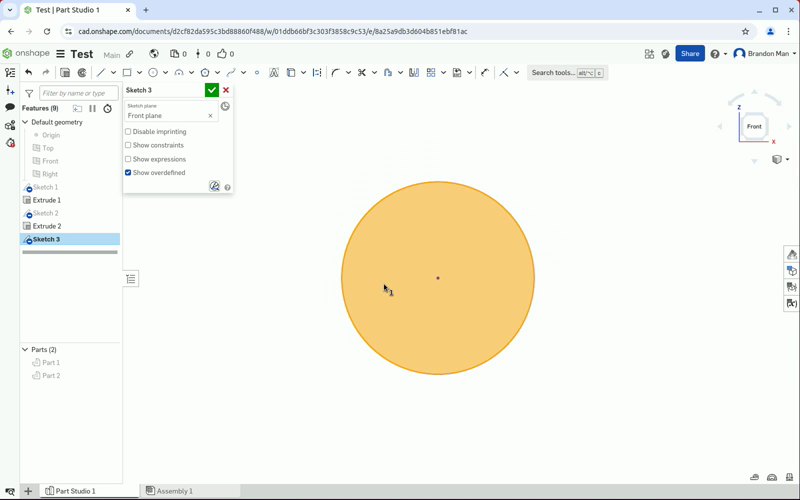
scroll(-6)
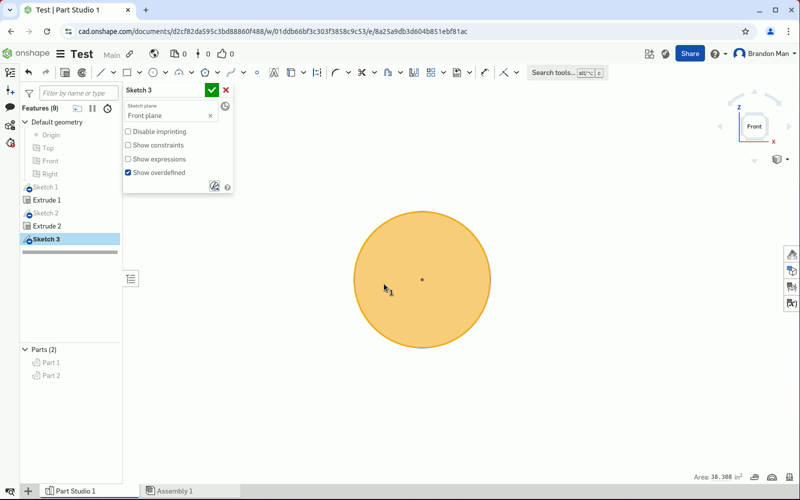
scroll(-6)
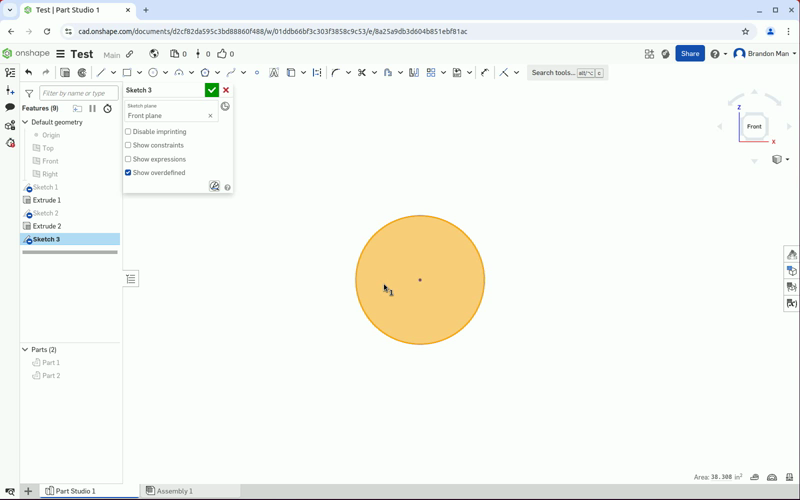
scroll(-6)
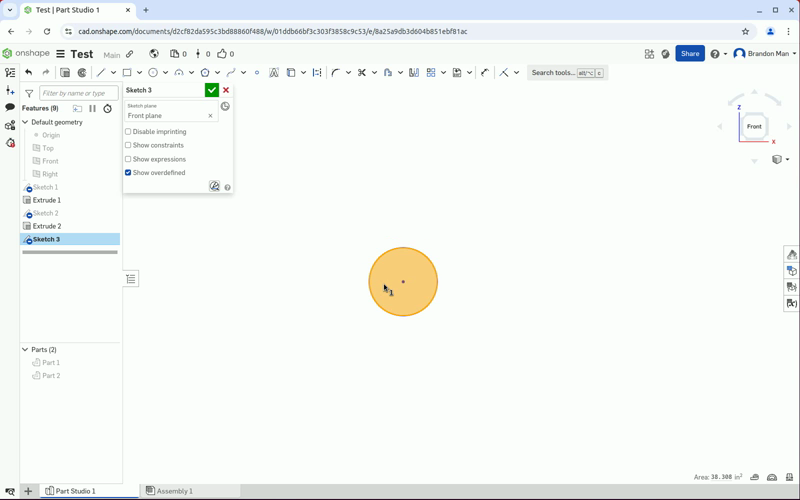
scroll(-6)
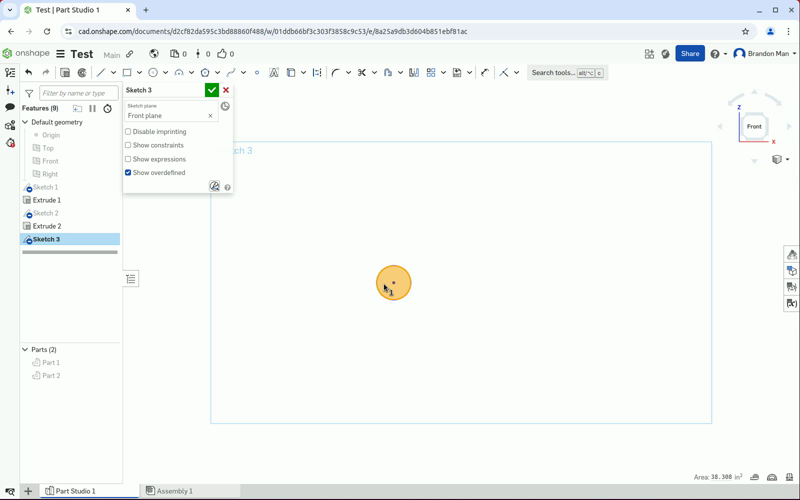
mouse_move(73, 352)
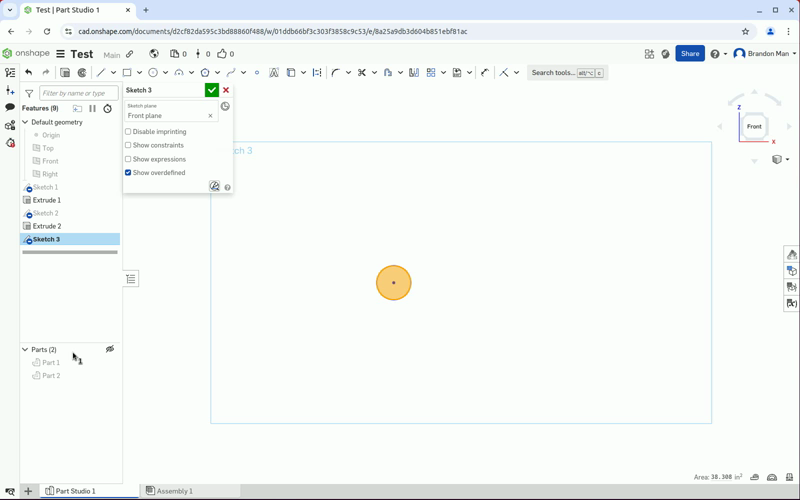
key(shift+y)
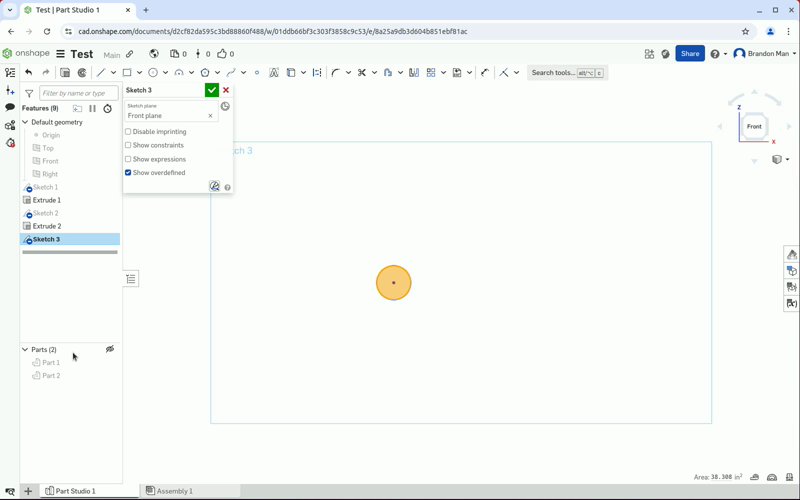
key(shift+e)
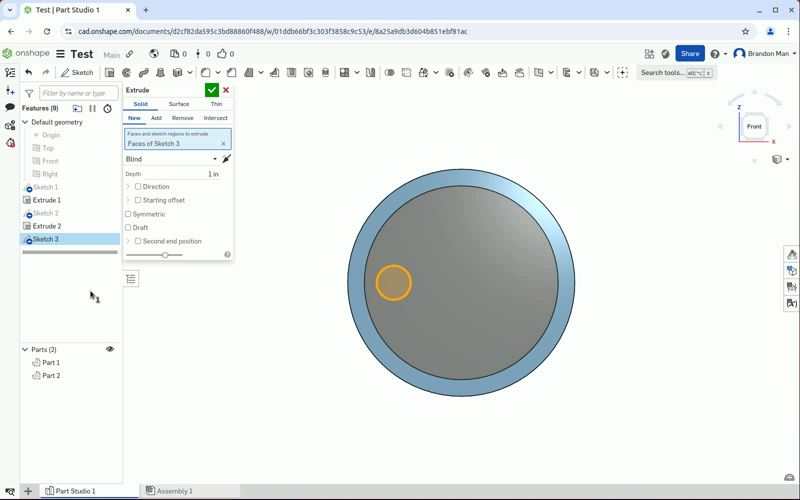
mouse_move(143, 106)
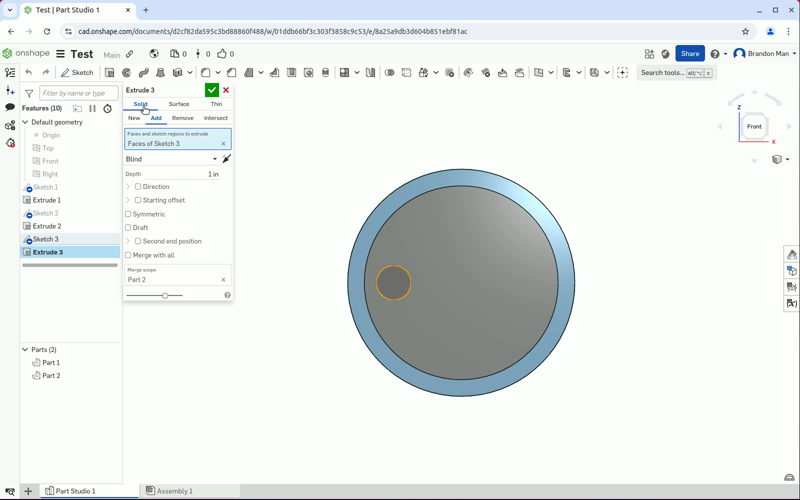
click(143, 106)
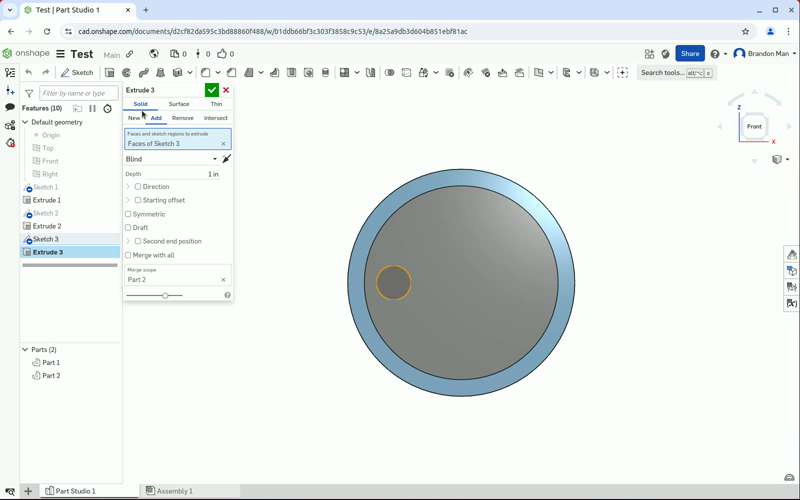
mouse_move(137, 120)
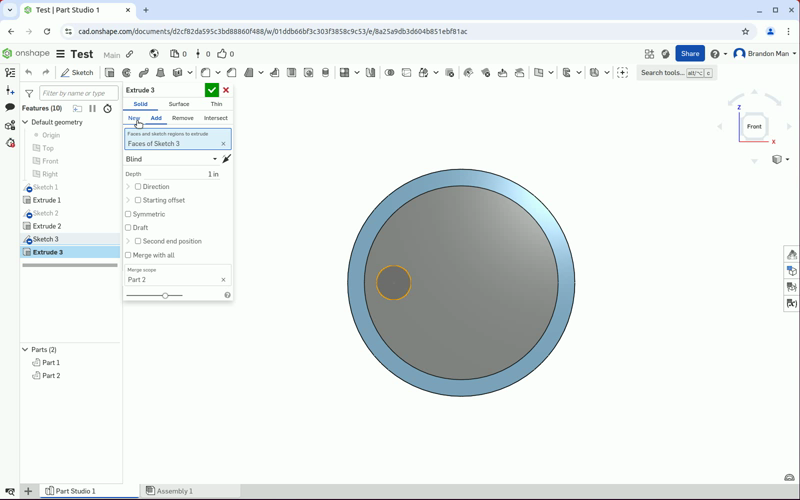
click(137, 120)
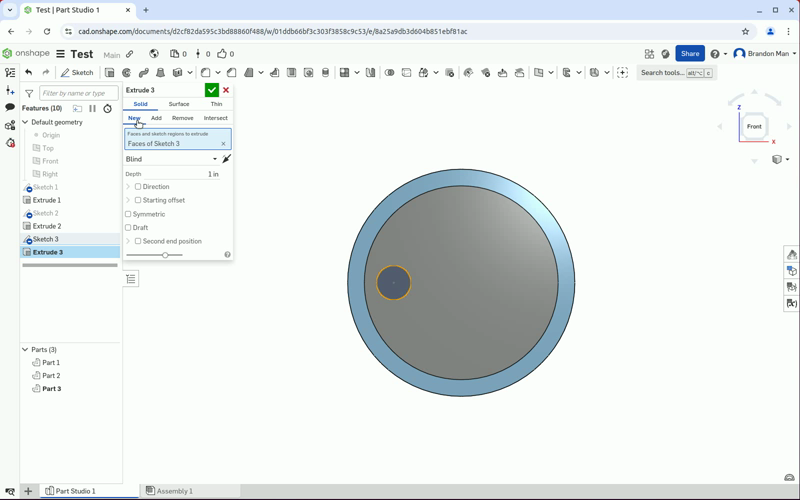
key(tab, 4)
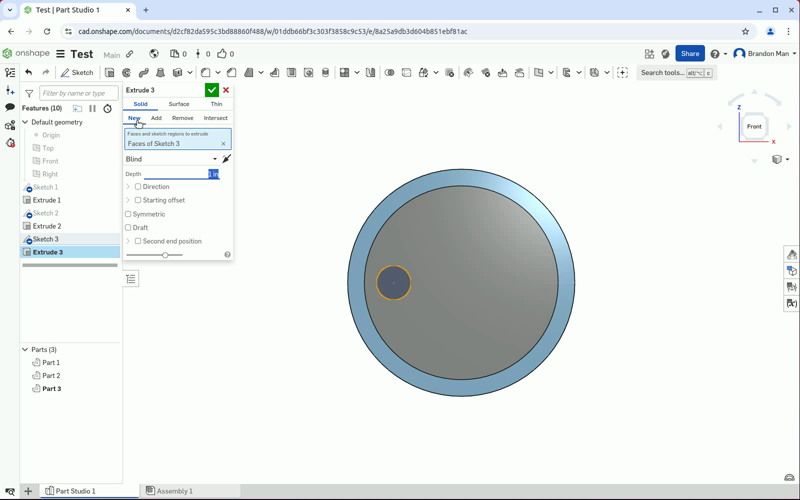
text(7.462)
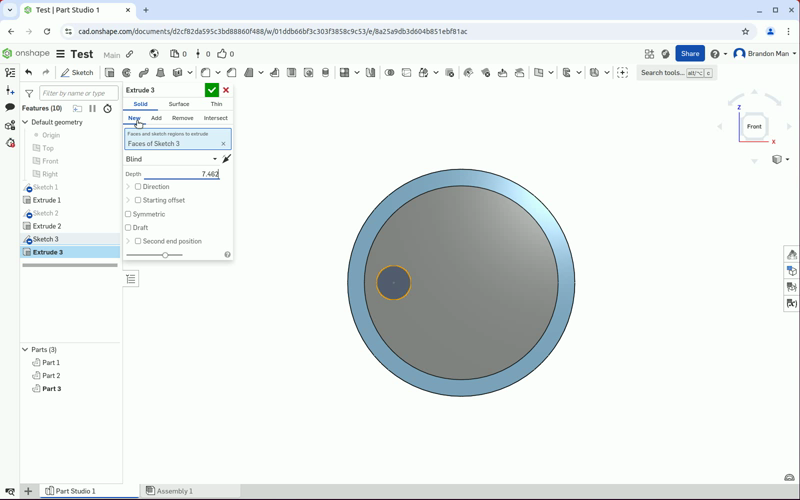
key(enter)
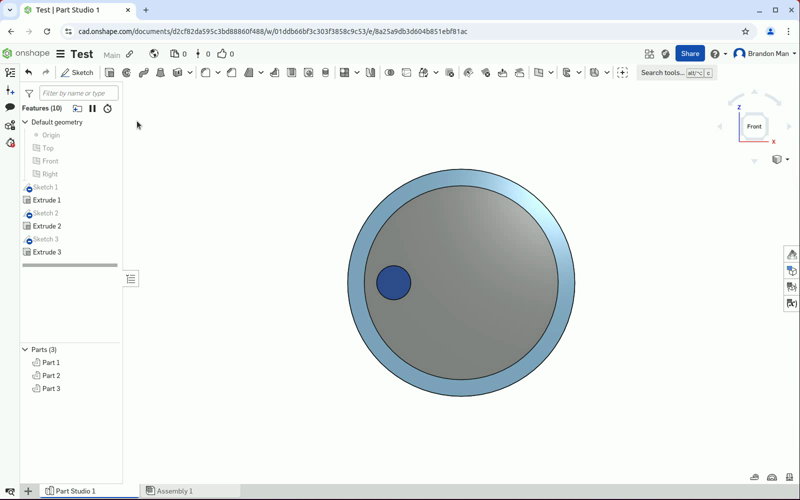
key(shift+h)
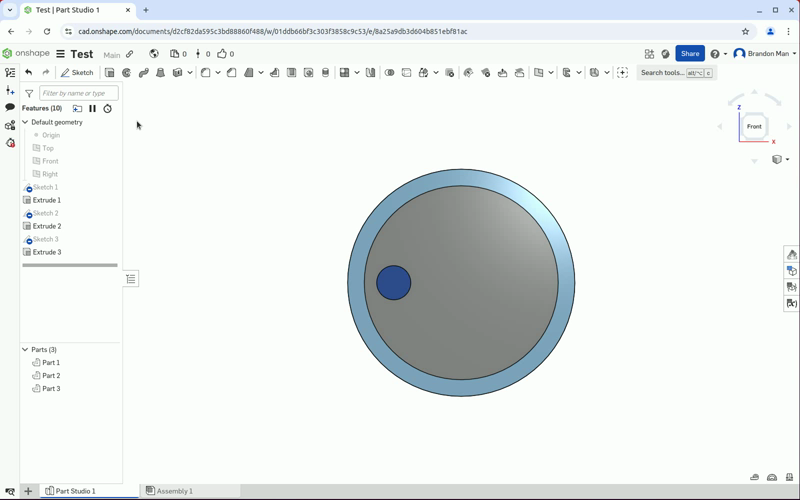
key(shift+h)
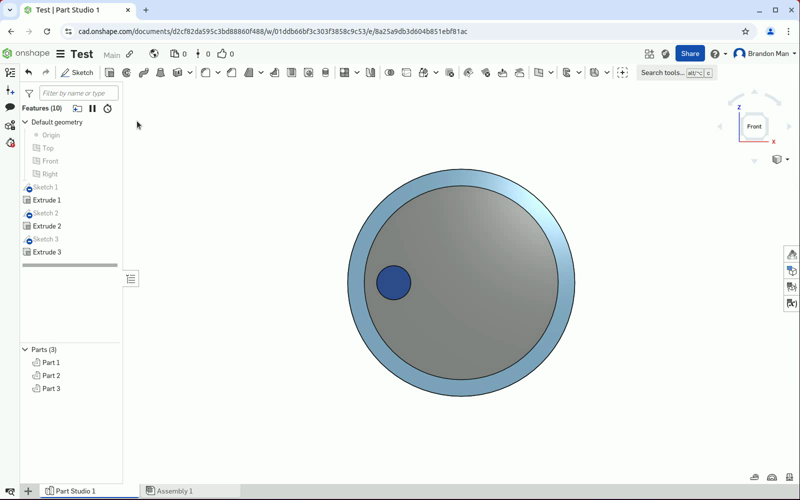
mouse_move(73, 189)
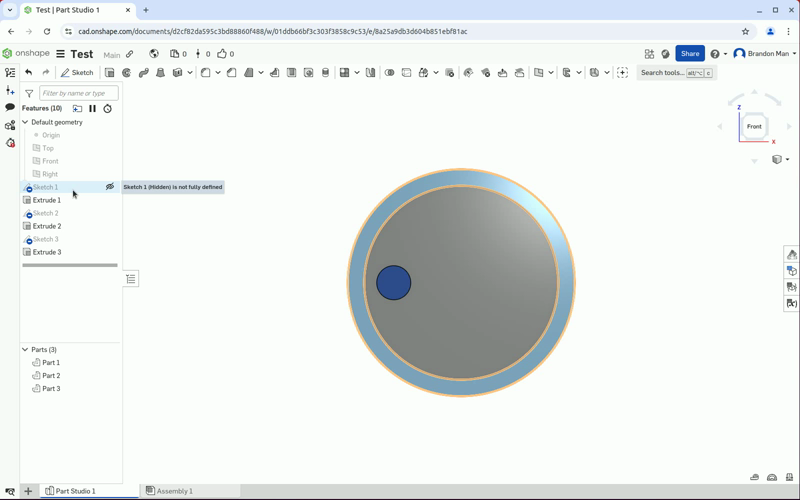
click(73, 189)
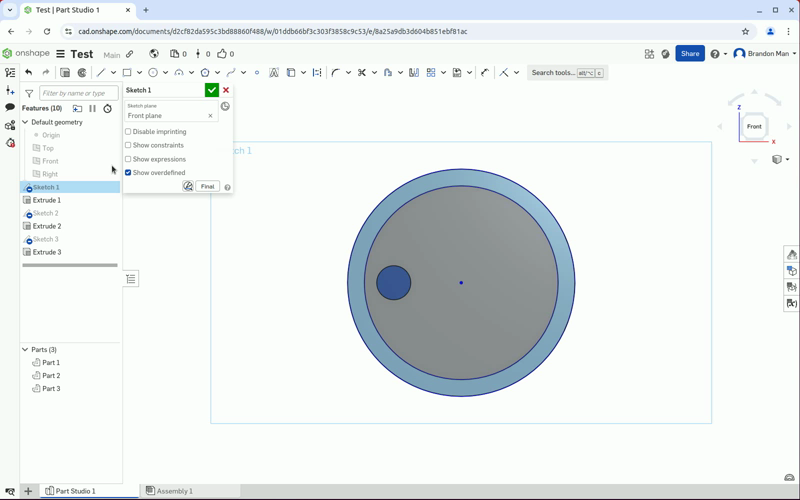
mouse_move(229, 92)
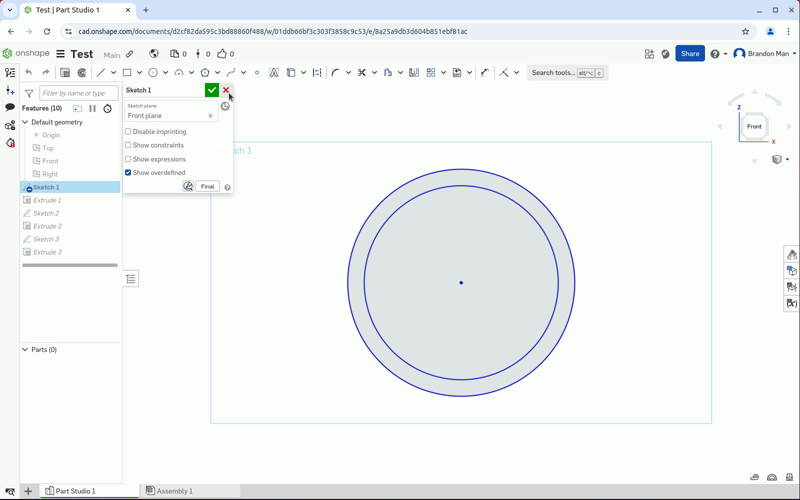
click(229, 92)
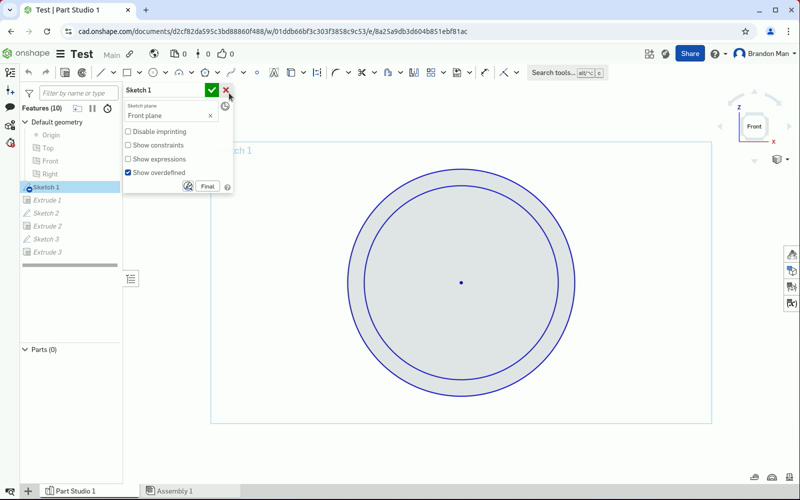
key(shift+s)
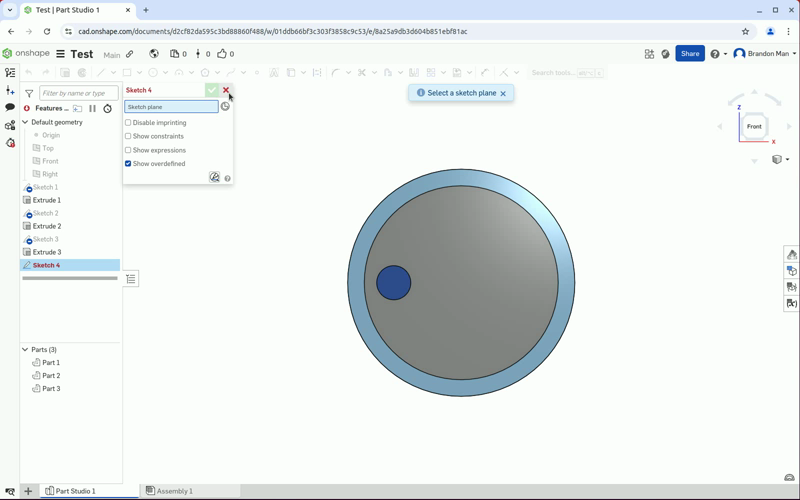
mouse_move(73, 163)
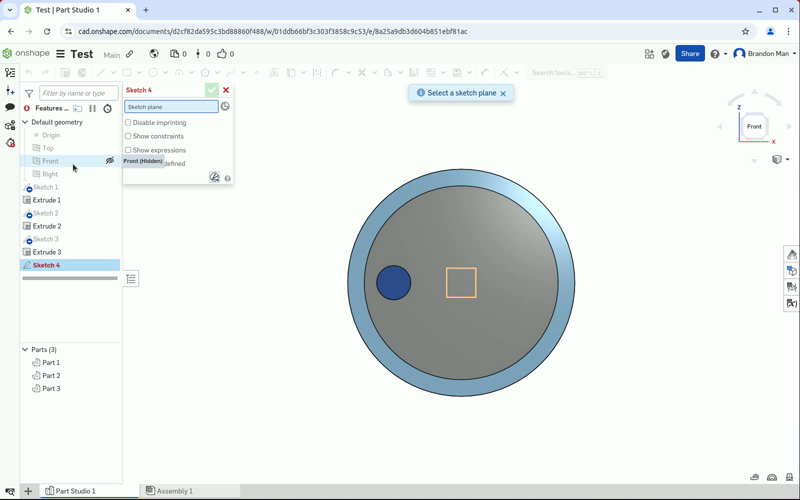
click(73, 163)
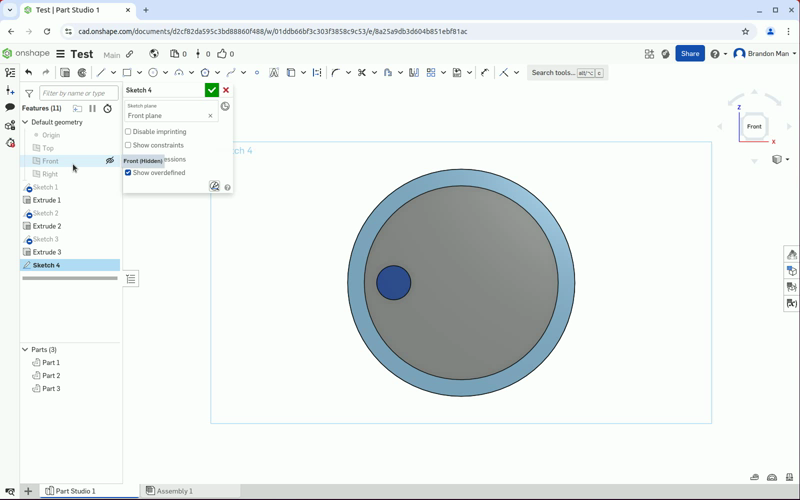
mouse_move(73, 352)
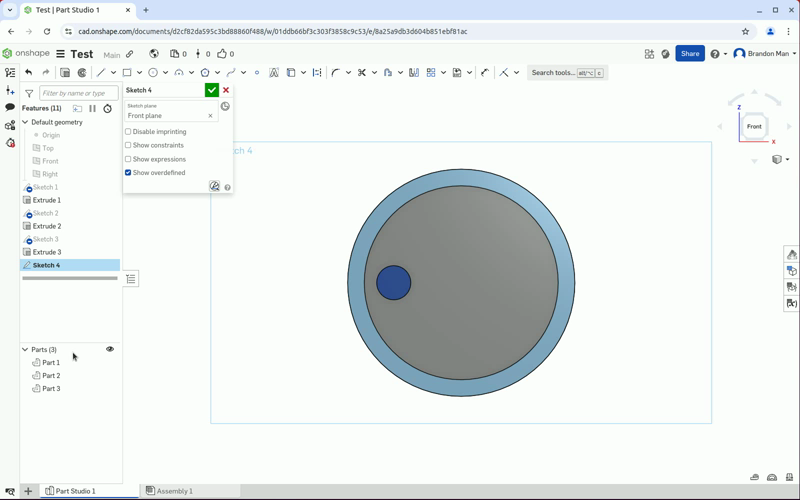
key(y)
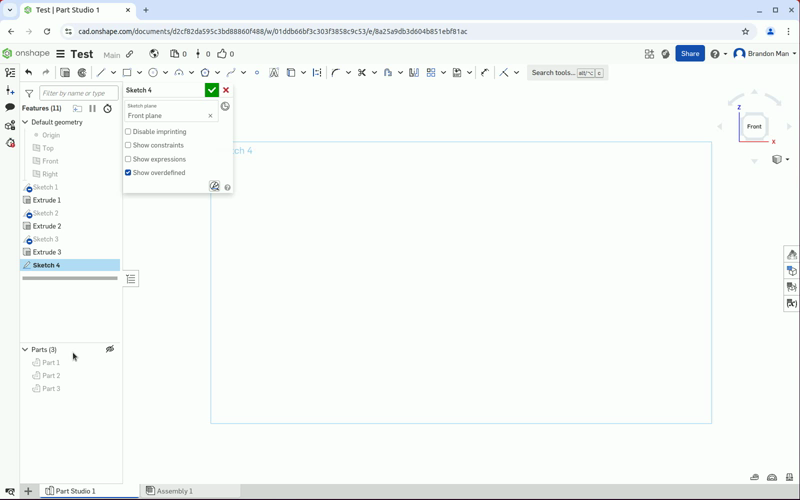
key(c)
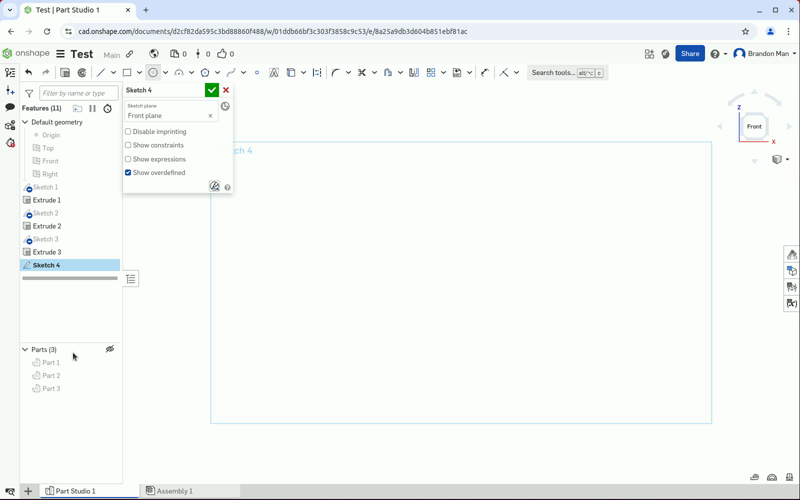
key_down(shift)
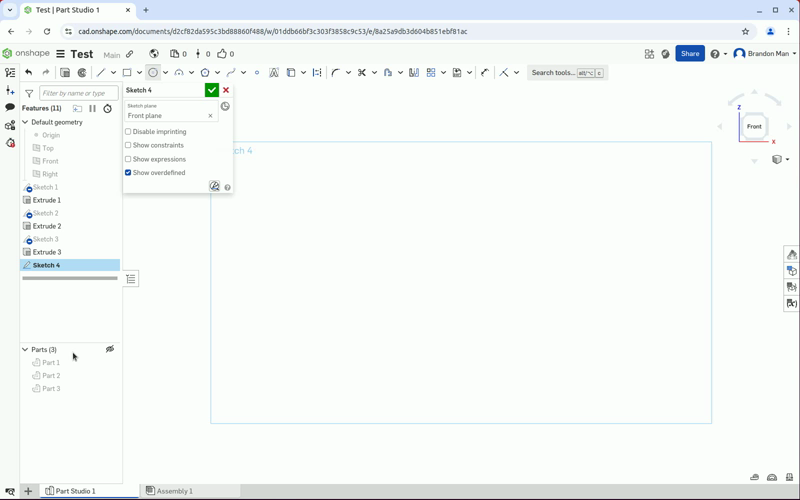
mouse_move(419, 236)
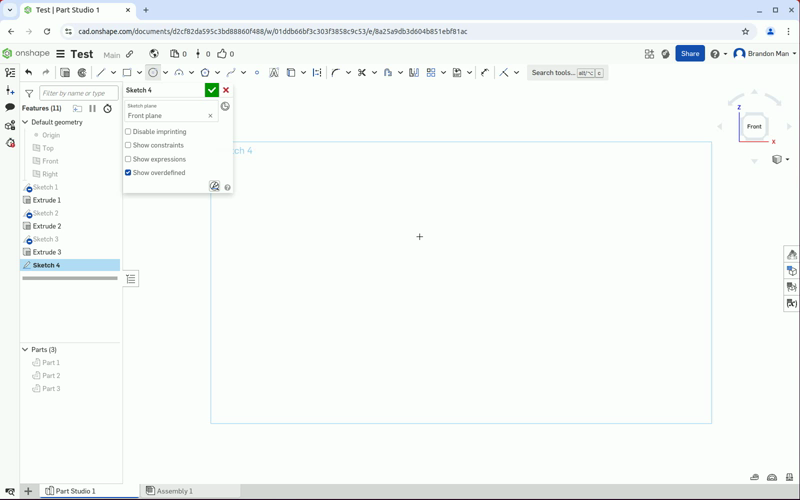
click(419, 236)
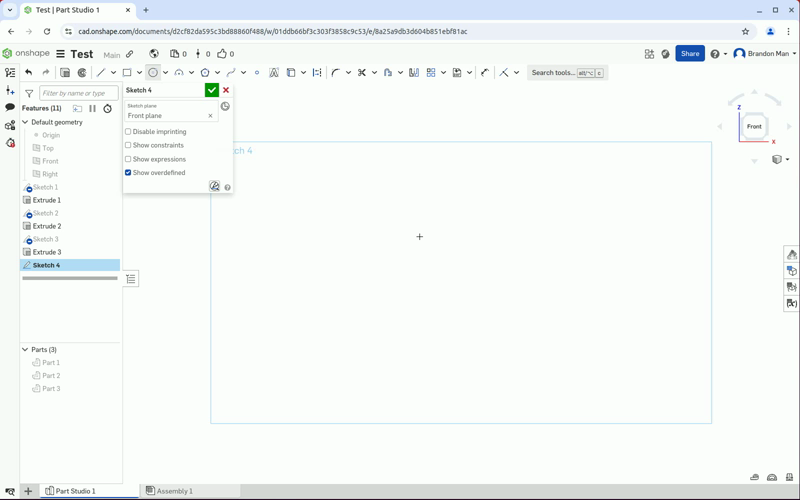
key_up(shift)
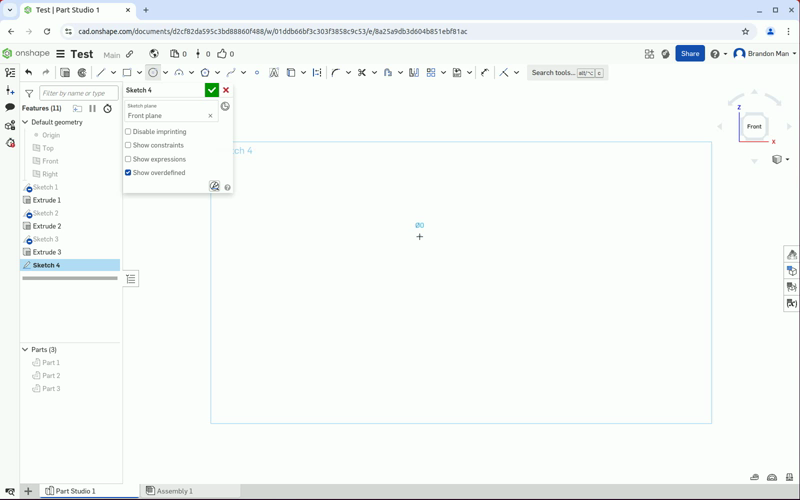
mouse_move(433, 236)
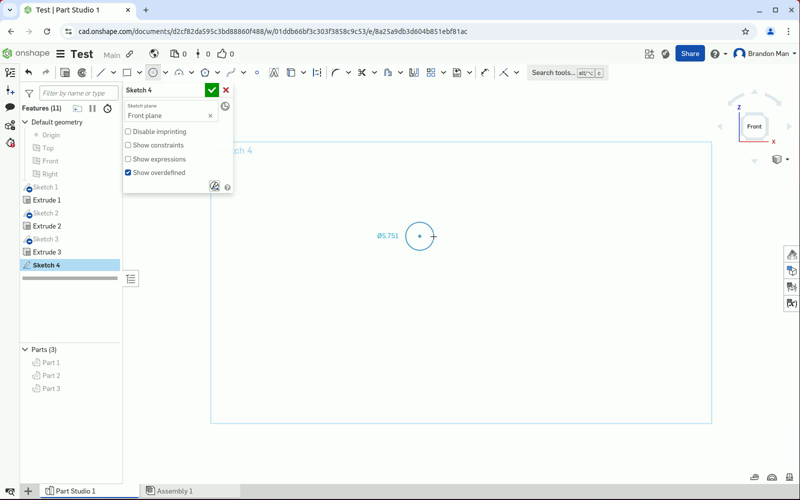
click(433, 236)
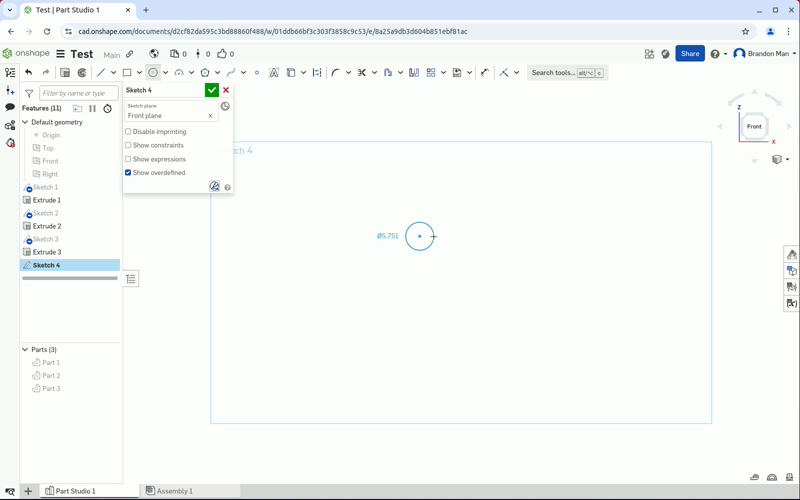
key(esc)
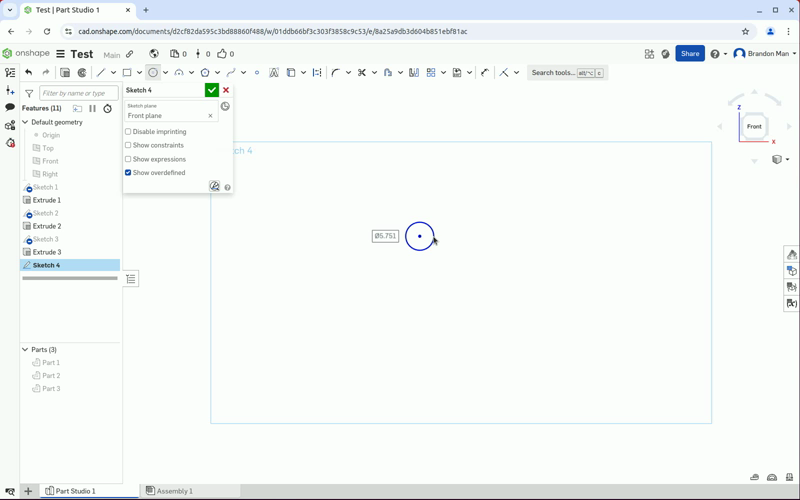
mouse_move(418, 231)
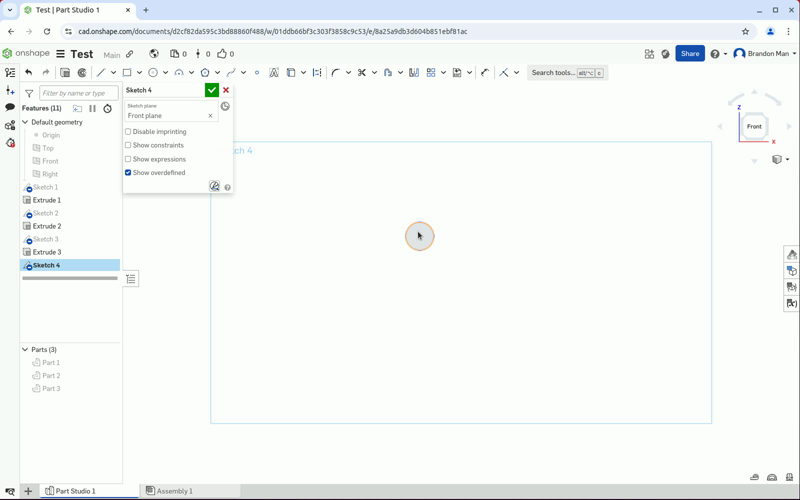
scroll(6)
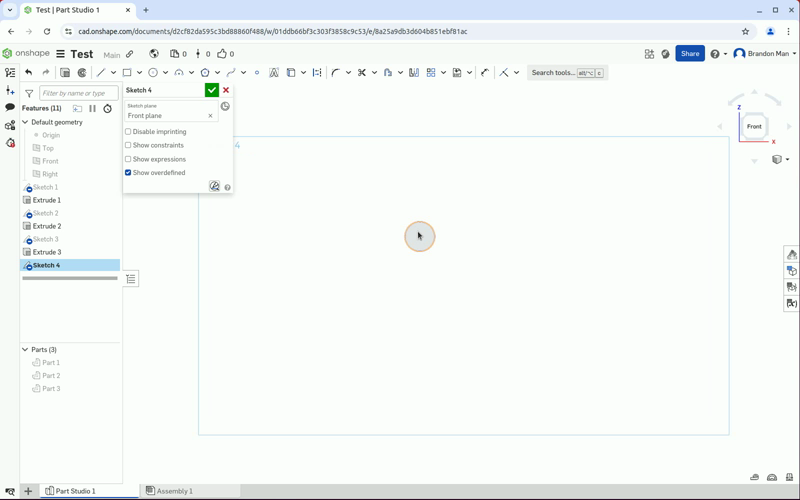
scroll(6)
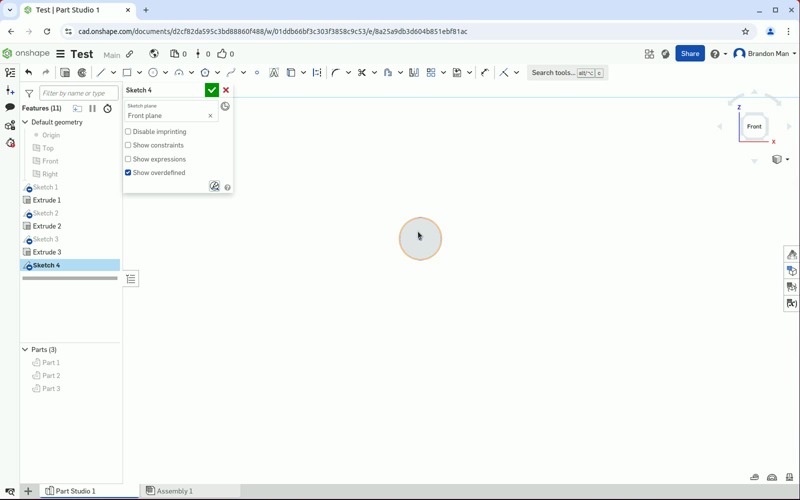
scroll(6)
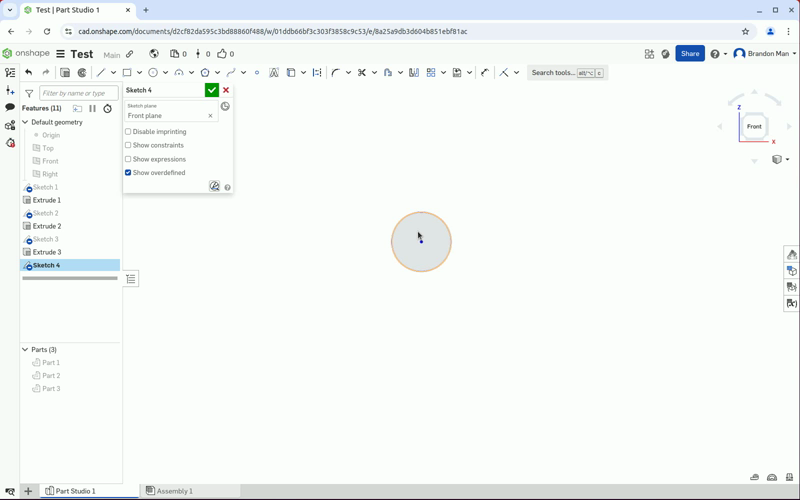
scroll(6)
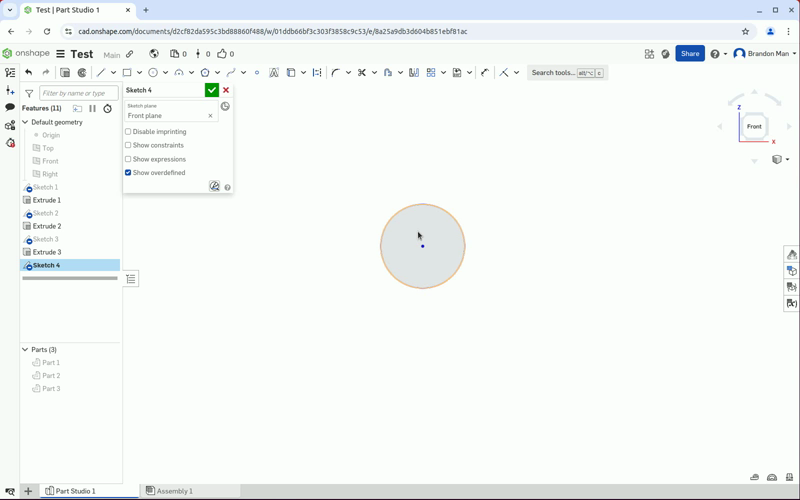
scroll(6)
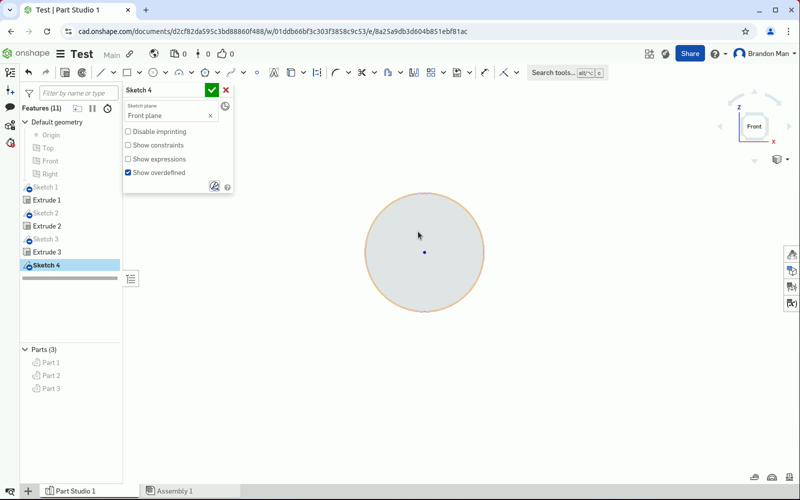
scroll(6)
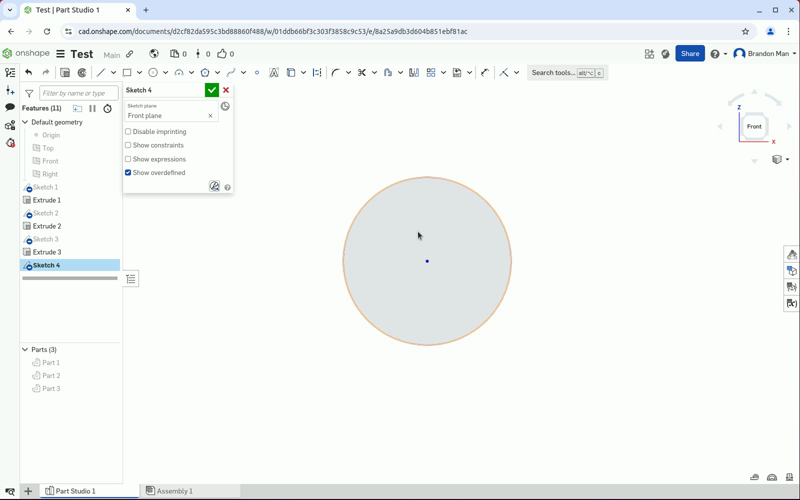
scroll(6)
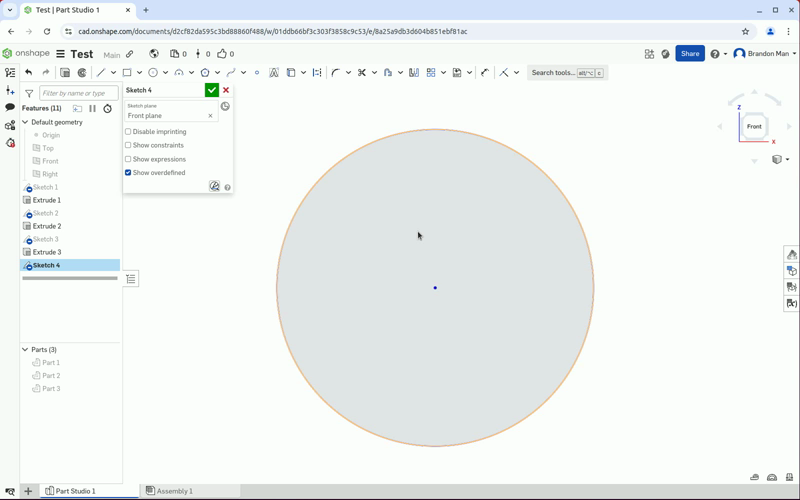
click(418, 231)
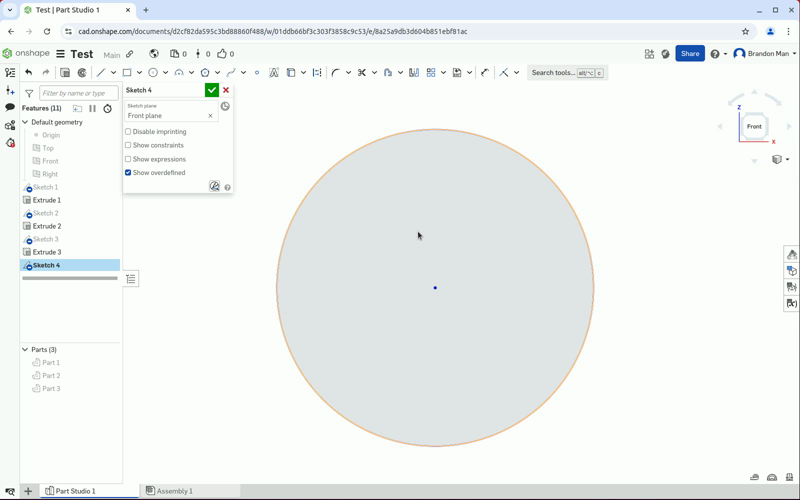
scroll(-6)
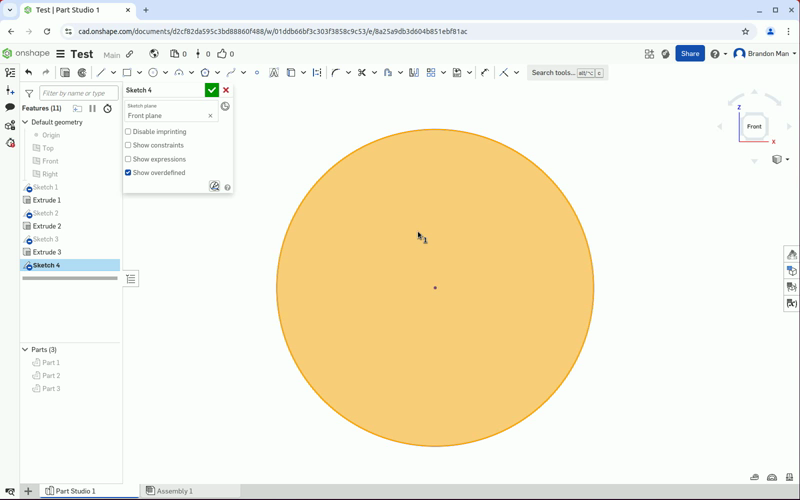
scroll(-6)
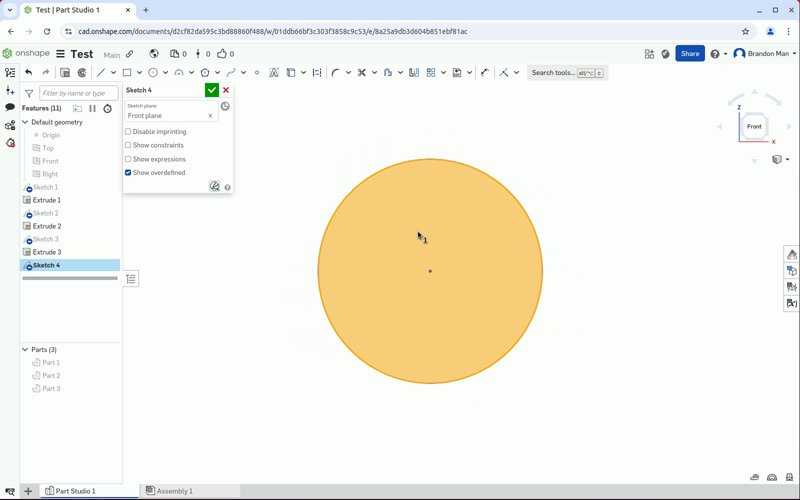
scroll(-6)
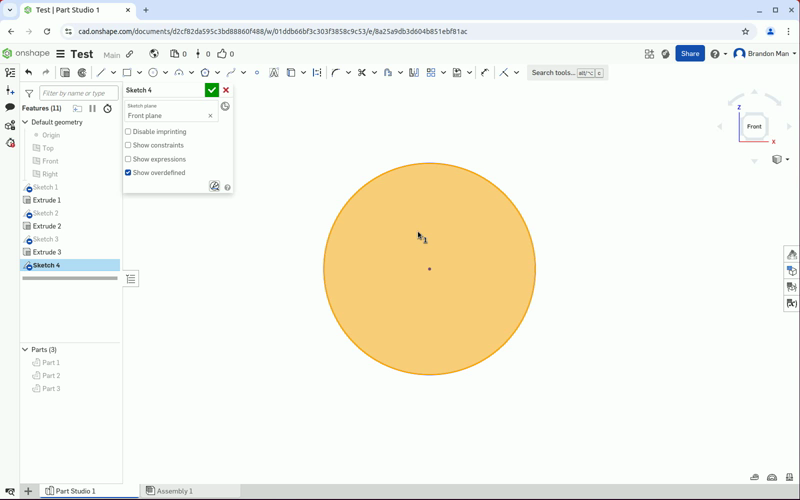
scroll(-6)
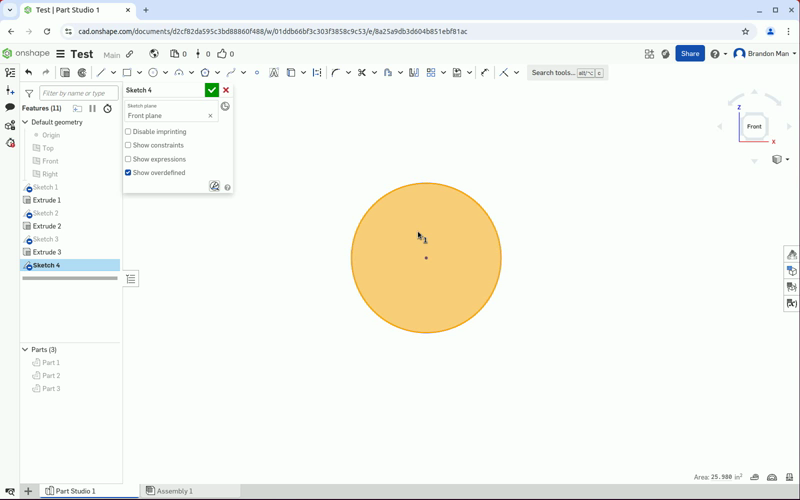
scroll(-6)
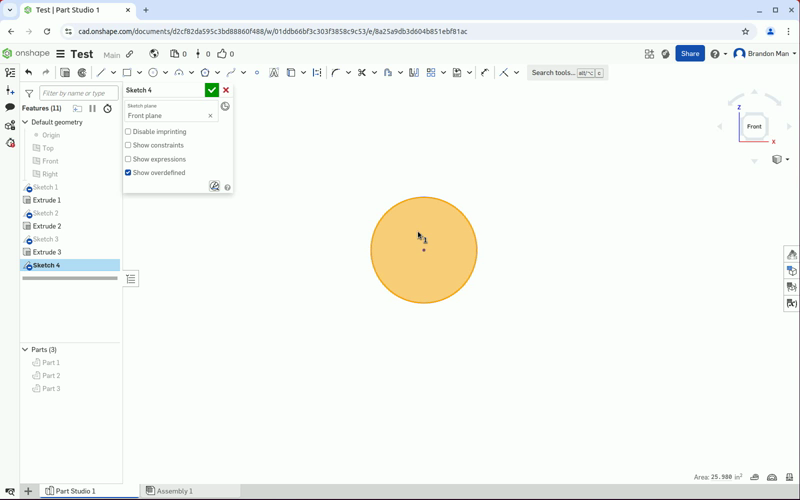
scroll(-6)
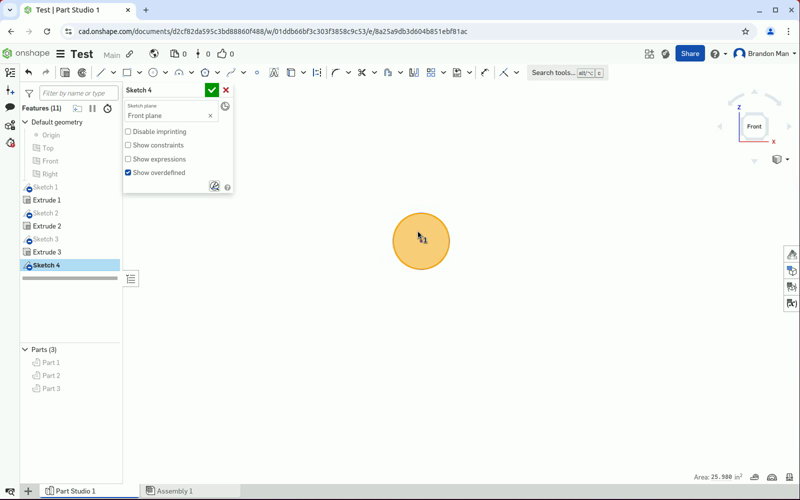
scroll(-6)
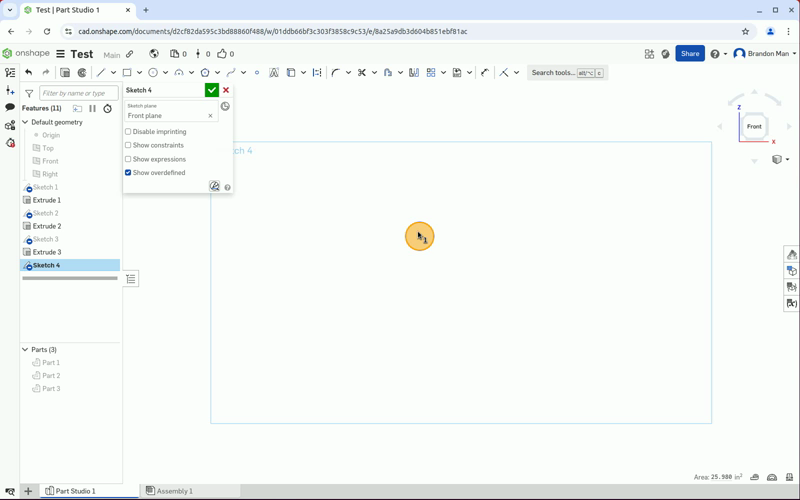
mouse_move(73, 352)
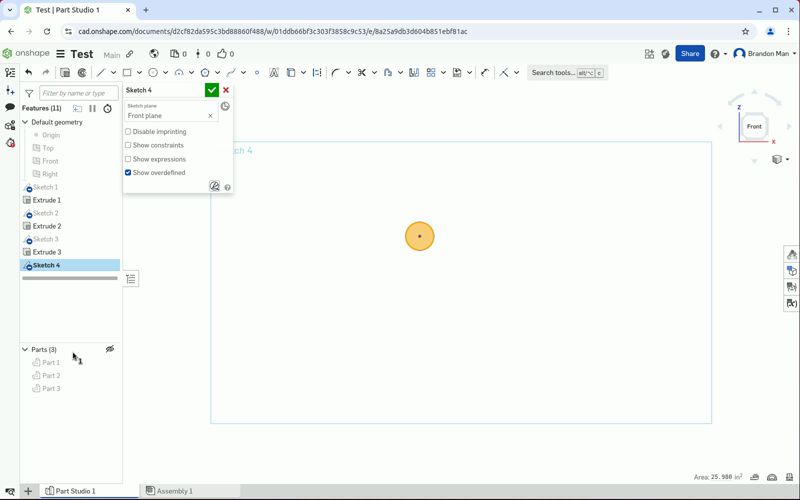
key(shift+y)
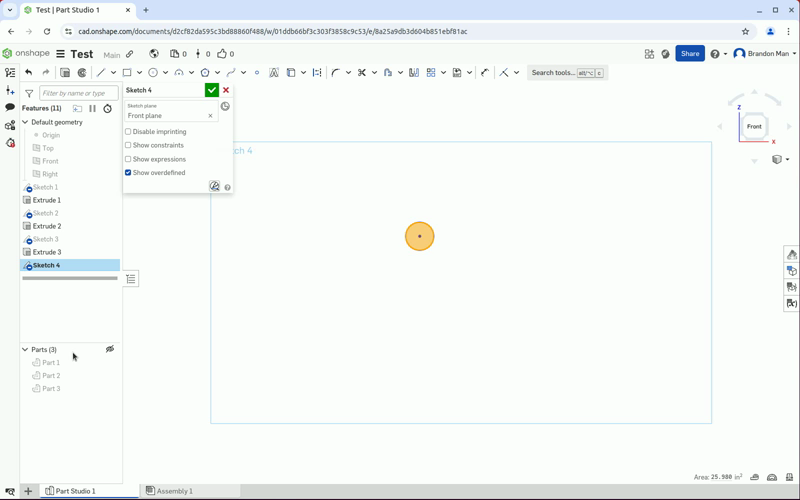
key(shift+e)
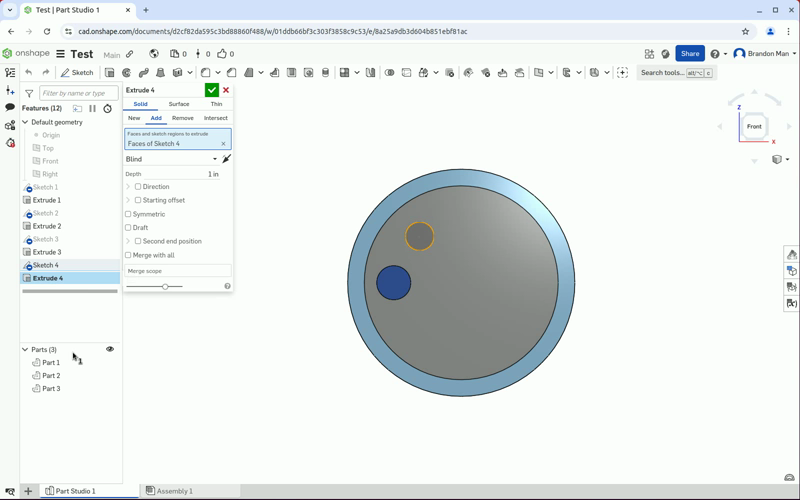
mouse_move(143, 106)
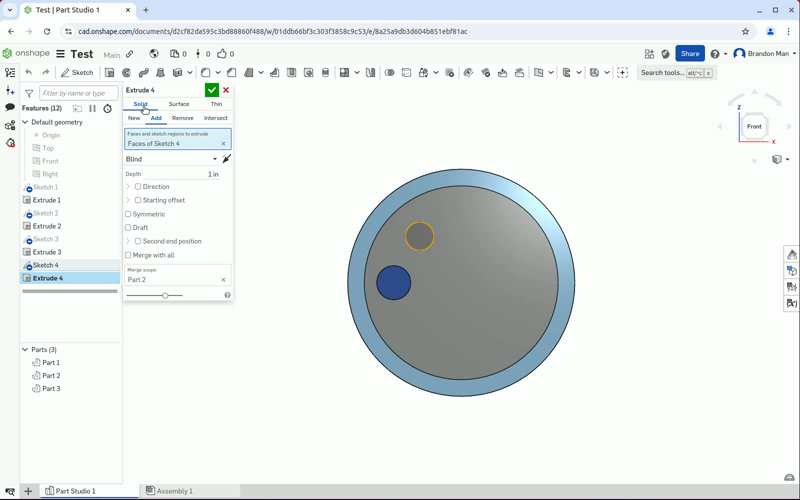
click(143, 106)
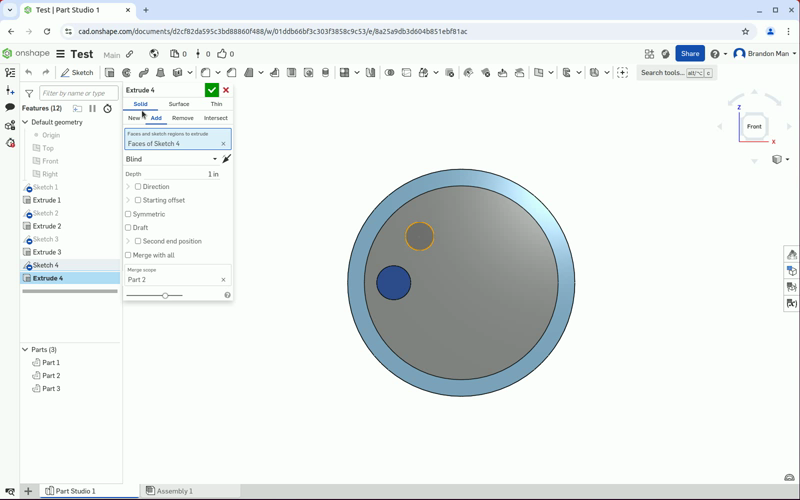
mouse_move(137, 120)
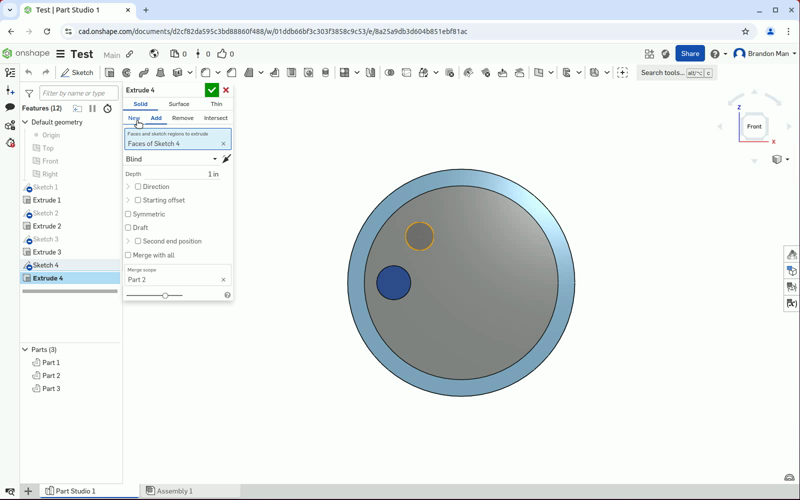
click(137, 120)
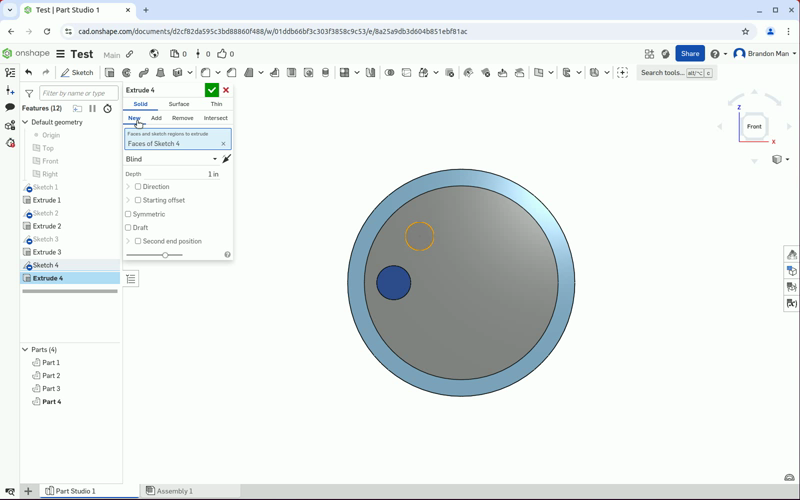
key(tab, 4)
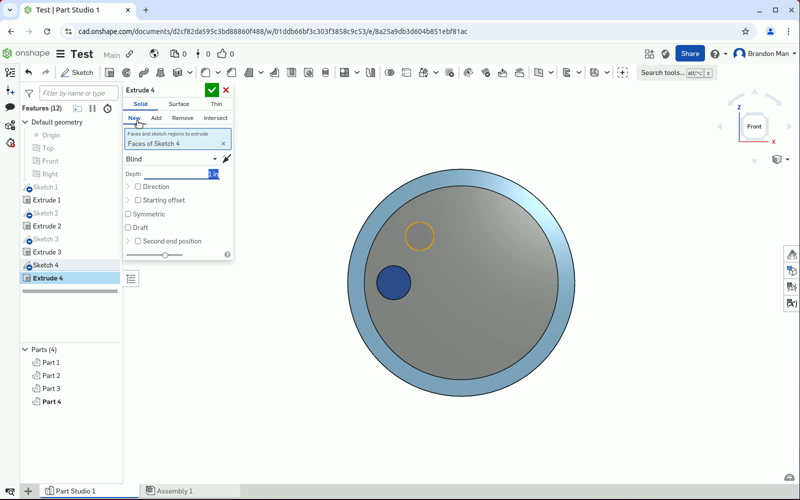
text(7.462)
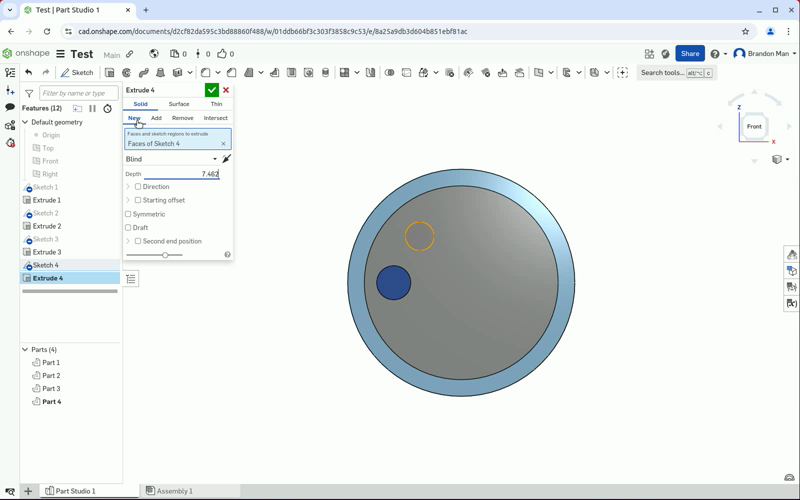
key(enter)
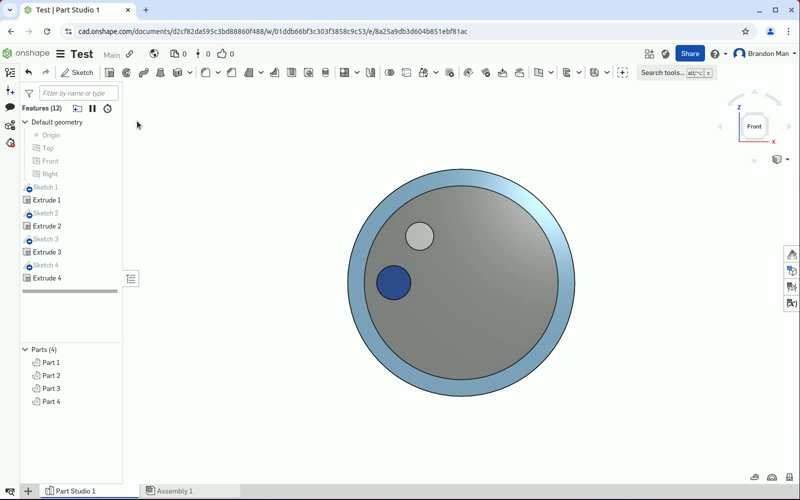
key(shift+h)
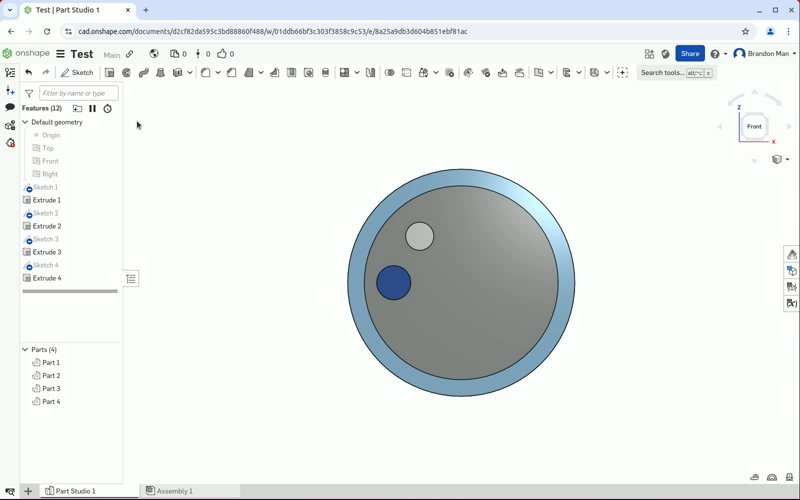
key(shift+h)
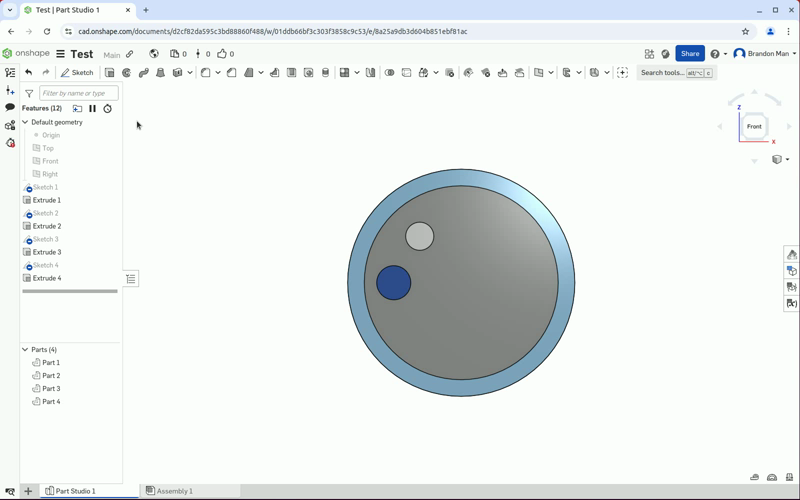
mouse_move(73, 189)
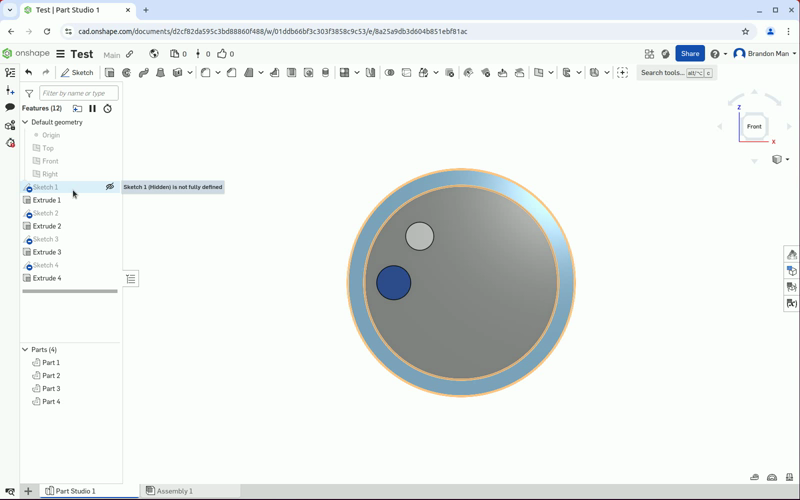
click(73, 189)
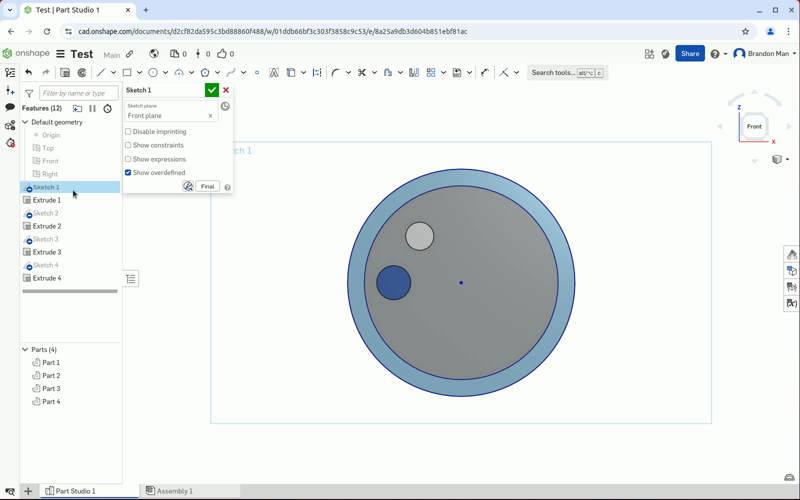
mouse_move(229, 92)
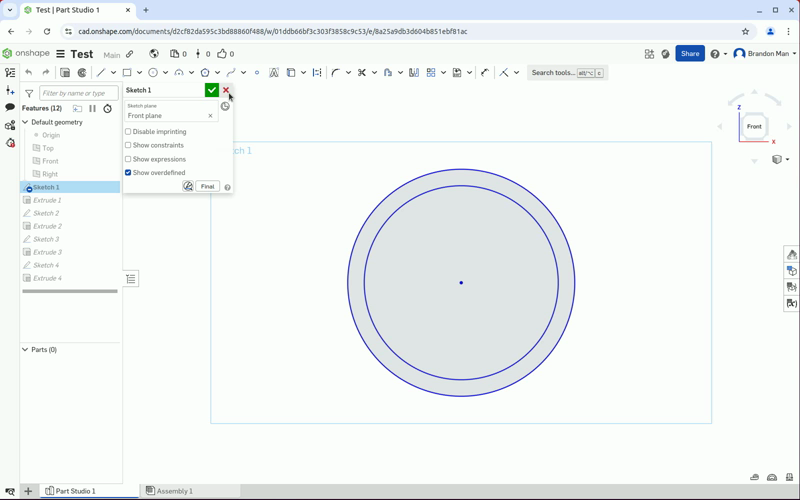
click(229, 92)
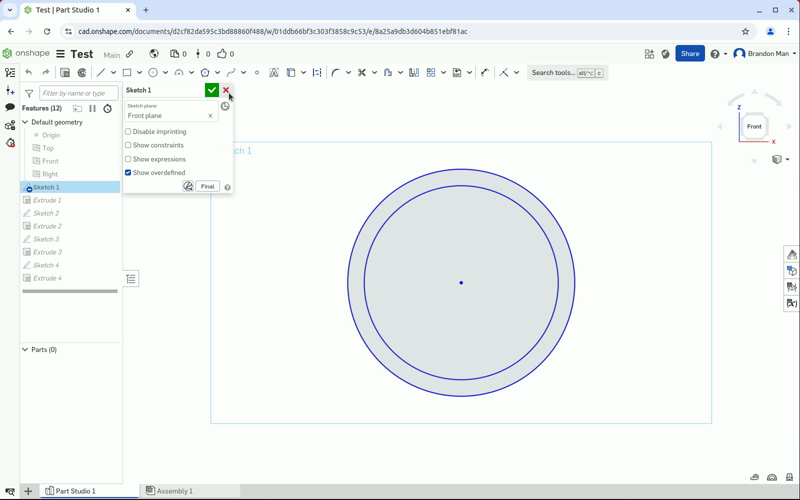
key(shift+s)
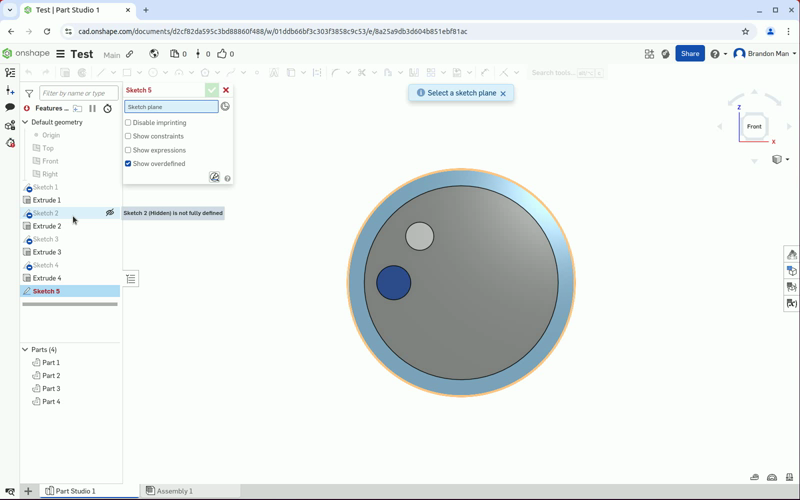
scroll(3)
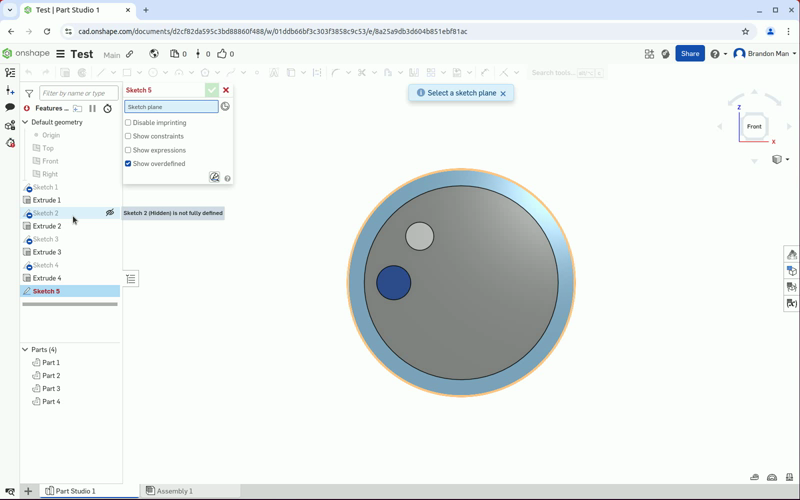
mouse_move(73, 163)
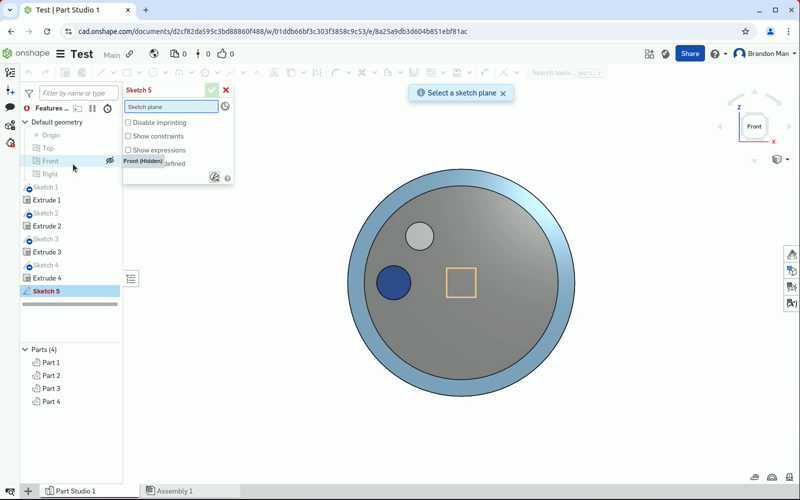
click(73, 163)
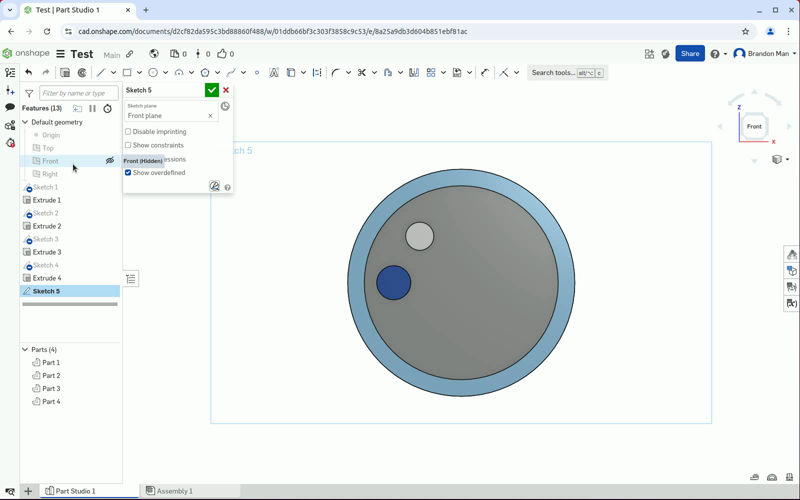
mouse_move(73, 352)
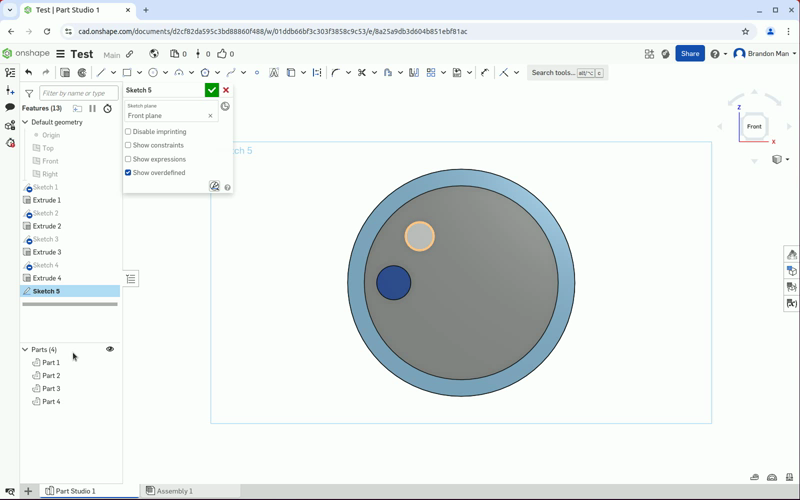
key(y)
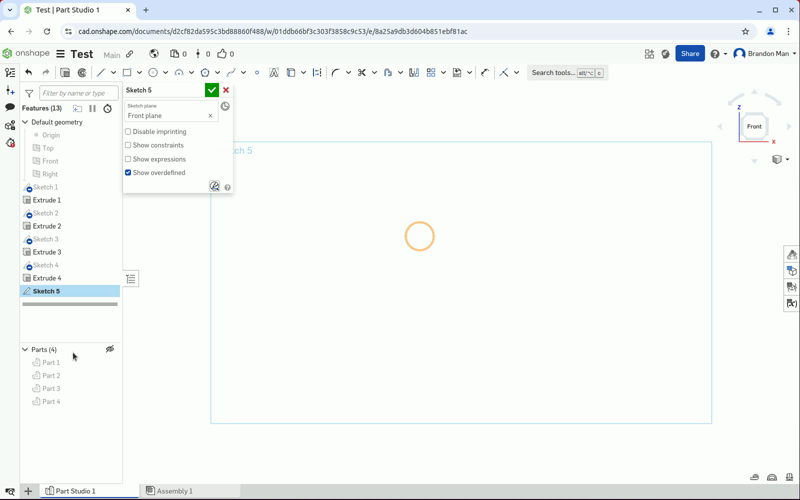
key(c)
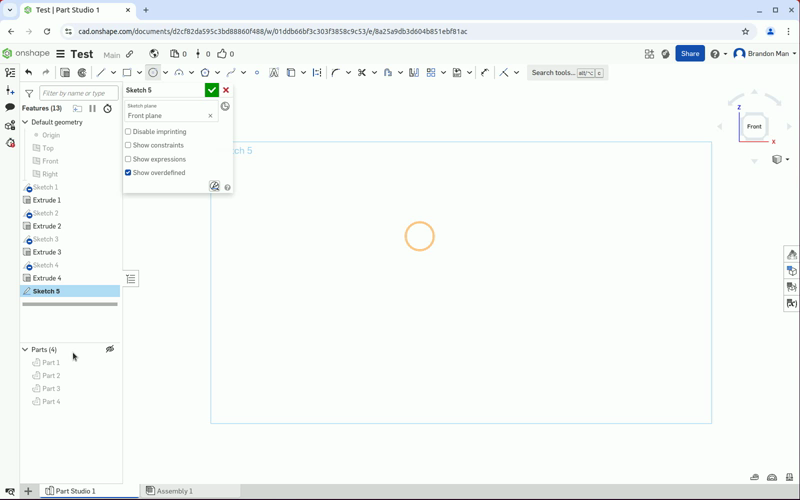
key_down(shift)
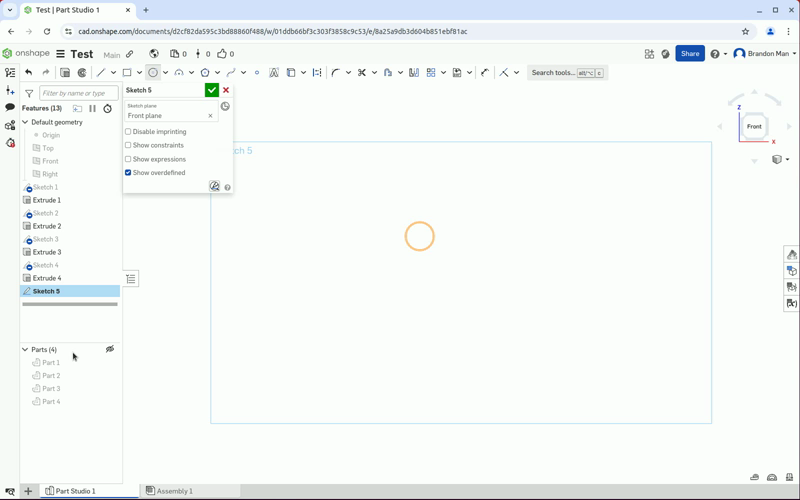
mouse_move(461, 217)
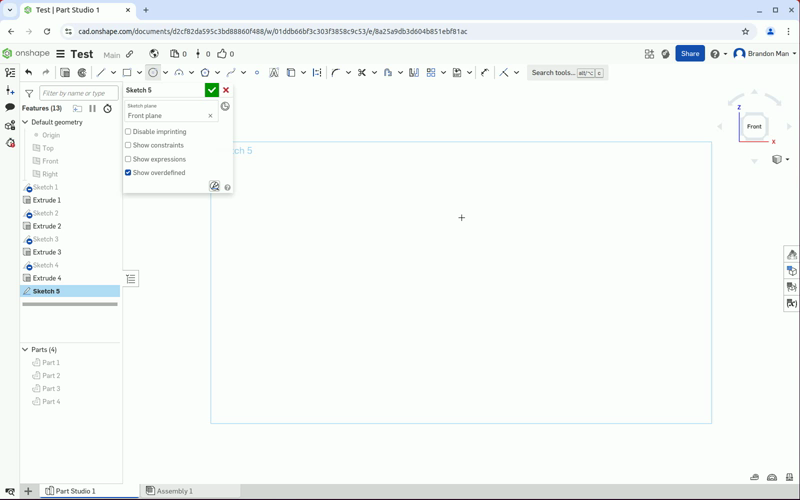
click(461, 217)
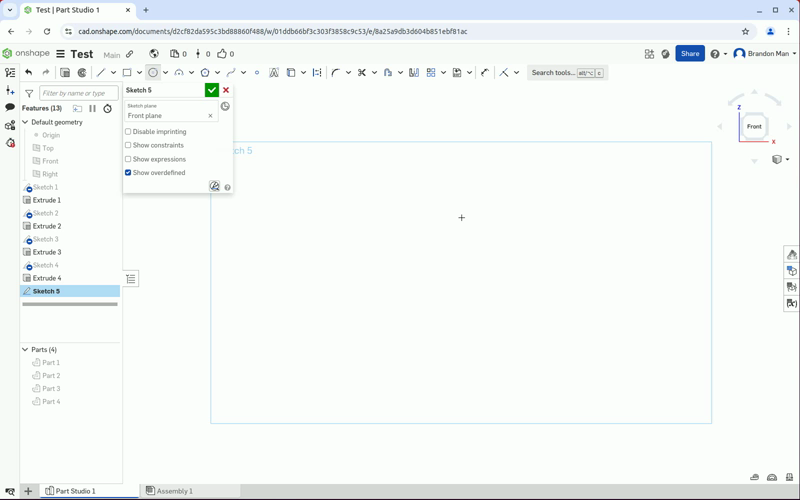
key_up(shift)
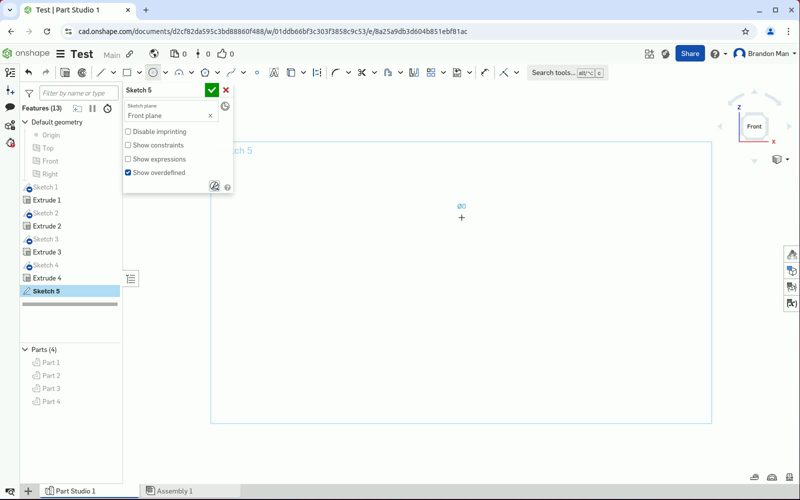
mouse_move(473, 217)
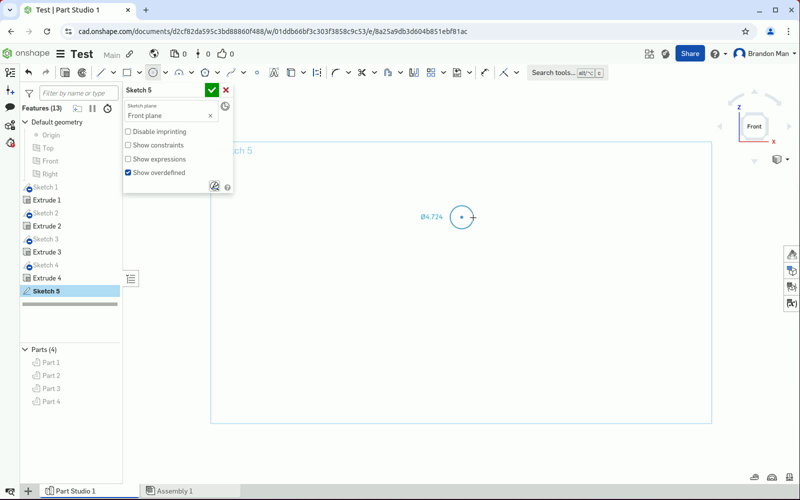
click(473, 217)
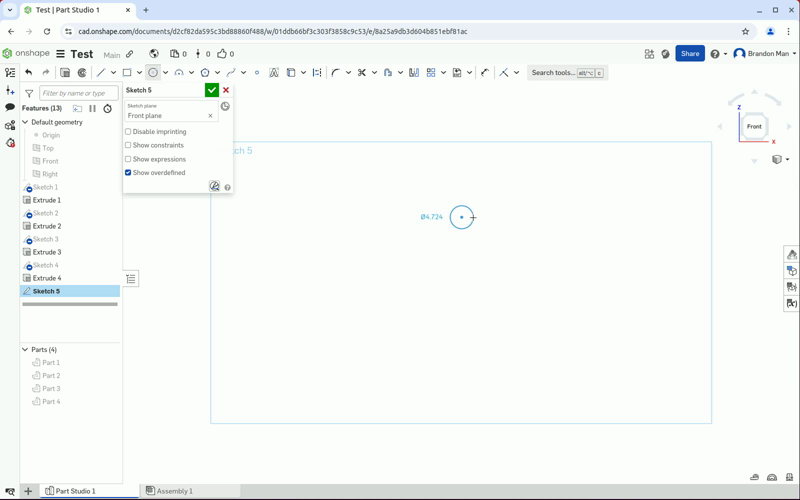
key(esc)
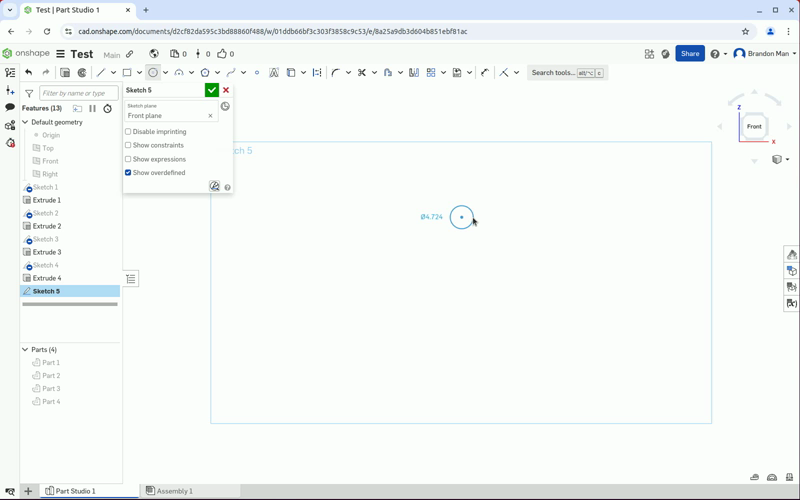
mouse_move(455, 212)
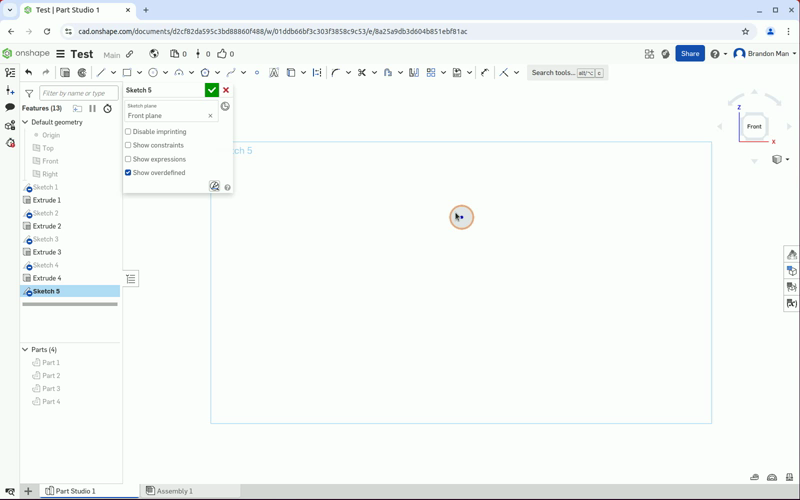
scroll(6)
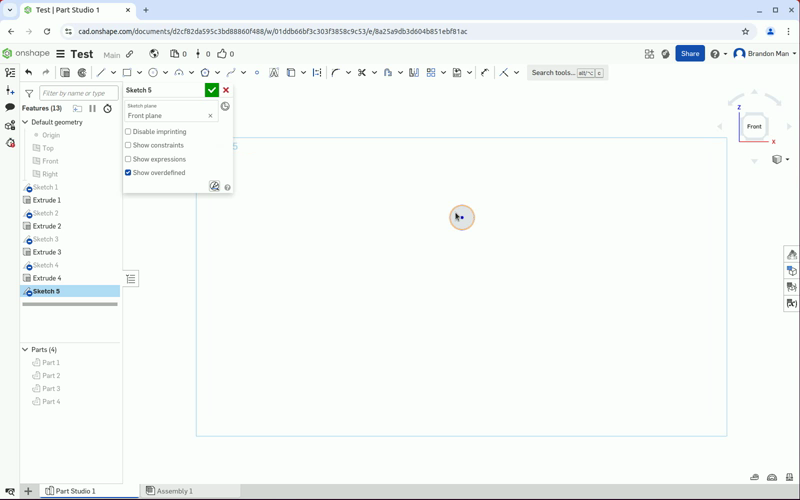
scroll(6)
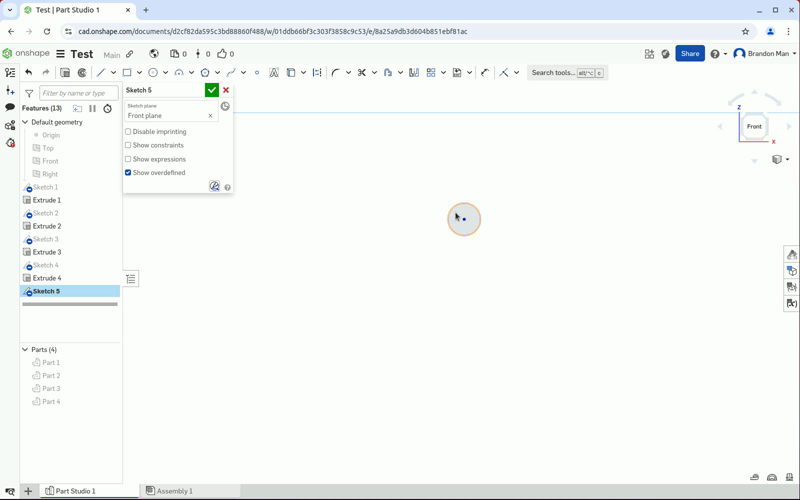
scroll(6)
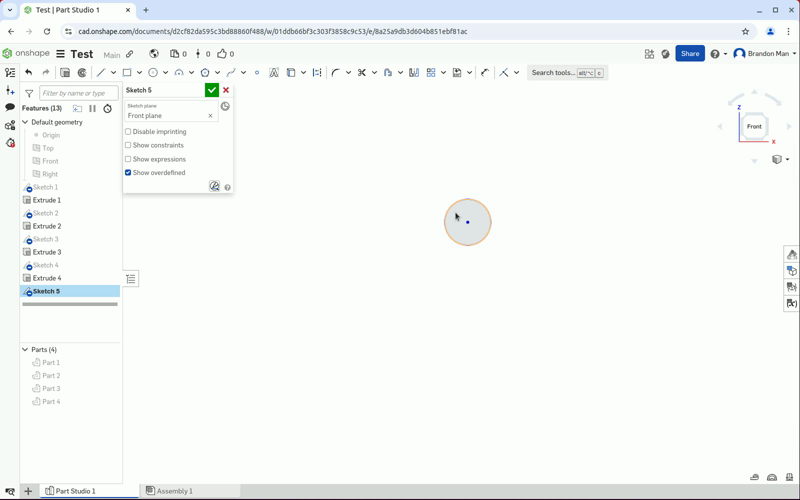
scroll(6)
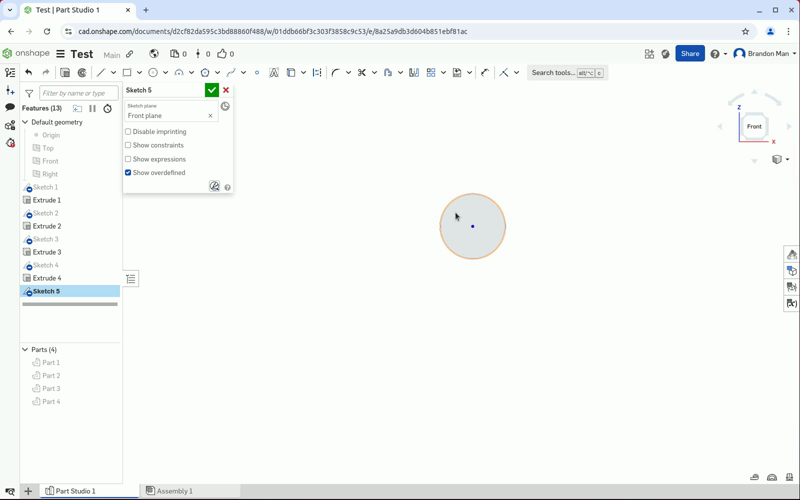
scroll(6)
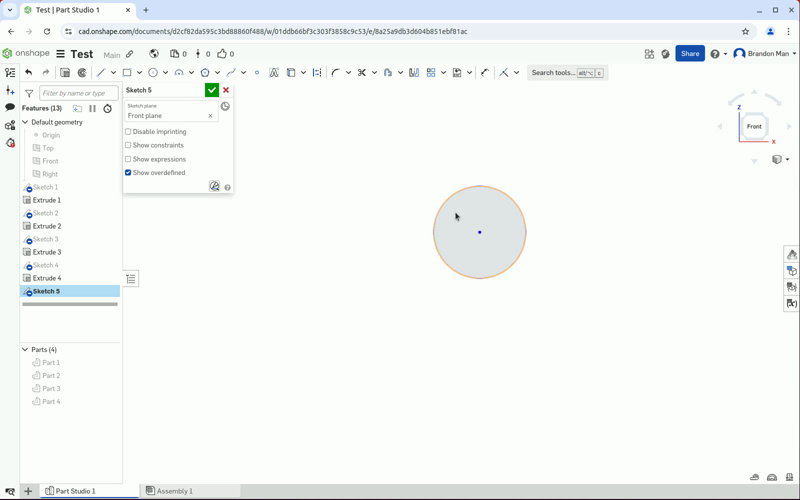
scroll(6)
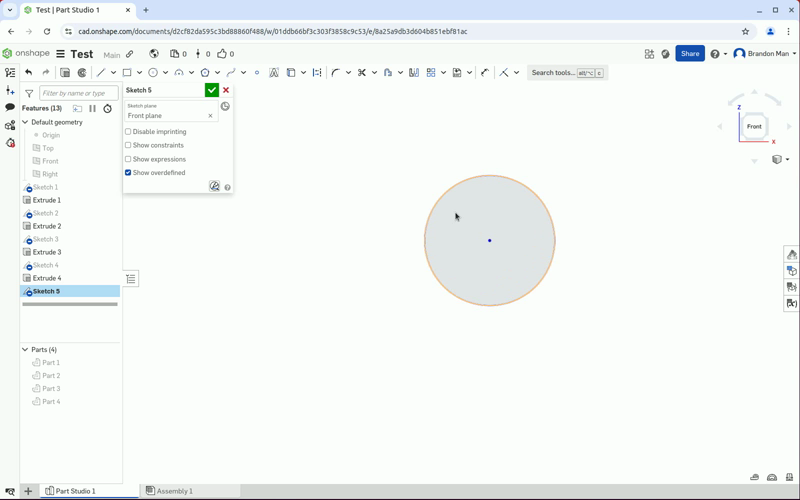
scroll(6)
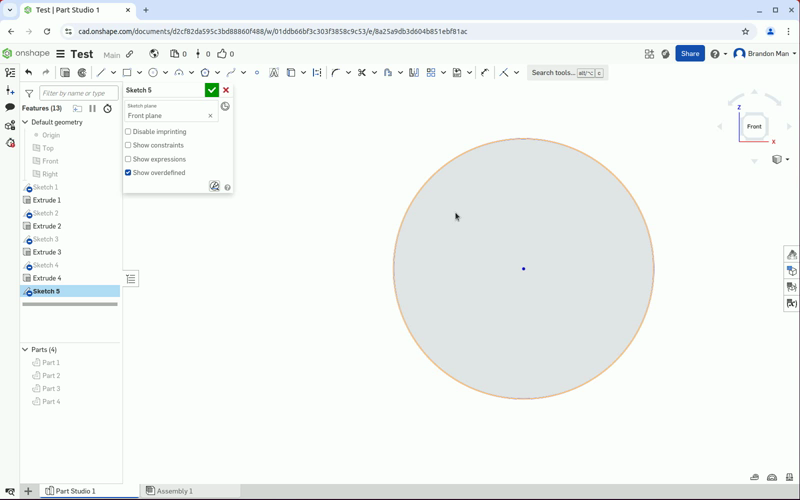
click(455, 212)
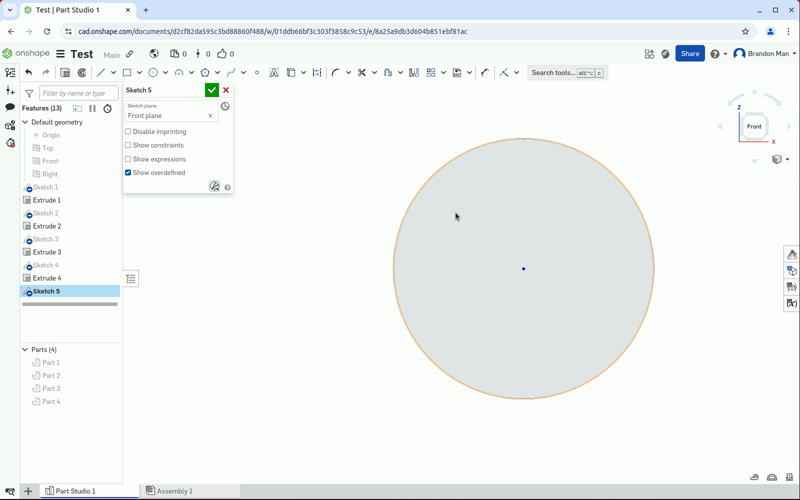
scroll(-6)
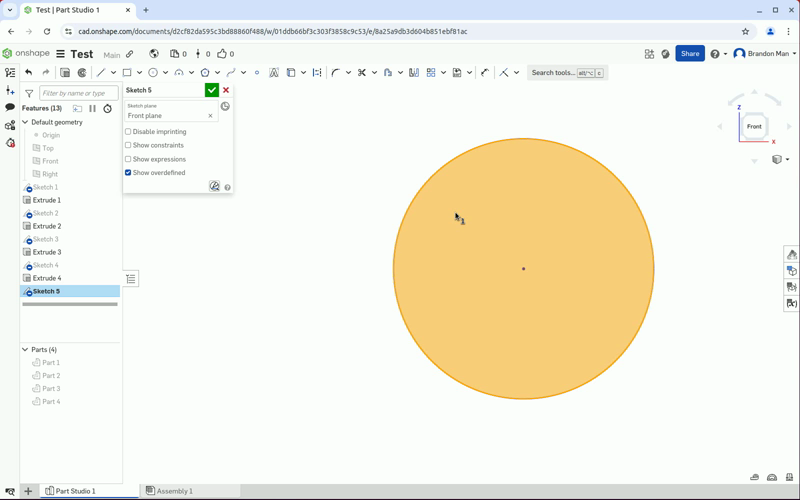
scroll(-6)
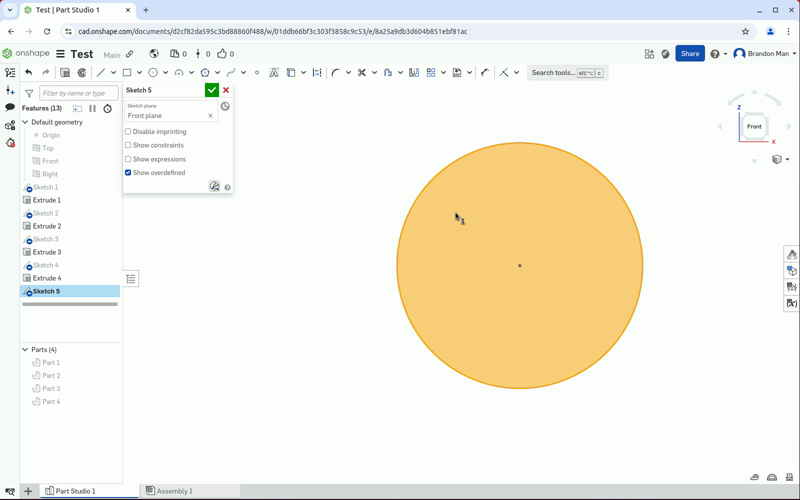
scroll(-6)
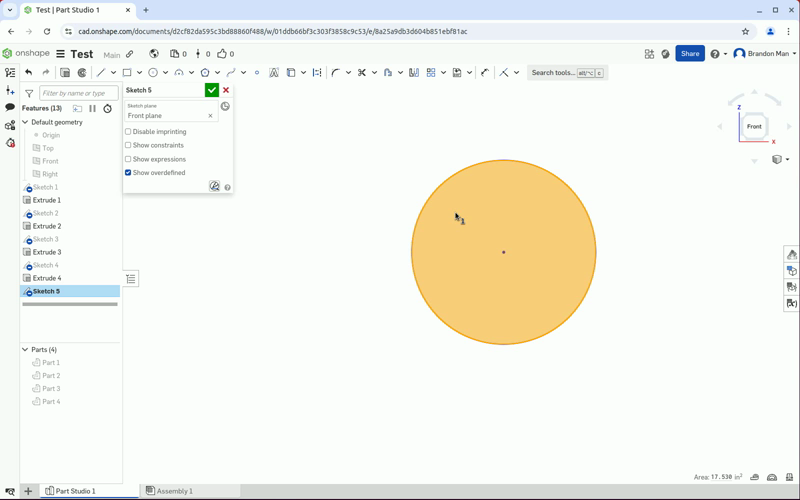
scroll(-6)
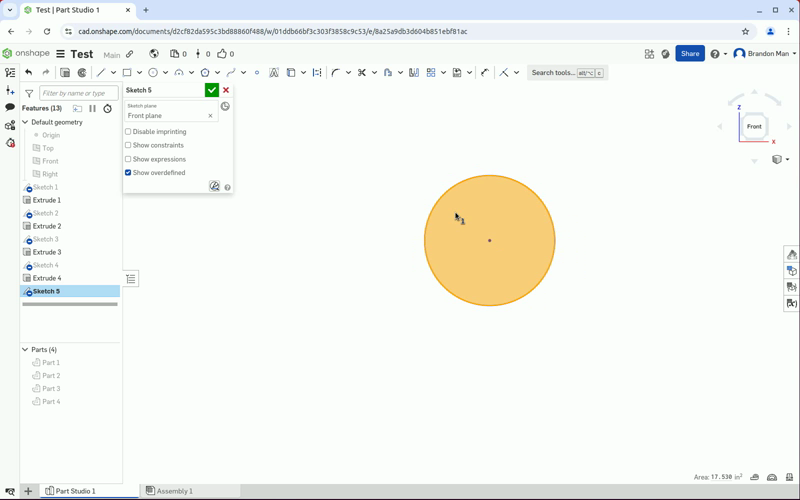
scroll(-6)
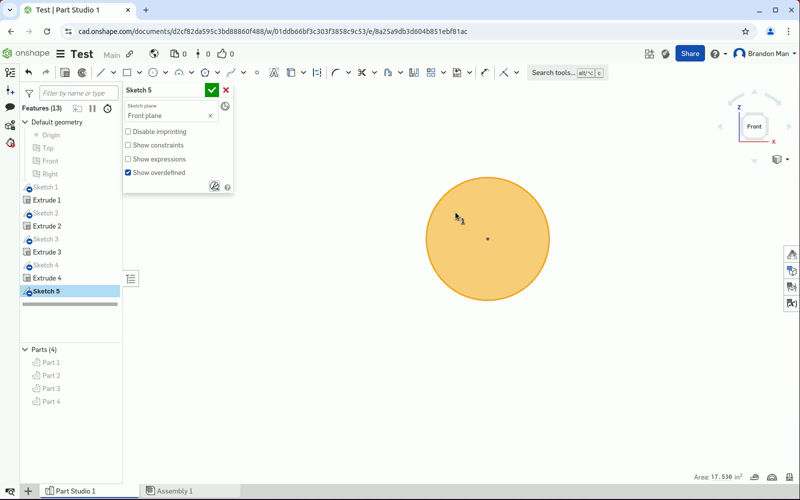
scroll(-6)
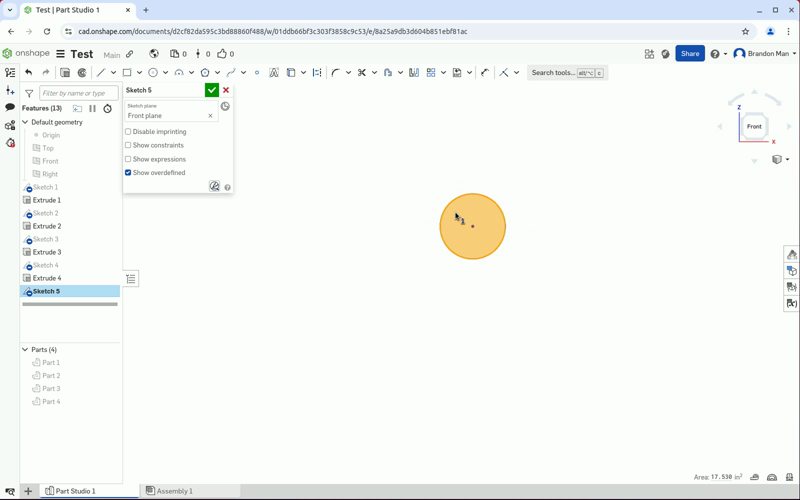
scroll(-6)
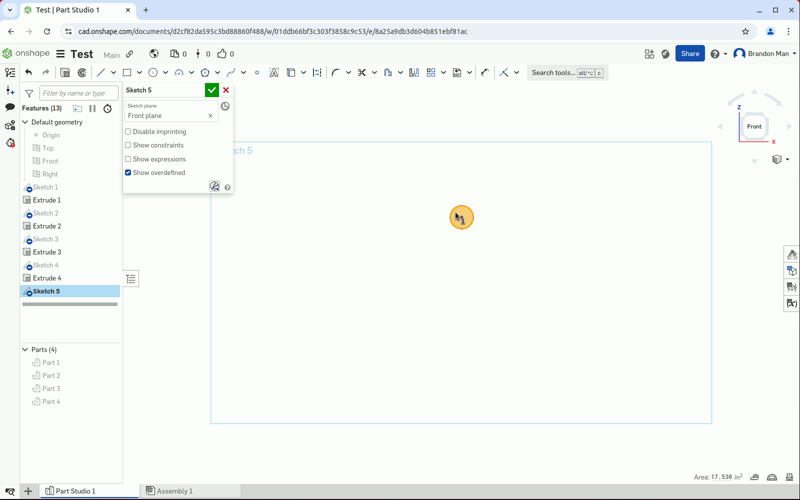
mouse_move(73, 352)
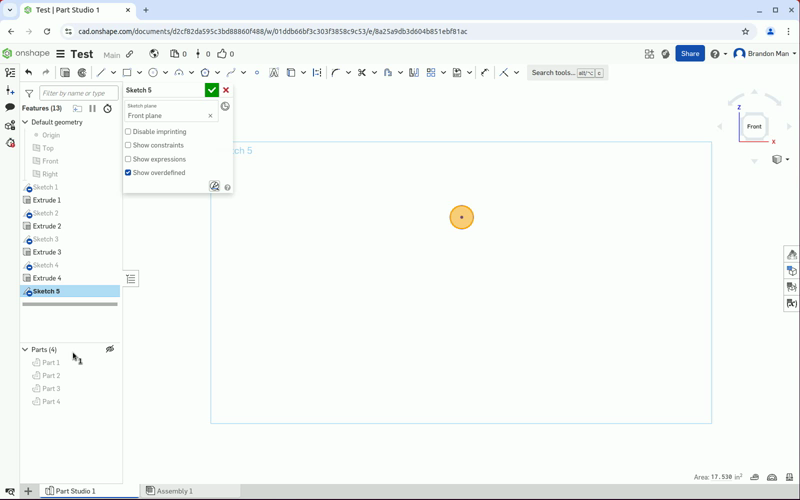
key(shift+y)
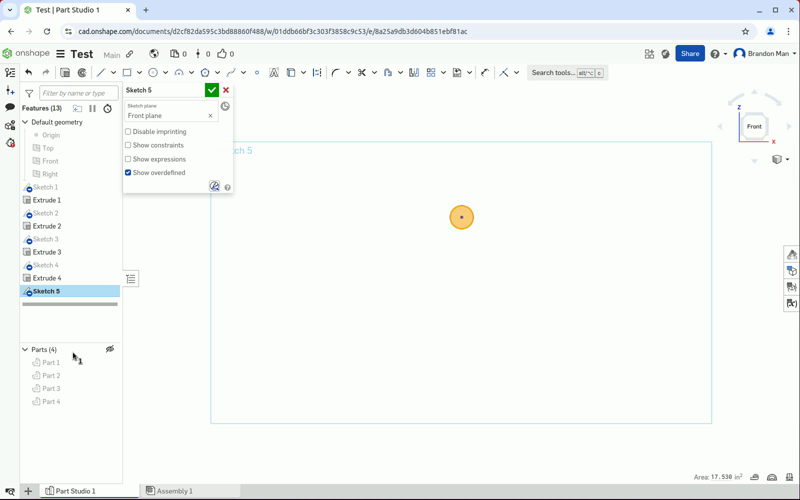
key(shift+e)
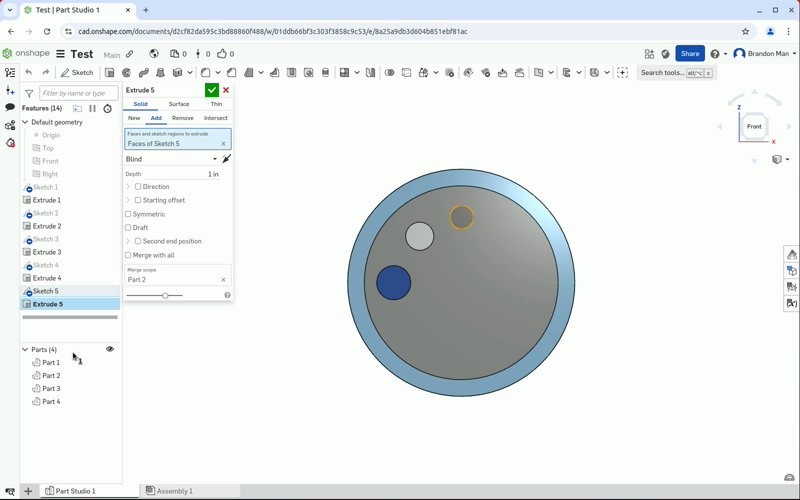
mouse_move(143, 106)
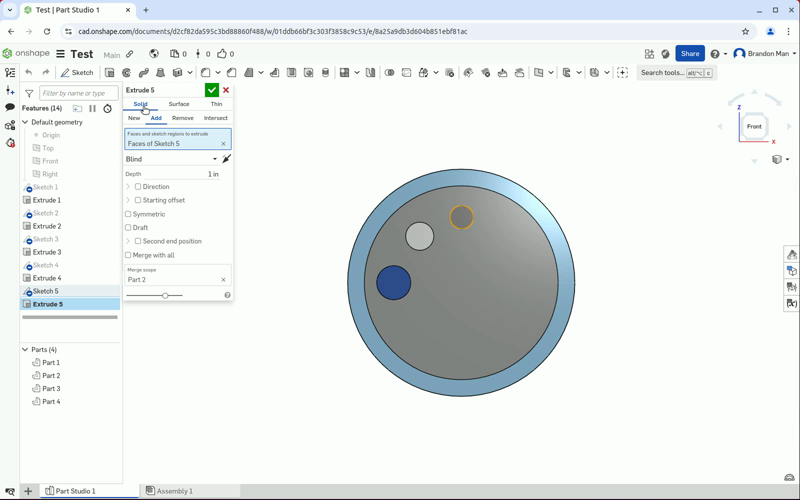
click(143, 106)
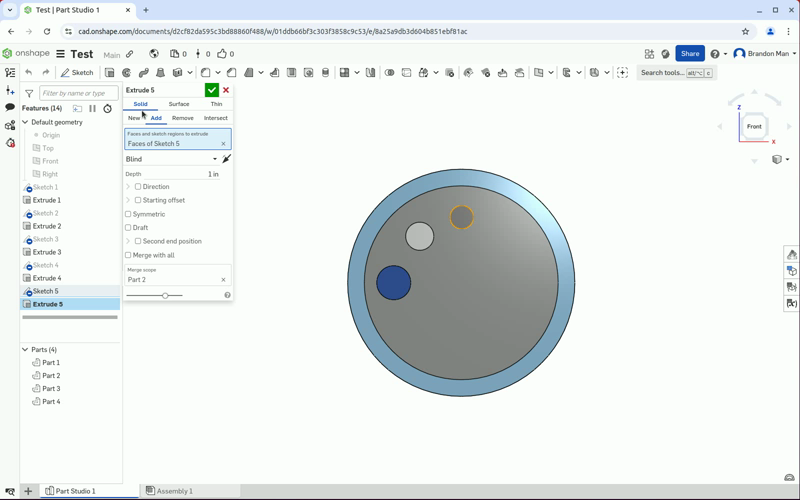
mouse_move(137, 120)
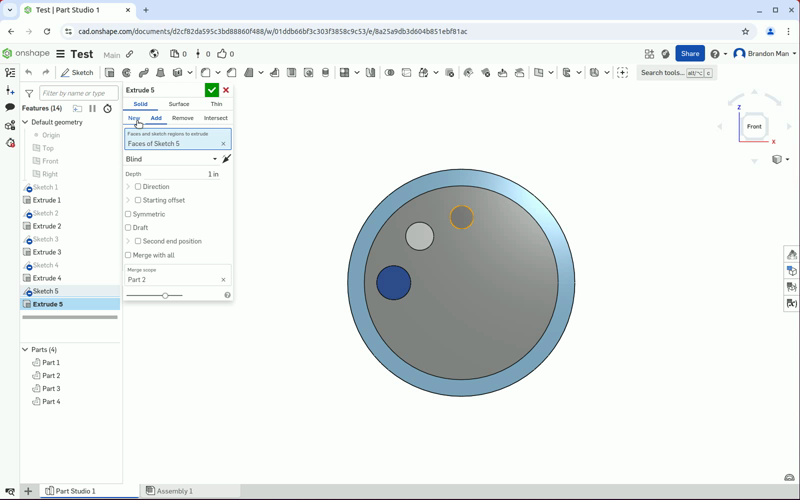
click(137, 120)
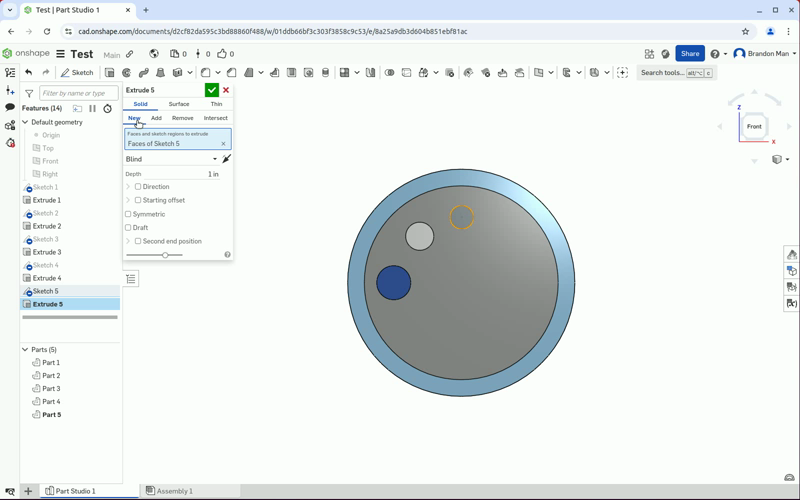
key(tab, 4)
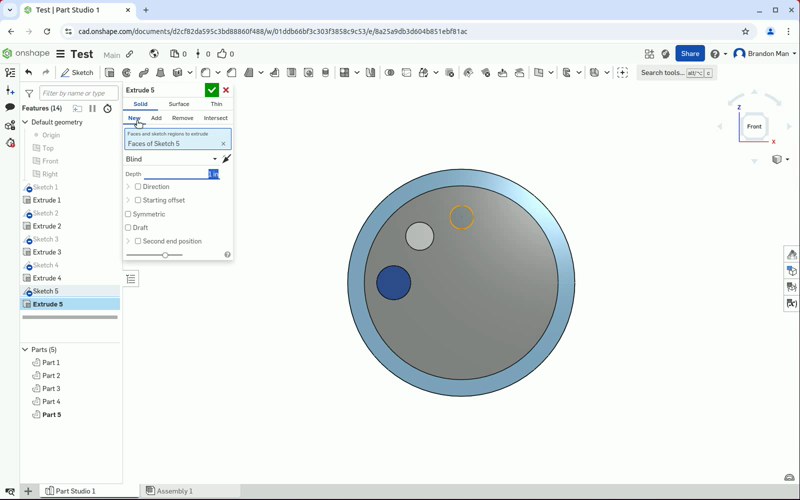
text(7.462)
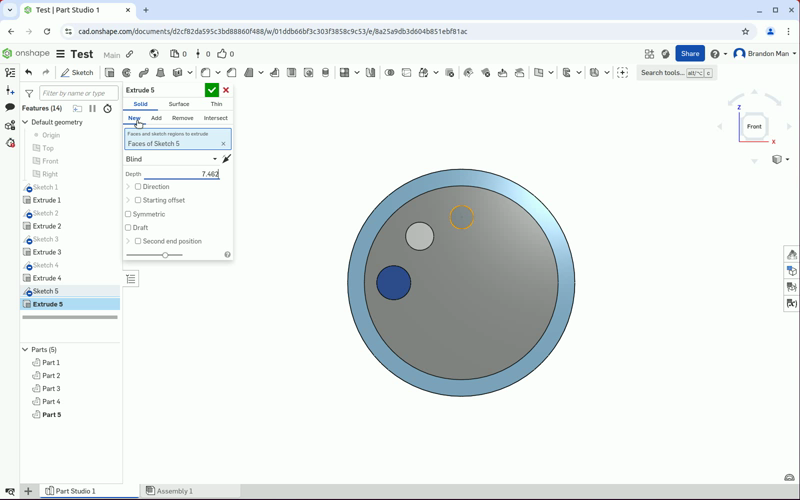
key(enter)
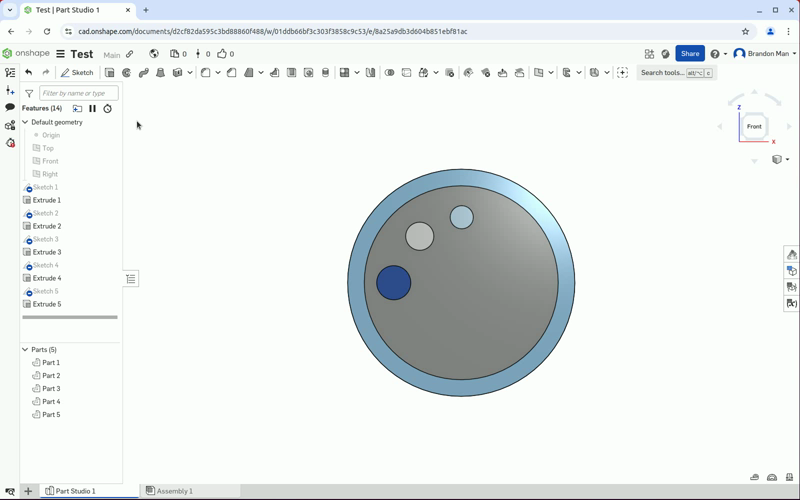
key(shift+h)
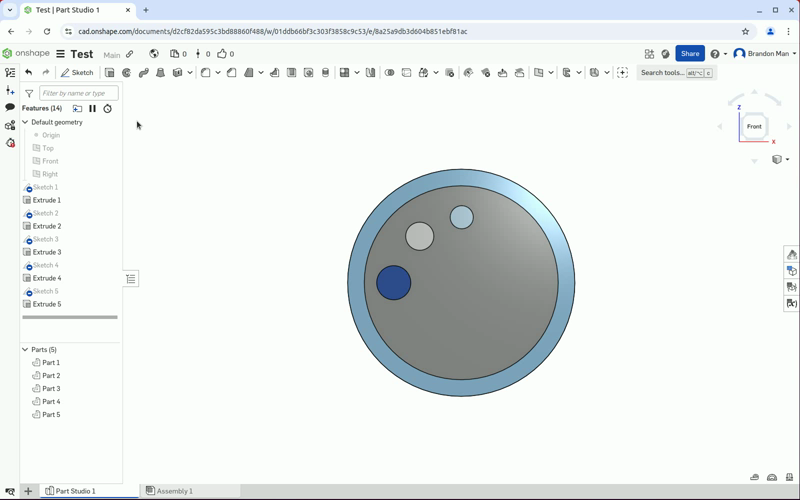
key(shift+h)
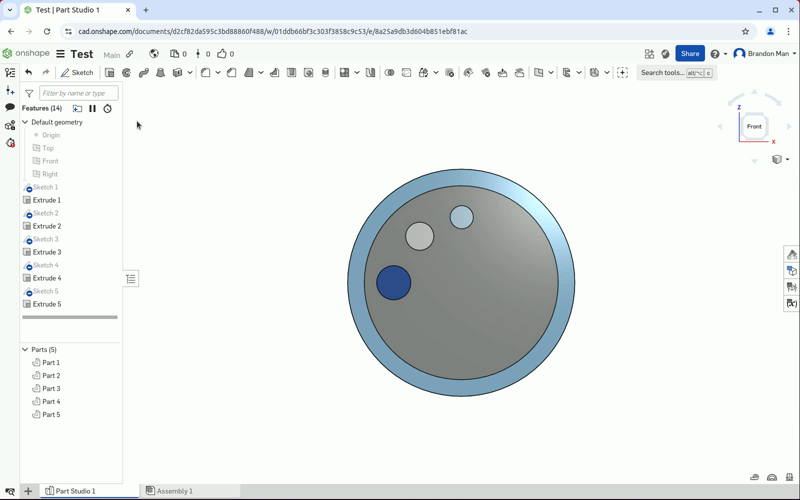
mouse_move(73, 189)
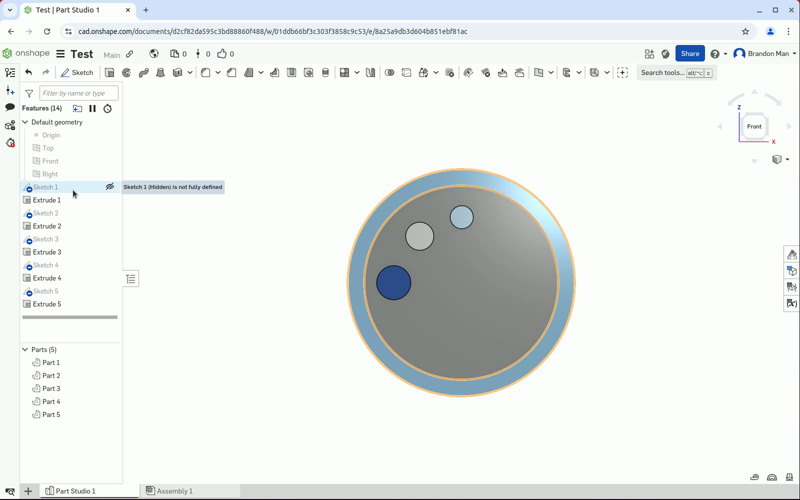
click(73, 189)
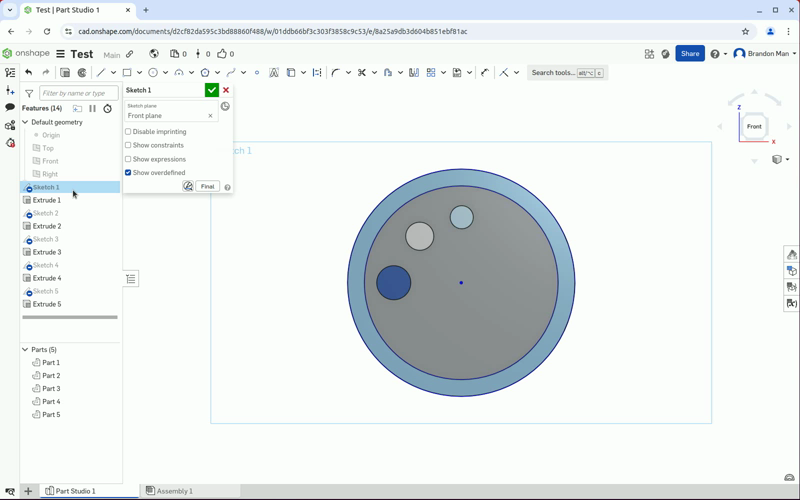
mouse_move(229, 92)
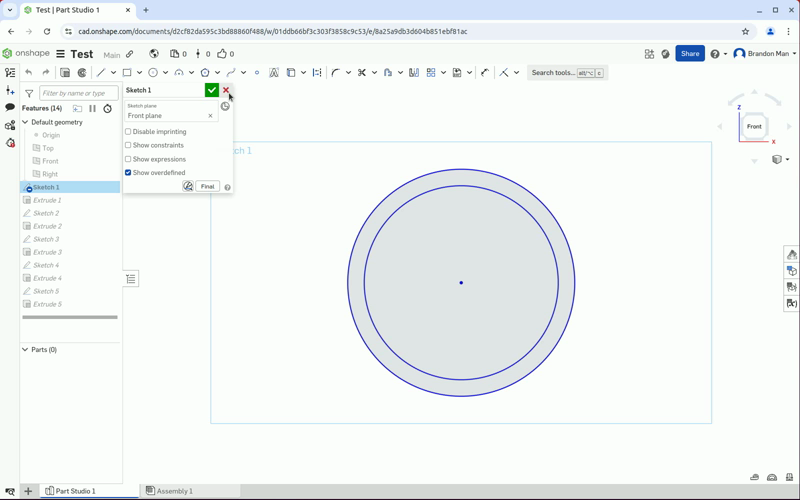
click(229, 92)
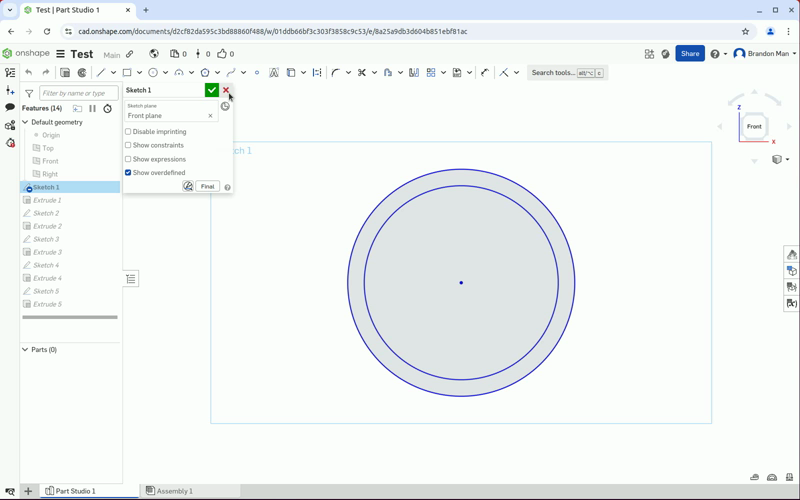
key(shift+s)
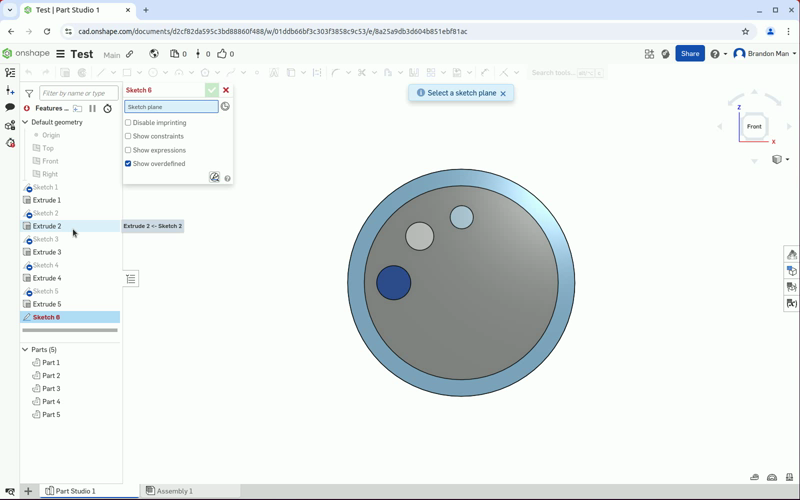
scroll(3)
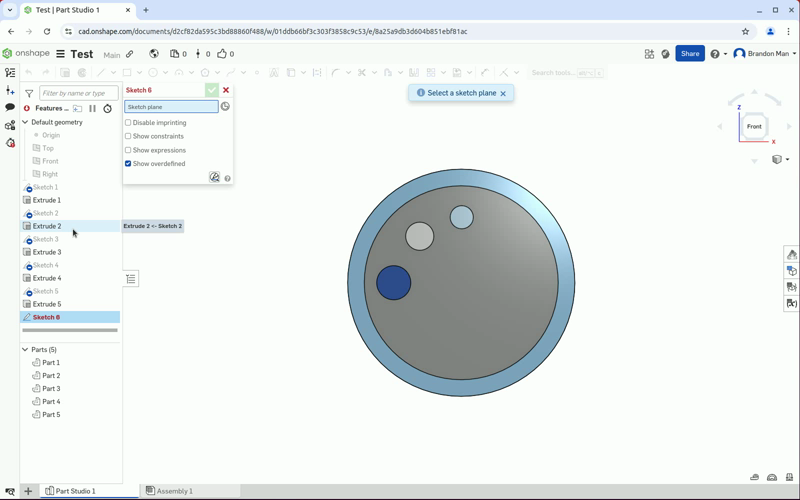
mouse_move(73, 163)
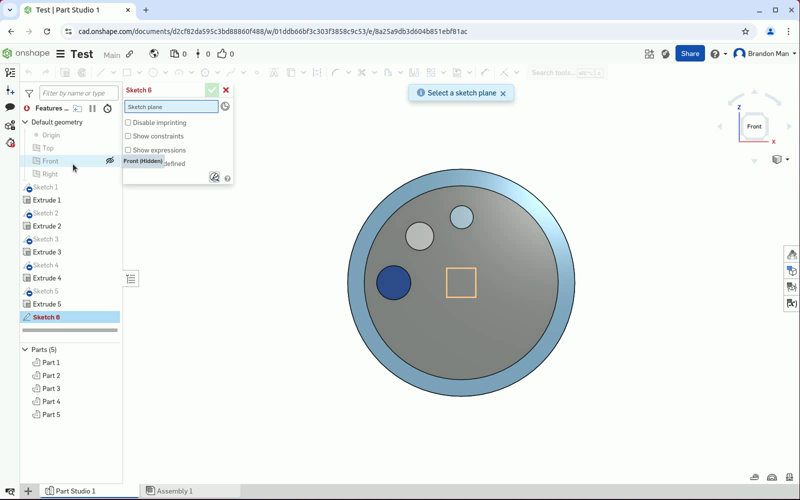
click(73, 163)
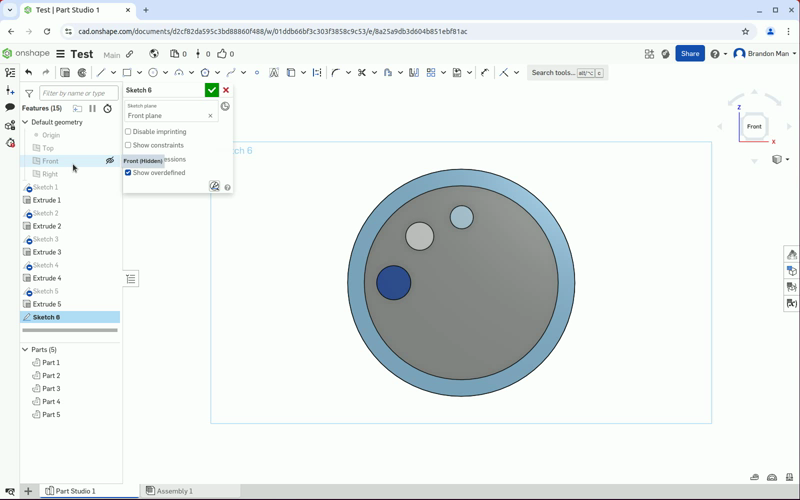
mouse_move(73, 352)
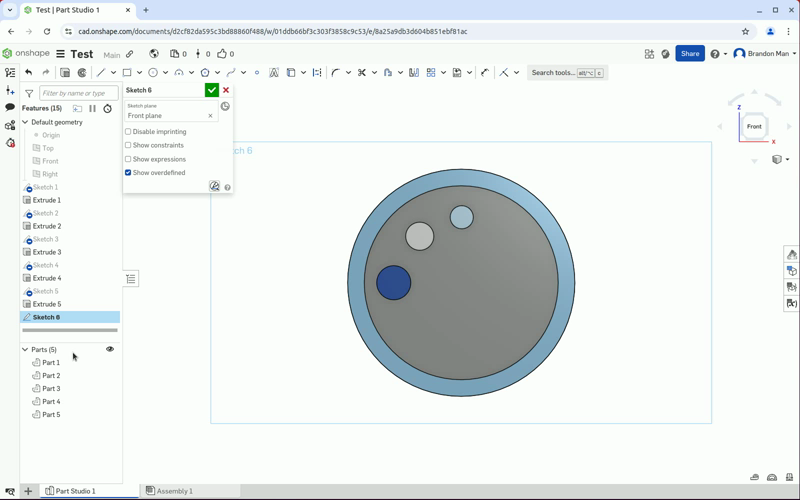
key(y)
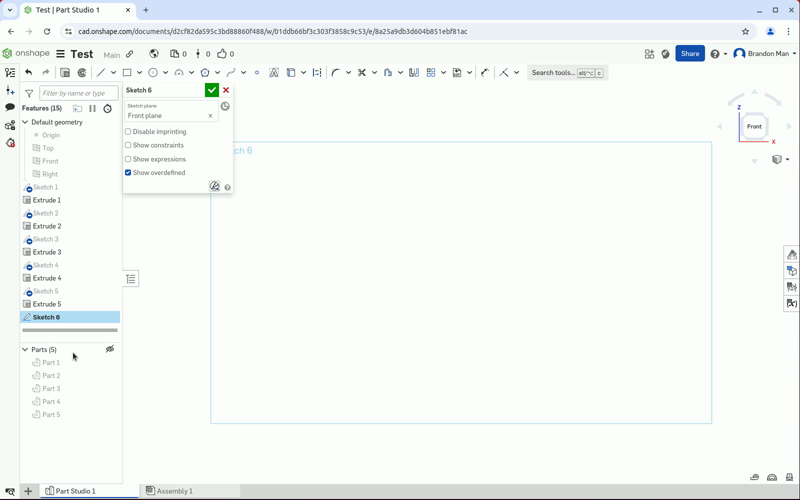
key(c)
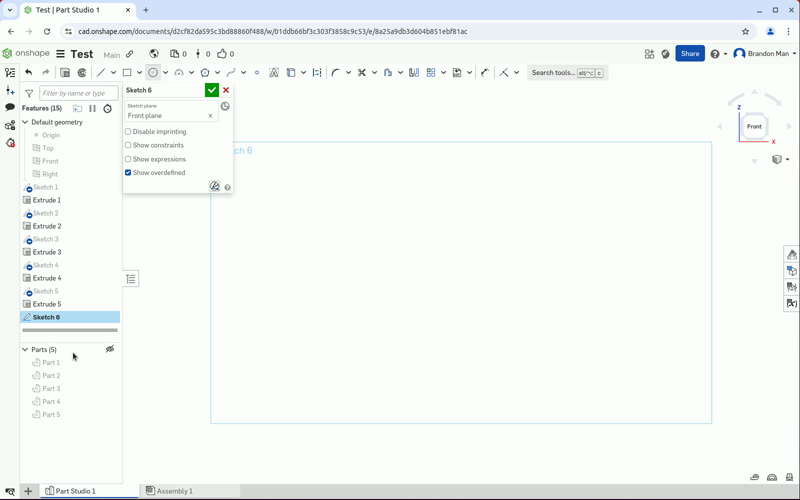
key_down(shift)
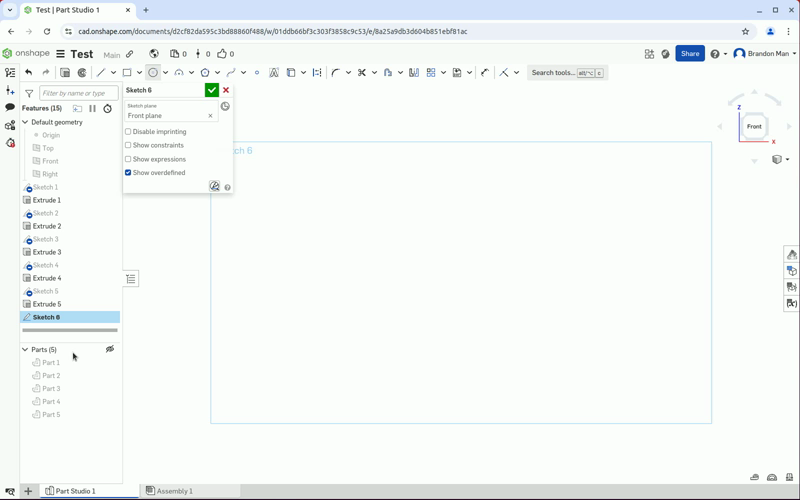
mouse_move(505, 226)
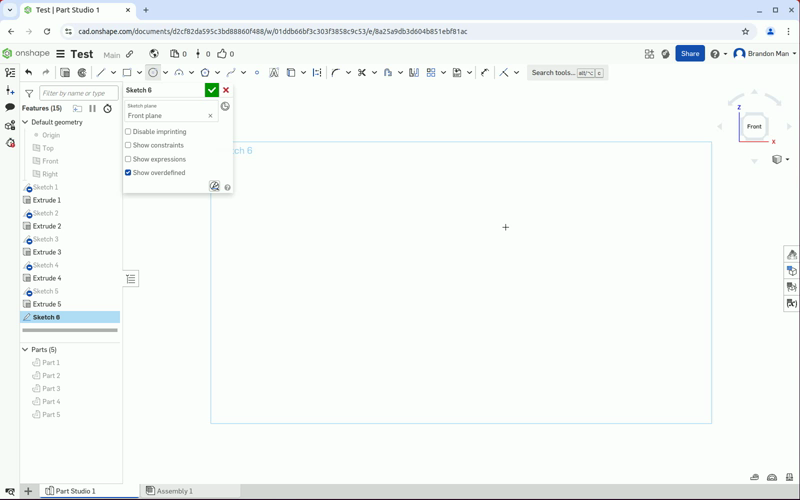
click(505, 226)
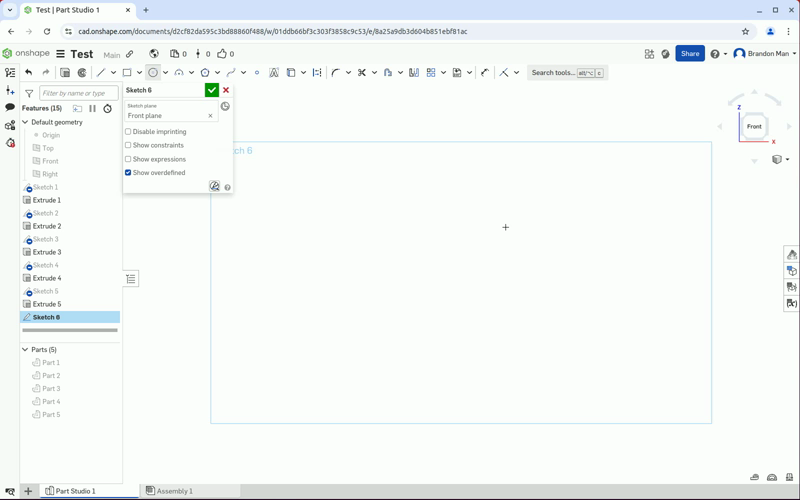
key_up(shift)
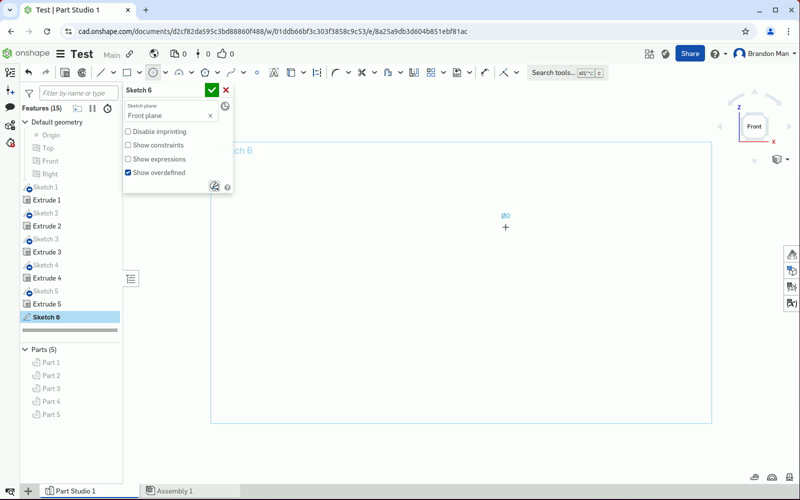
mouse_move(513, 226)
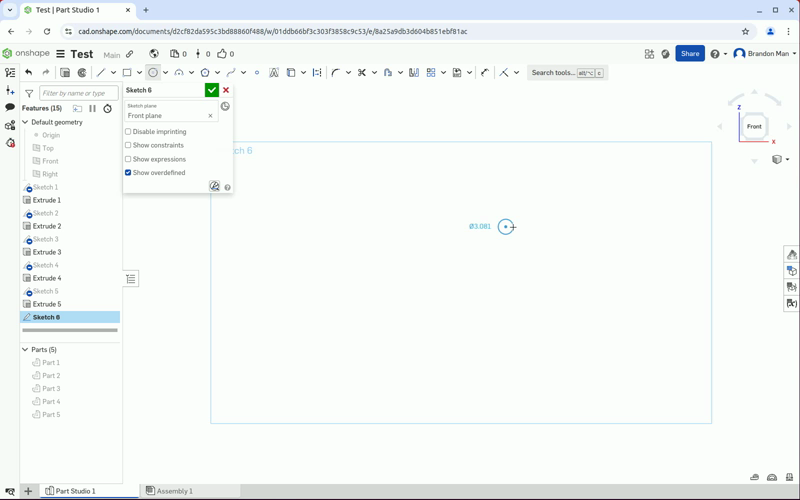
click(513, 226)
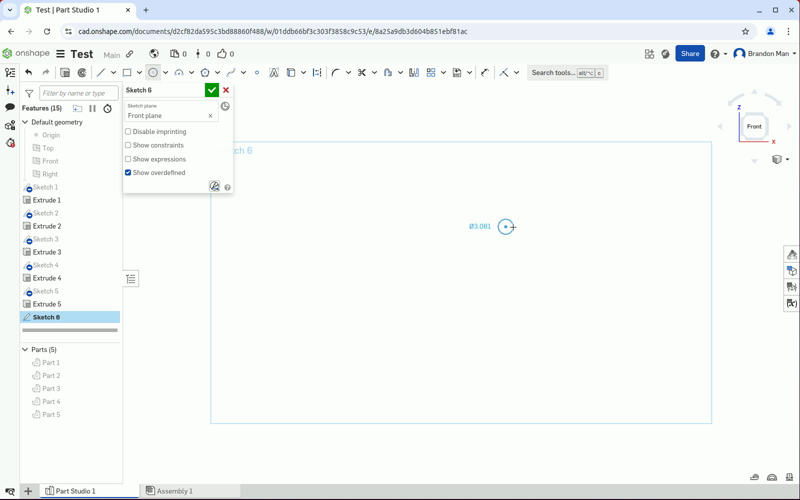
key(esc)
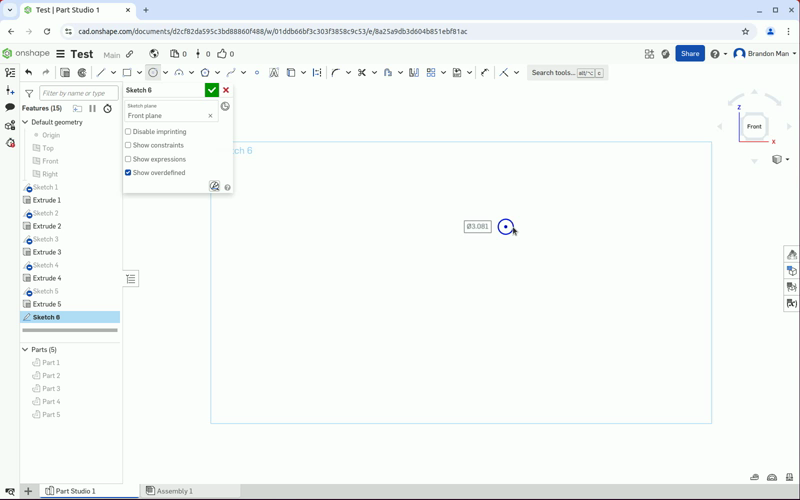
mouse_move(507, 222)
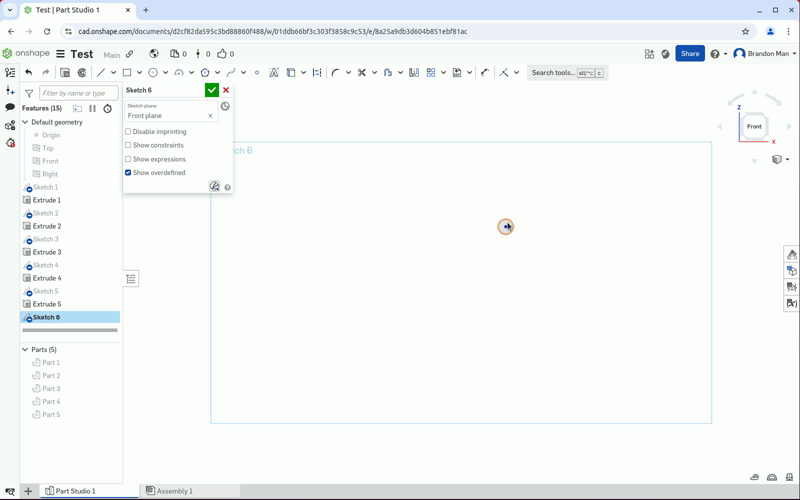
scroll(6)
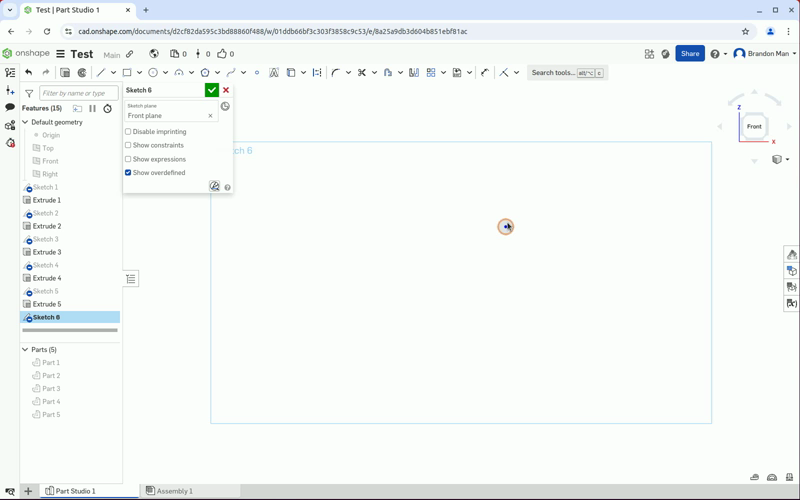
scroll(6)
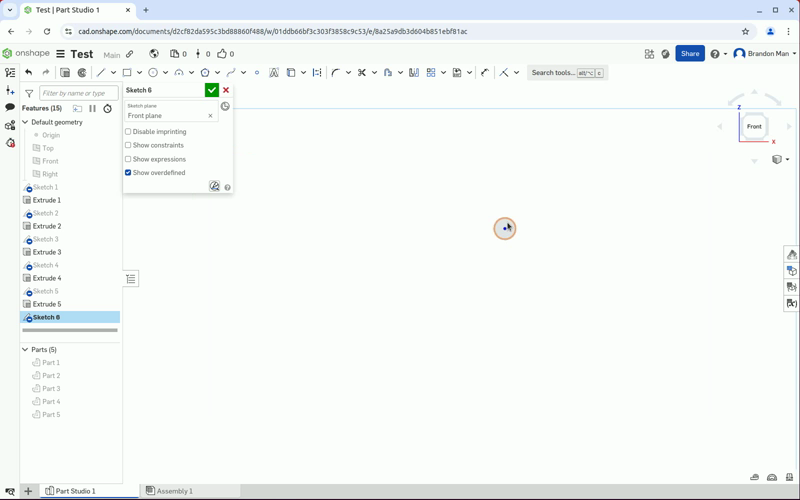
scroll(6)
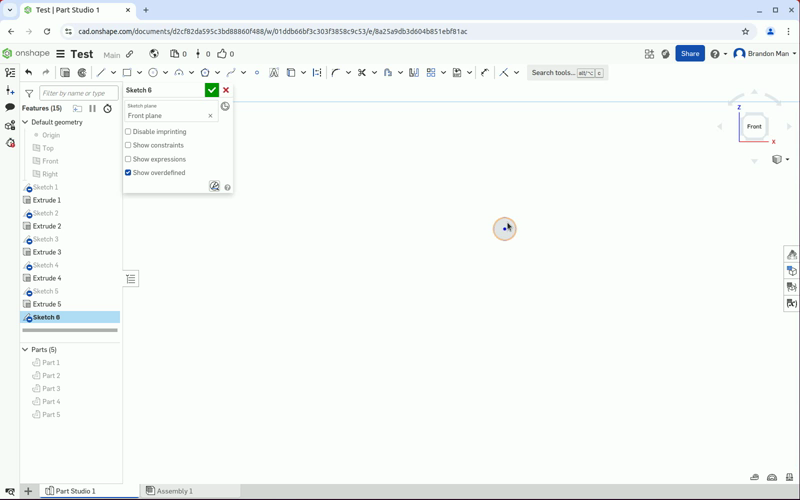
scroll(6)
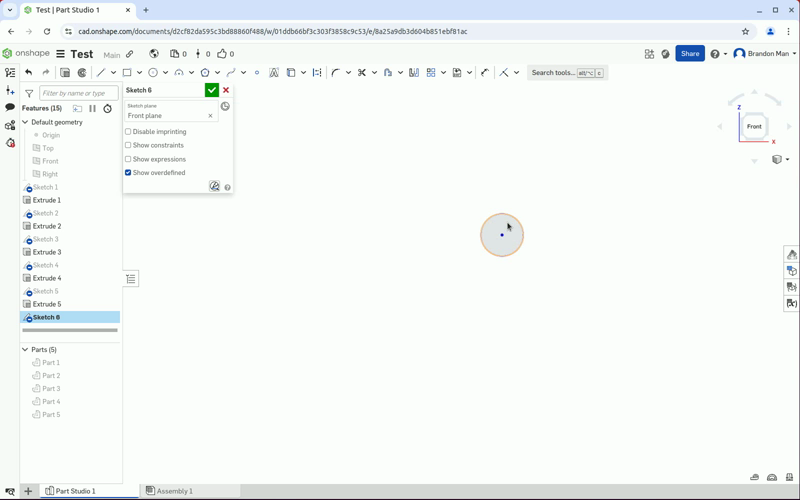
scroll(6)
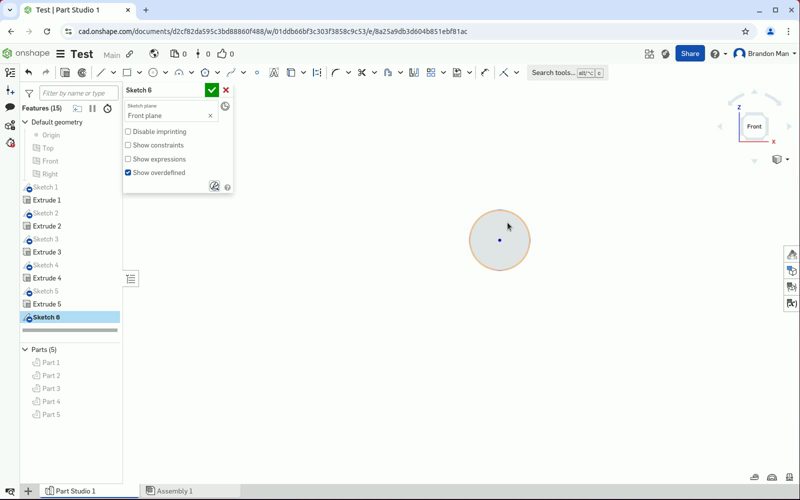
scroll(6)
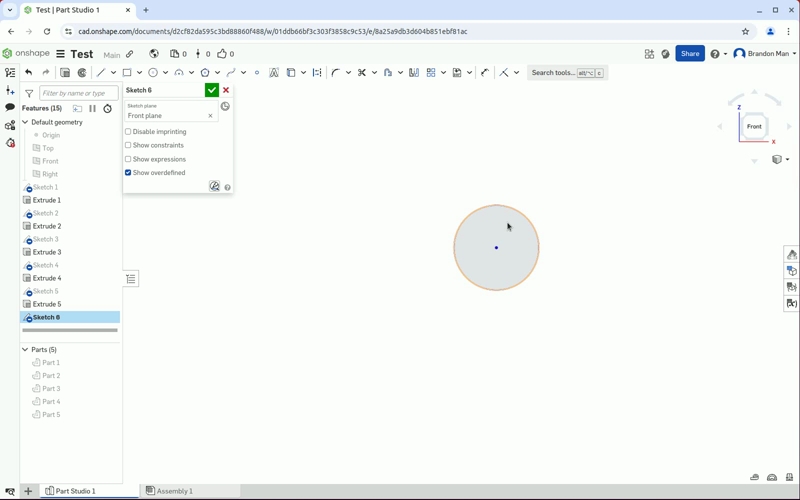
scroll(6)
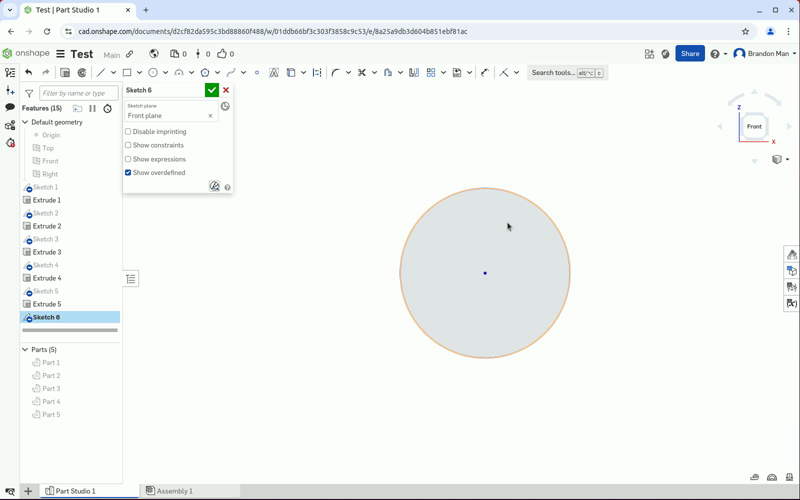
click(507, 222)
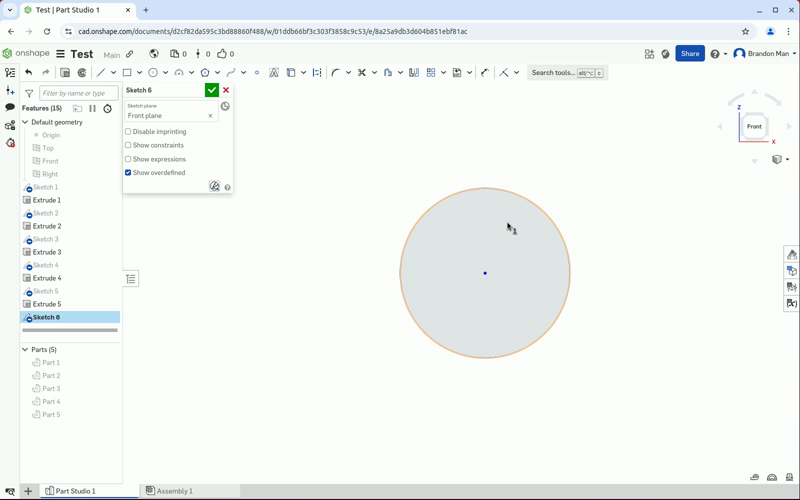
scroll(-6)
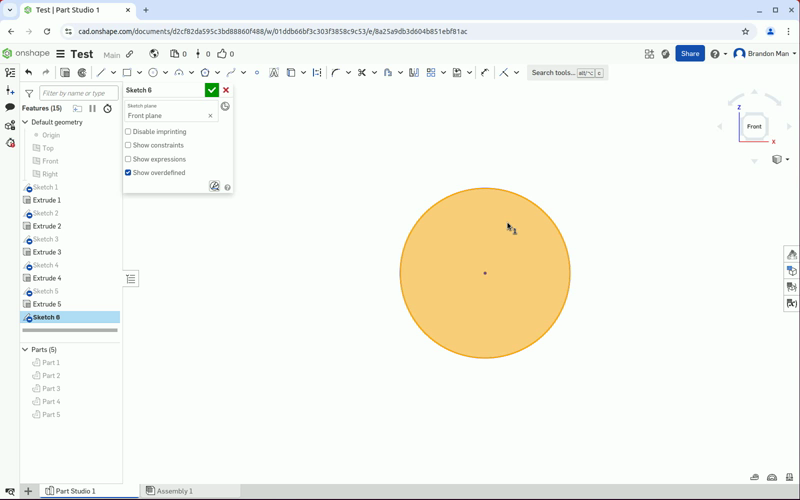
scroll(-6)
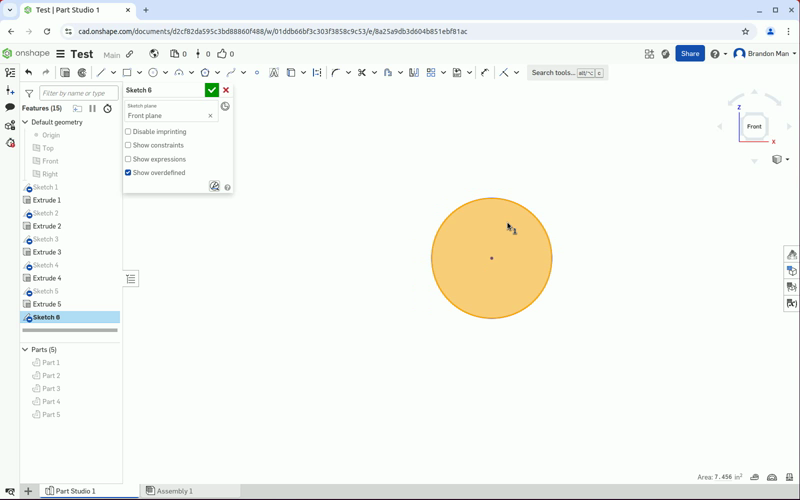
scroll(-6)
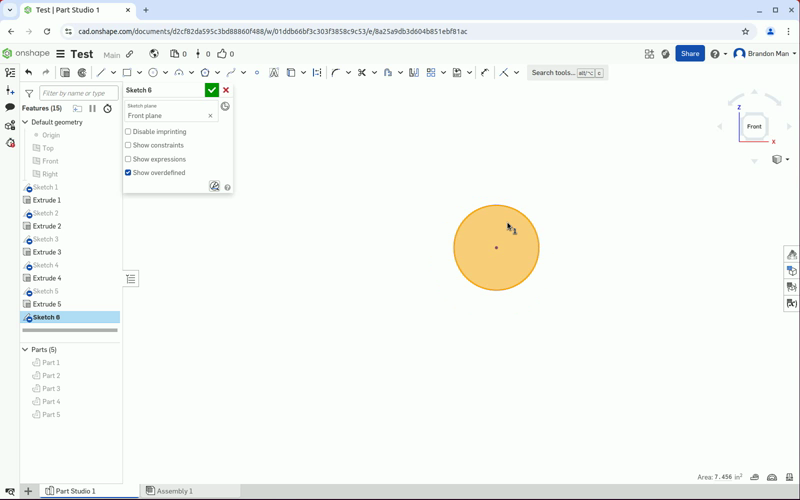
scroll(-6)
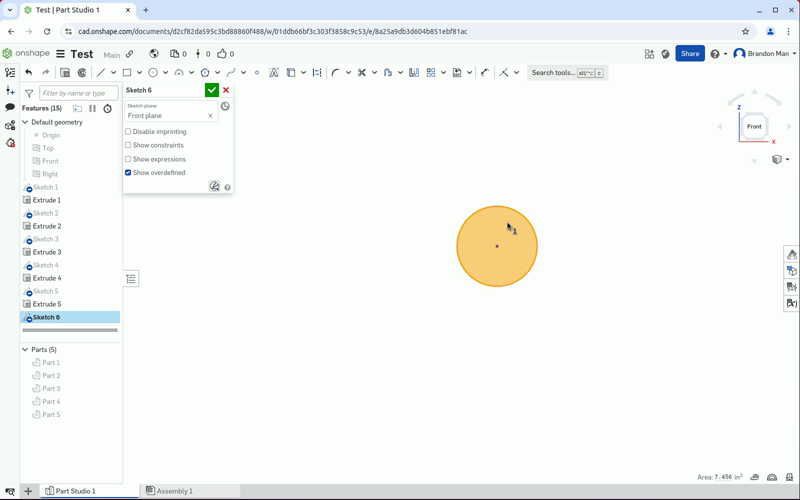
scroll(-6)
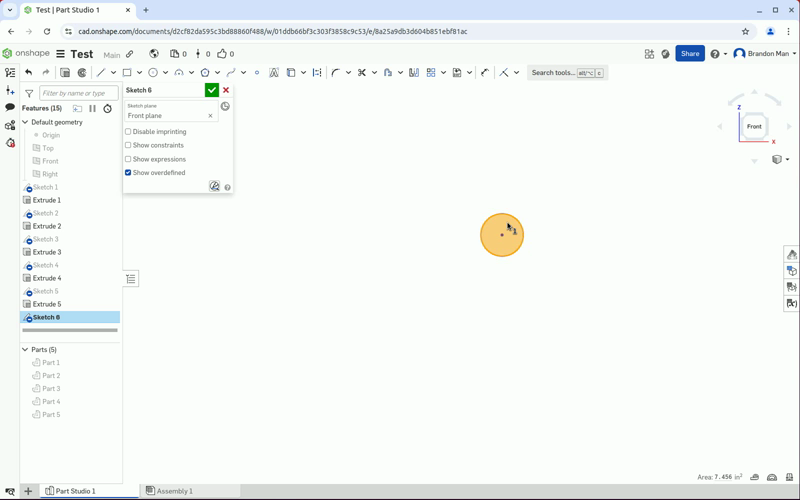
scroll(-6)
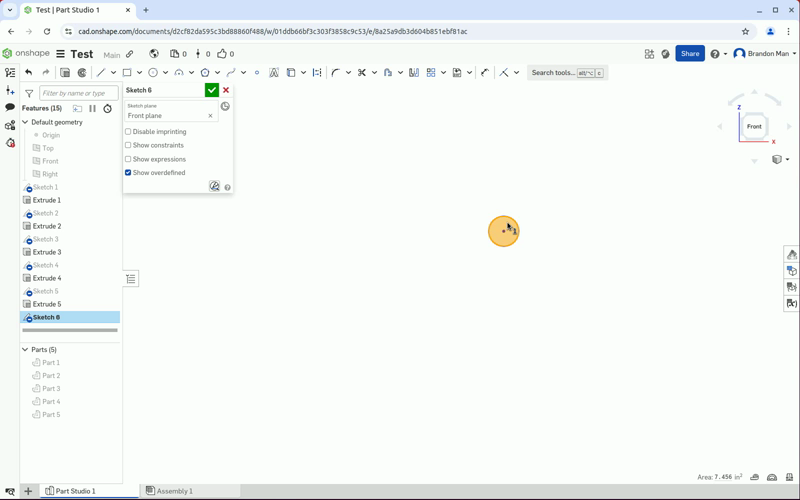
scroll(-6)
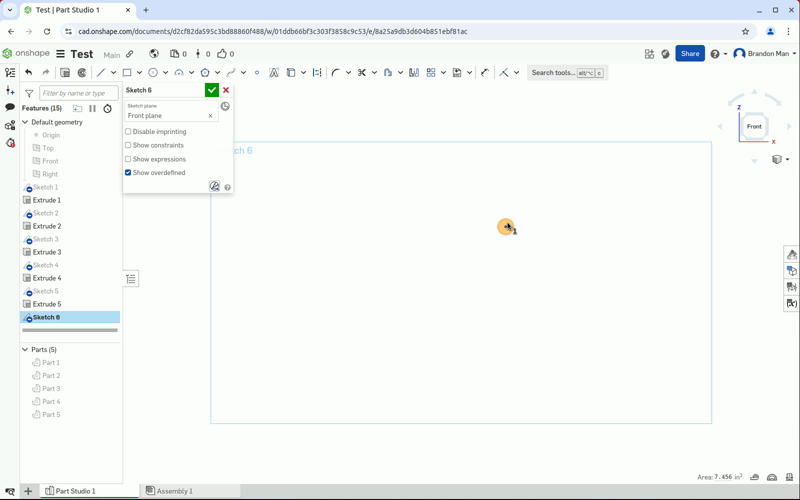
mouse_move(73, 352)
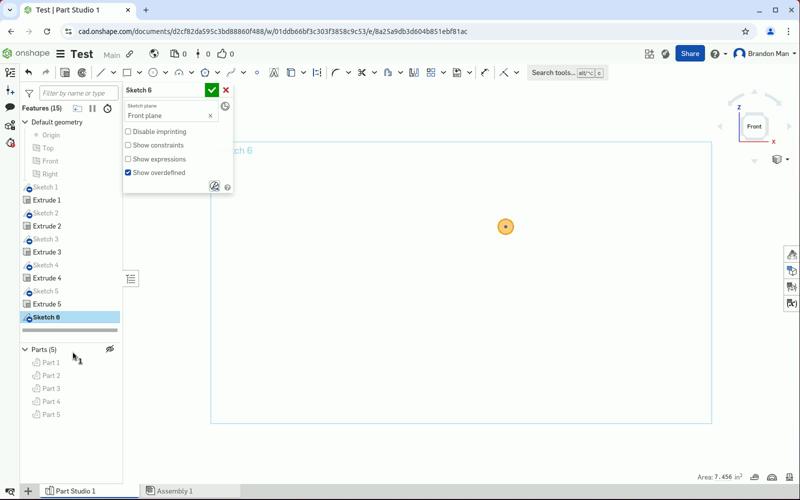
key(shift+y)
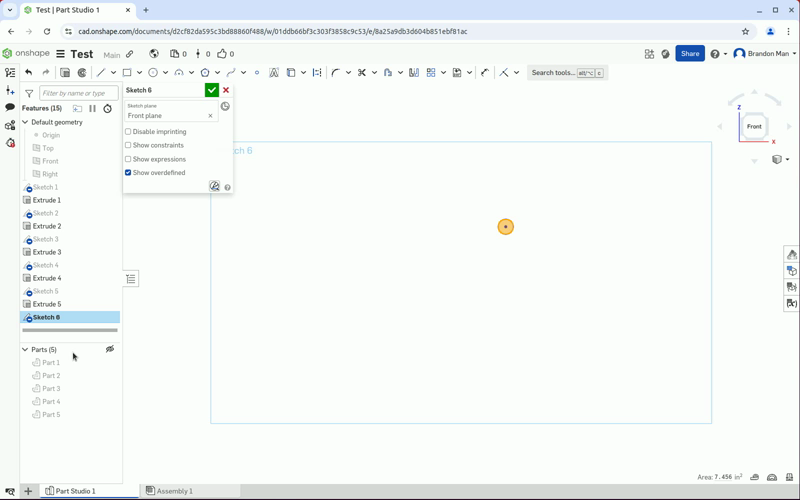
key(shift+e)
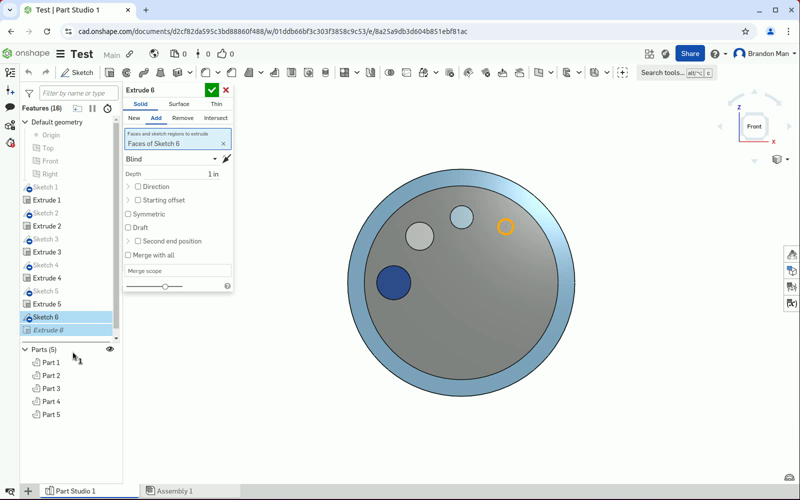
mouse_move(143, 106)
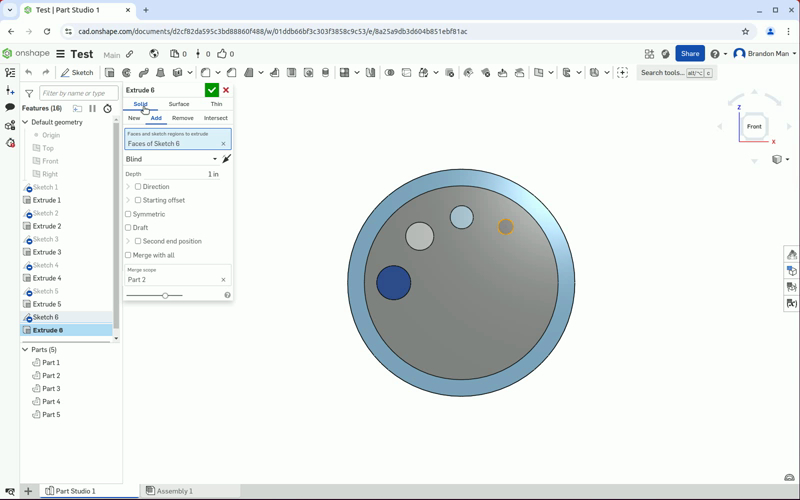
click(143, 106)
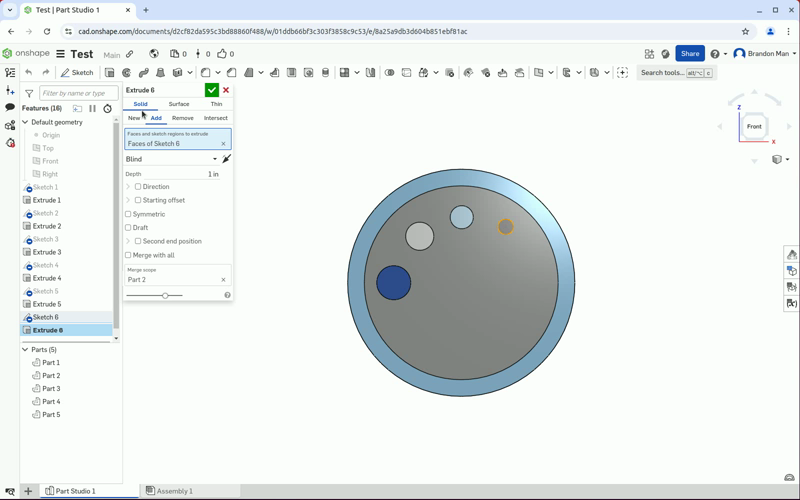
mouse_move(137, 120)
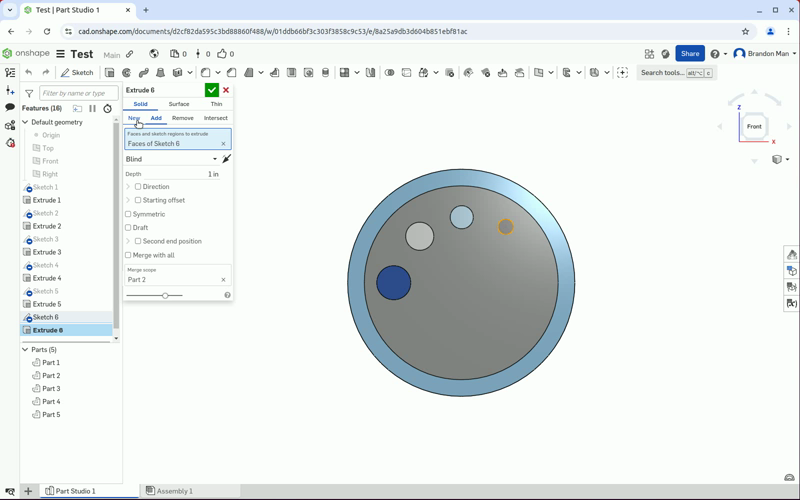
click(137, 120)
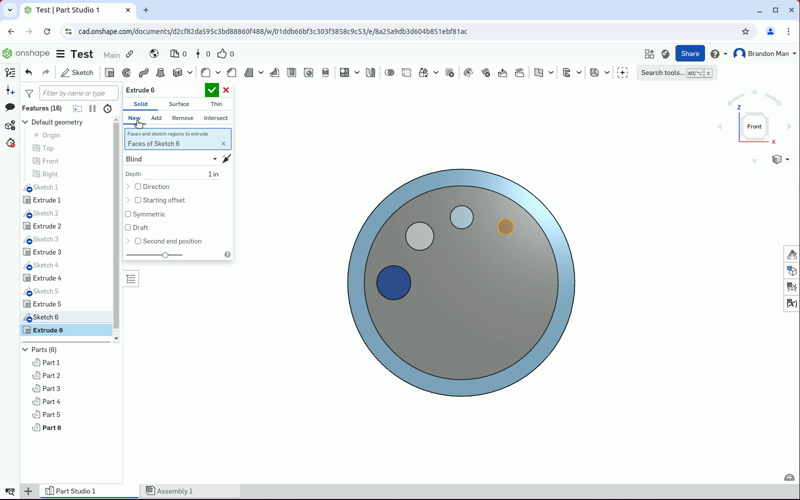
key(tab, 4)
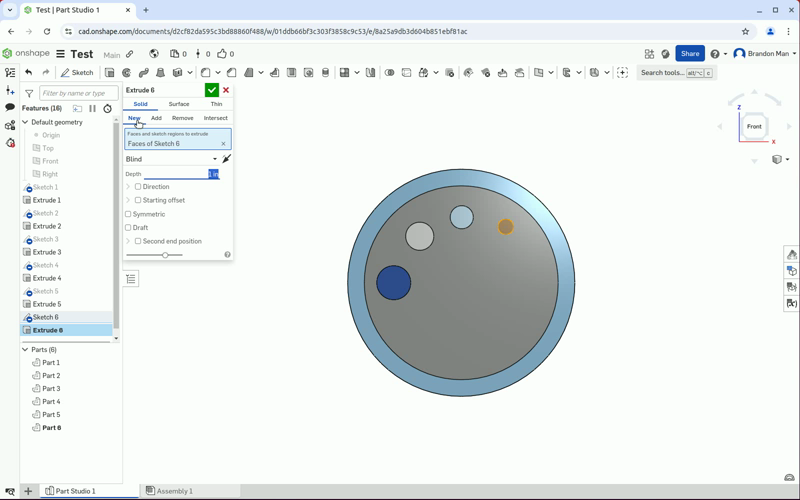
text(7.462)
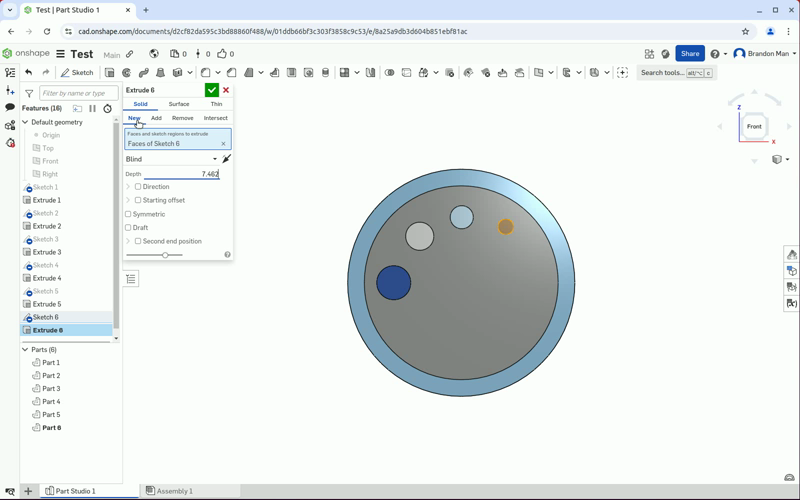
key(enter)
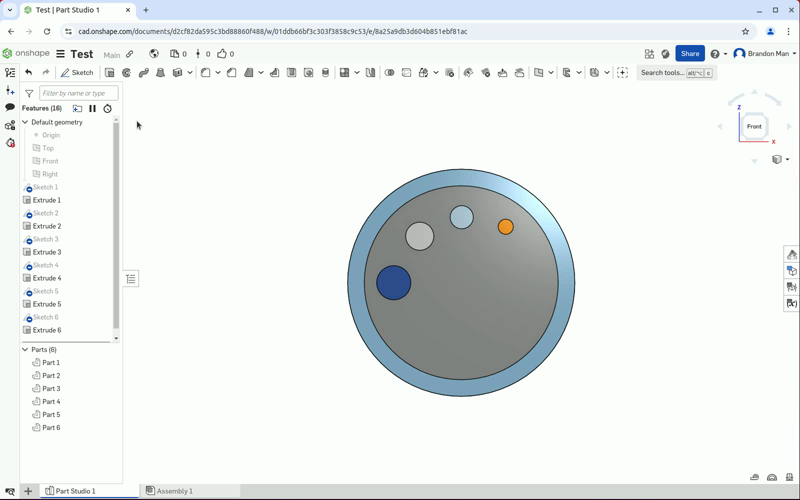
key(shift+h)
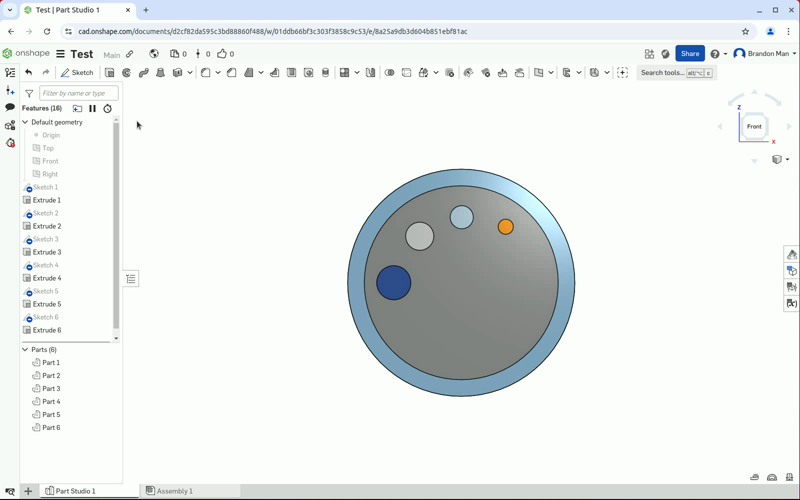
key(shift+h)
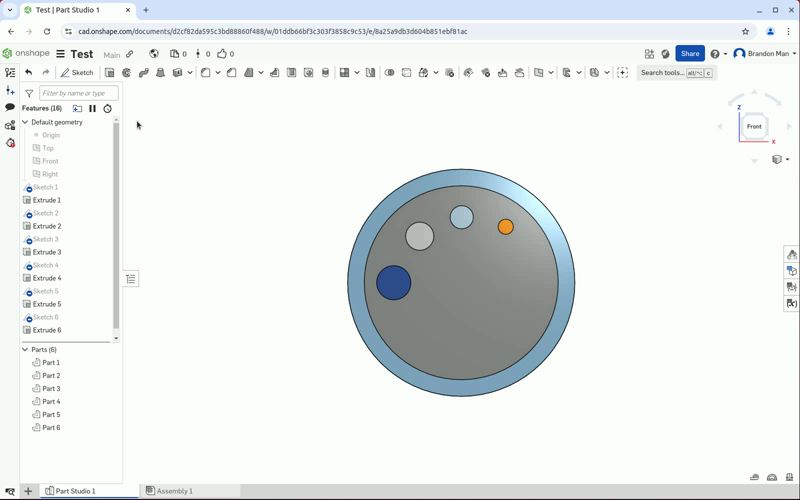
mouse_move(69, 189)
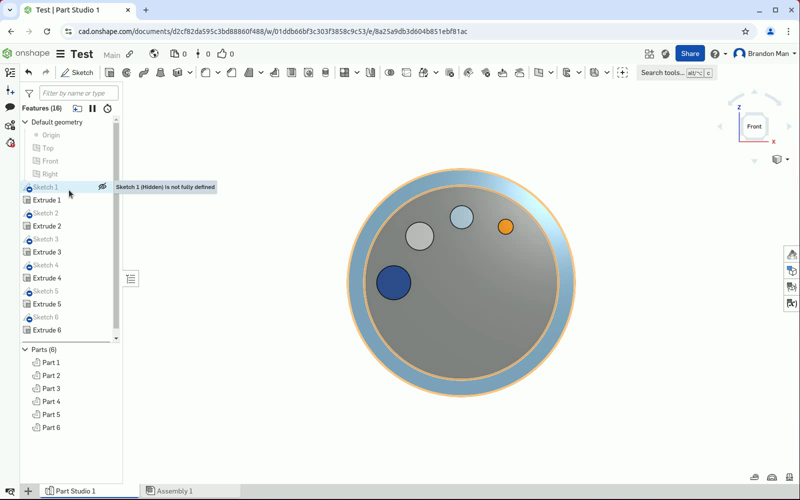
click(69, 189)
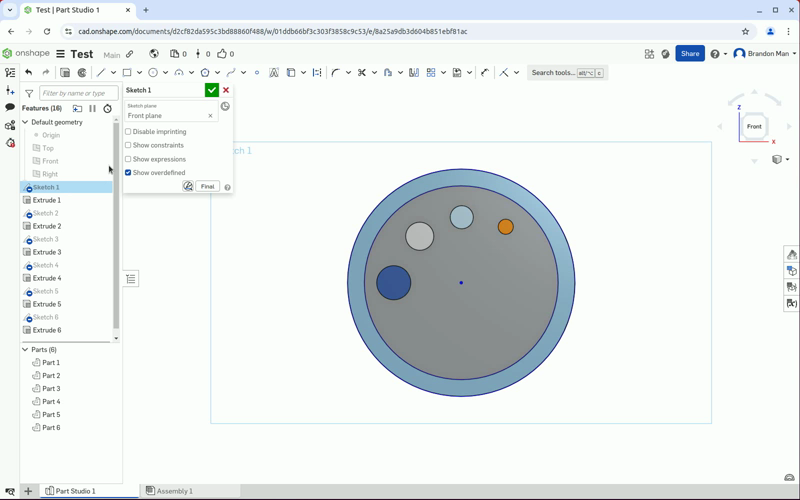
mouse_move(229, 92)
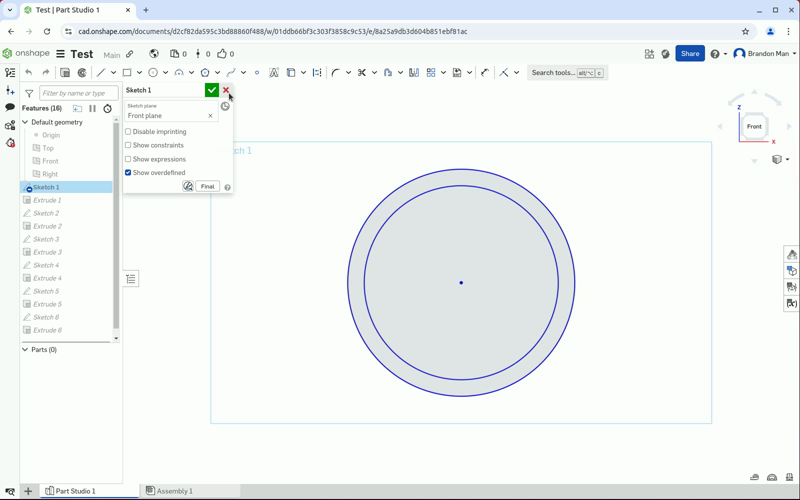
click(229, 92)
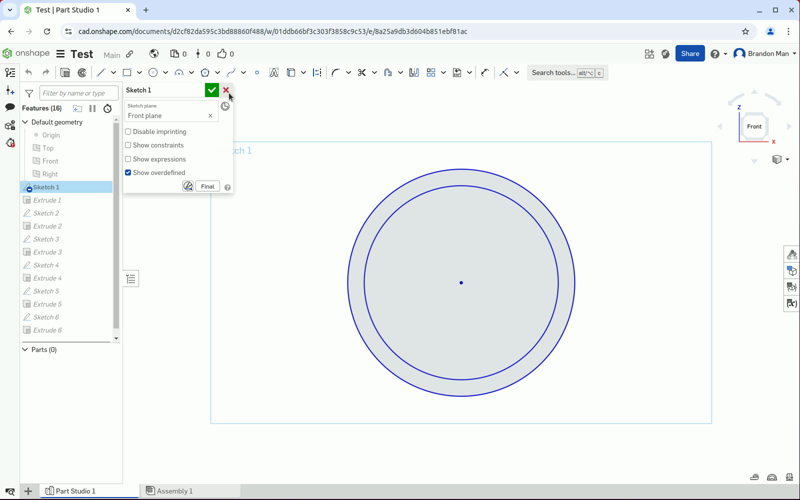
key(shift+s)
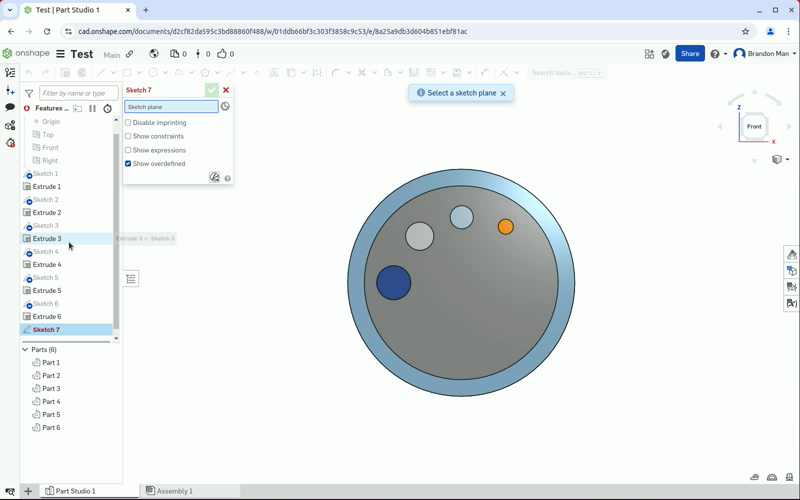
scroll(3)
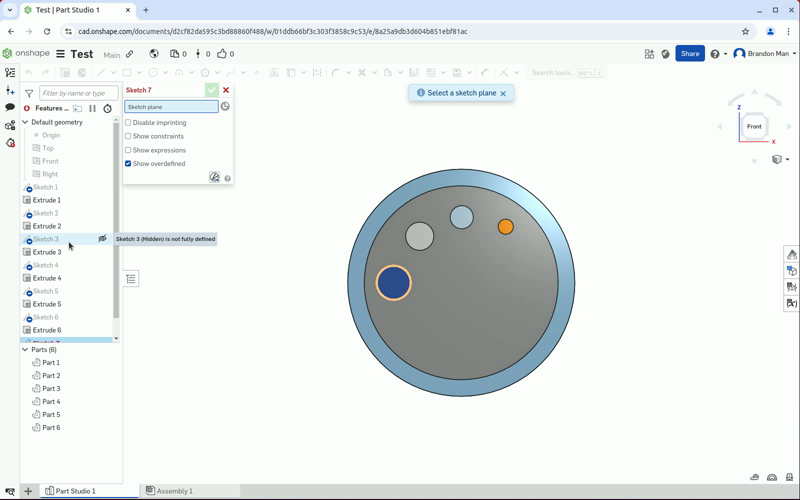
mouse_move(69, 163)
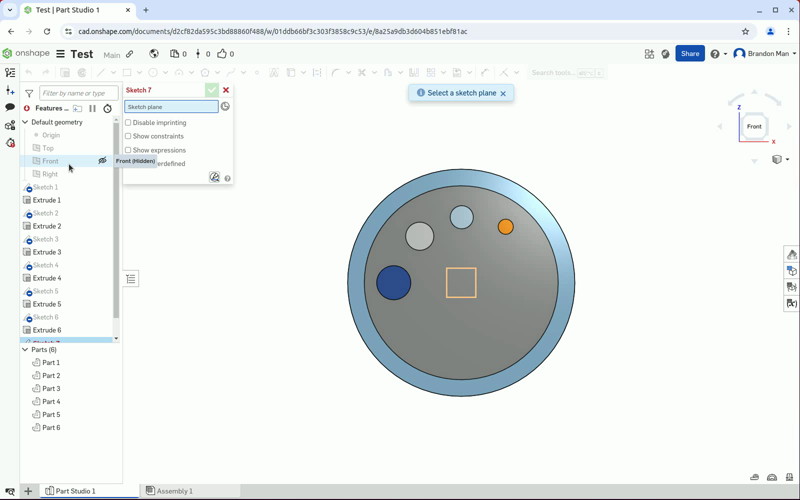
click(69, 163)
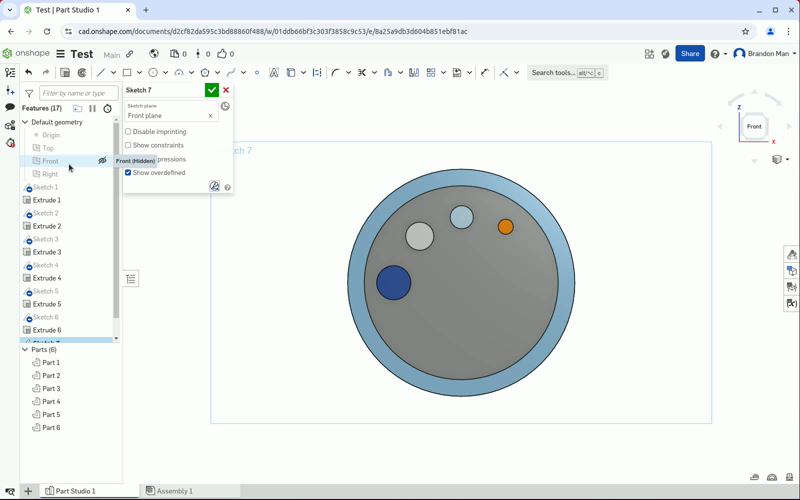
mouse_move(73, 352)
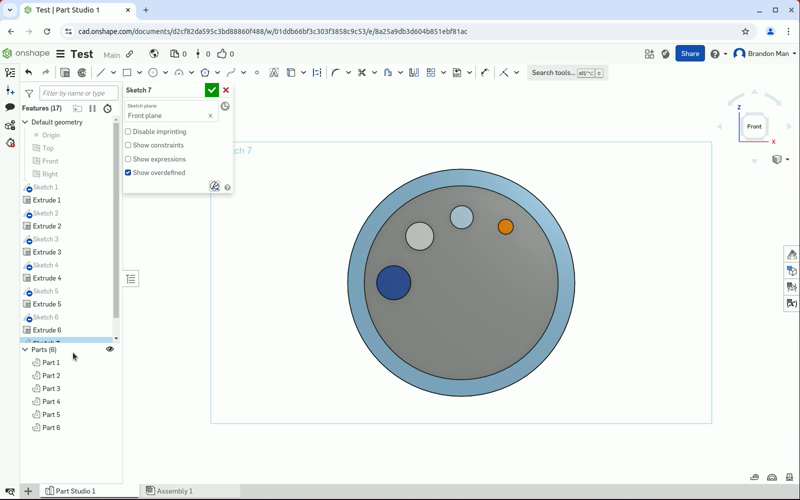
key(y)
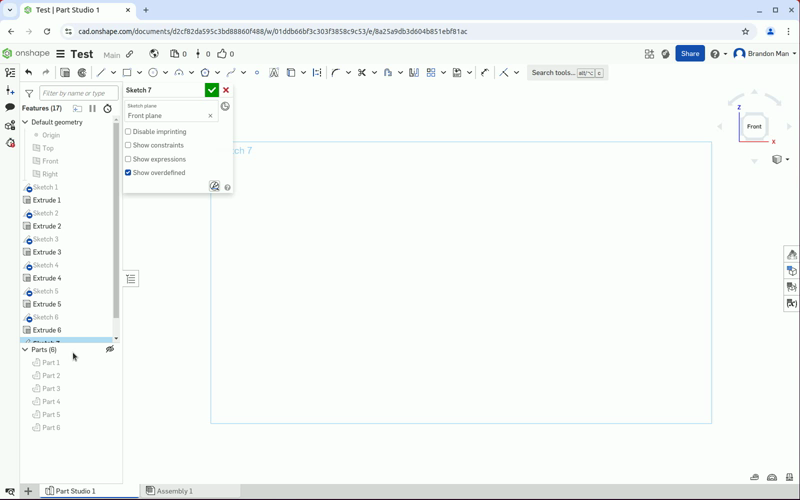
key(c)
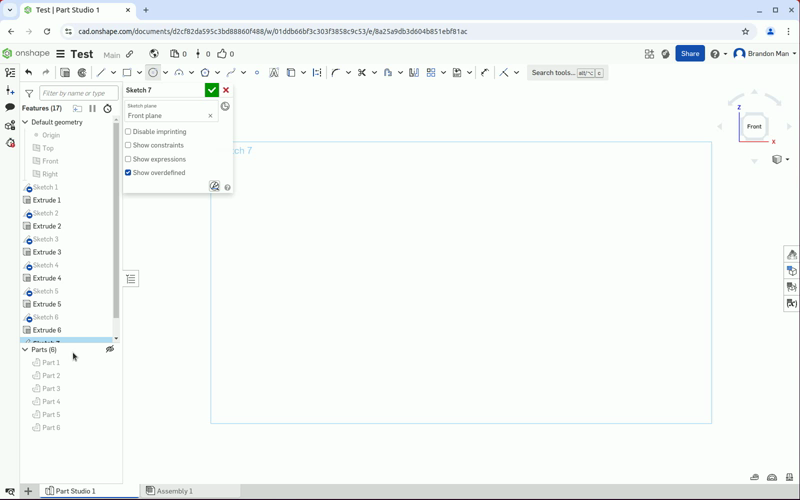
key_down(shift)
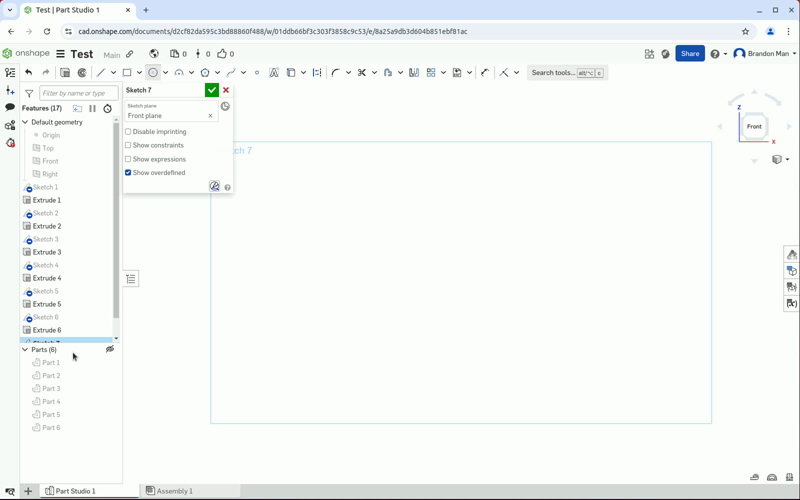
mouse_move(537, 253)
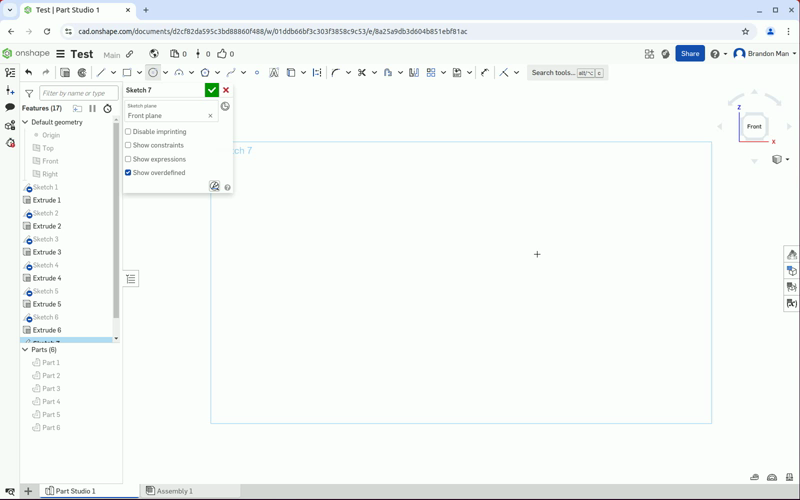
click(537, 253)
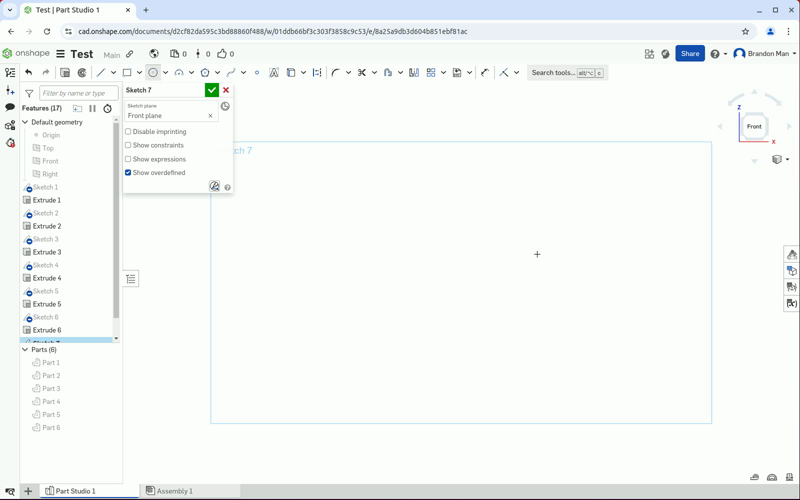
key_up(shift)
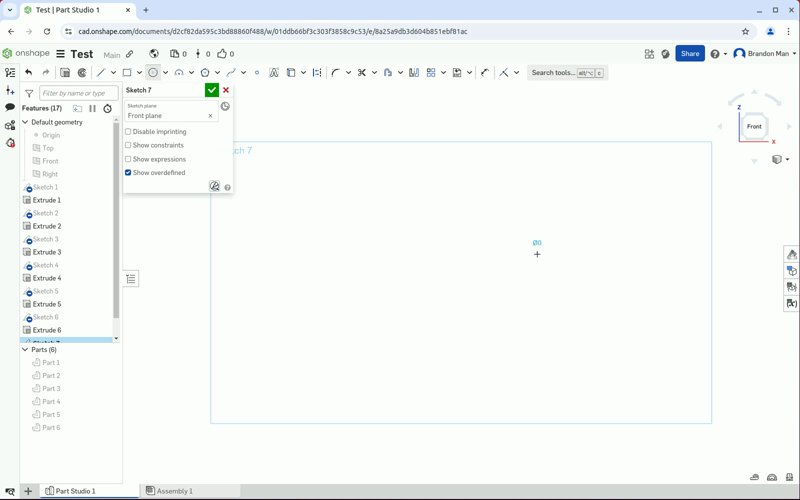
mouse_move(541, 253)
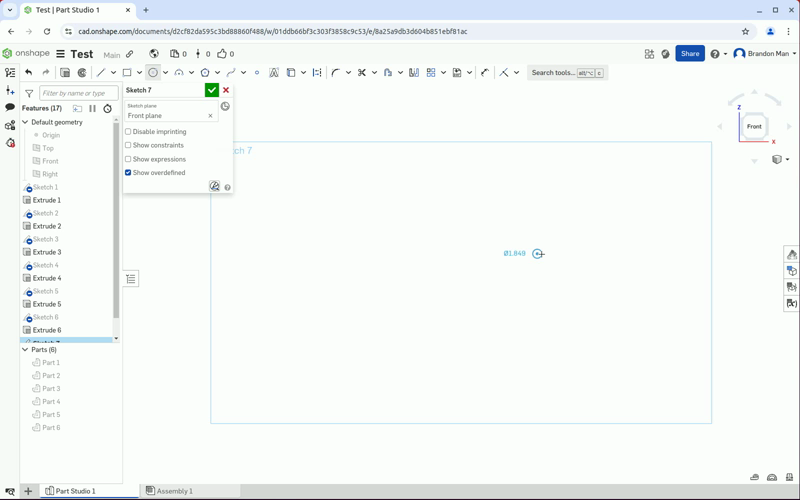
click(541, 253)
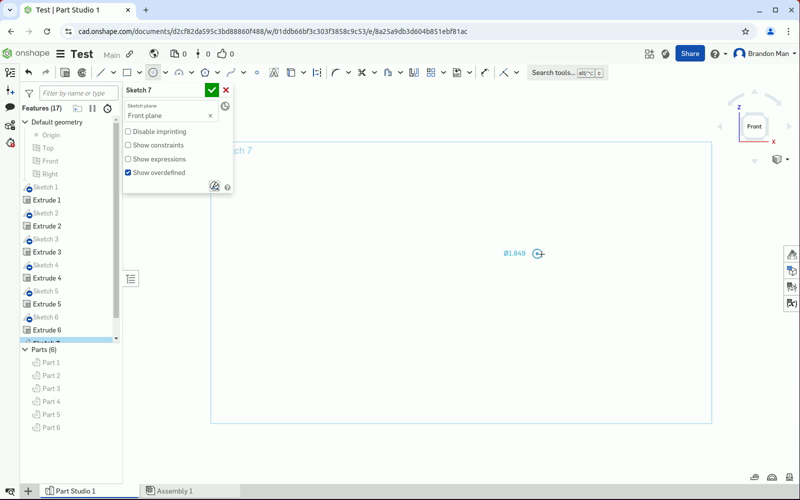
key(esc)
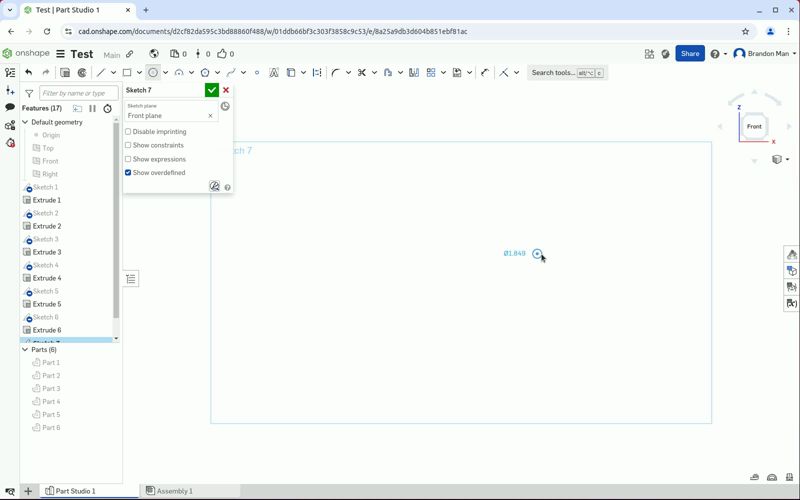
mouse_move(539, 253)
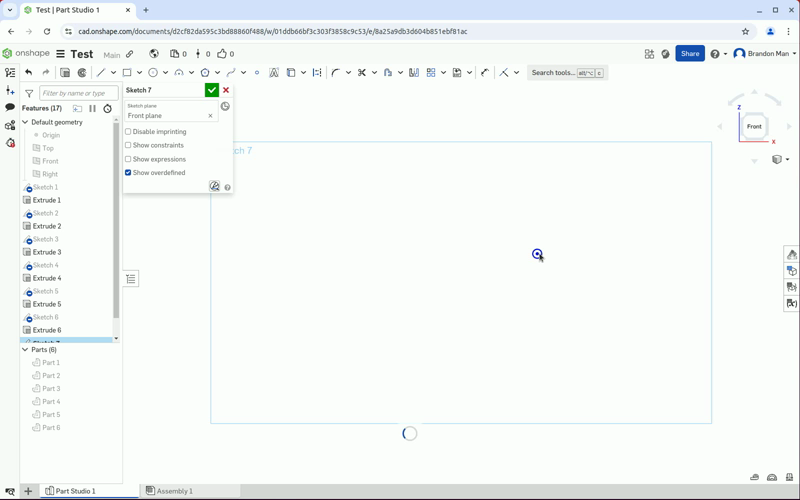
scroll(6)
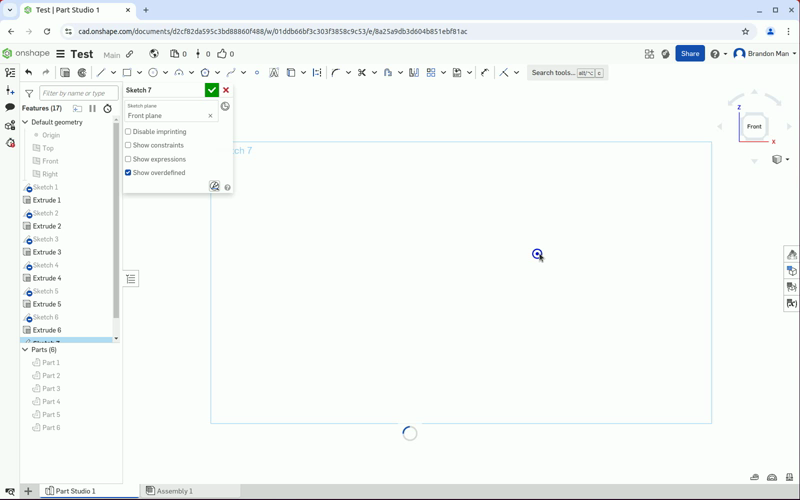
scroll(6)
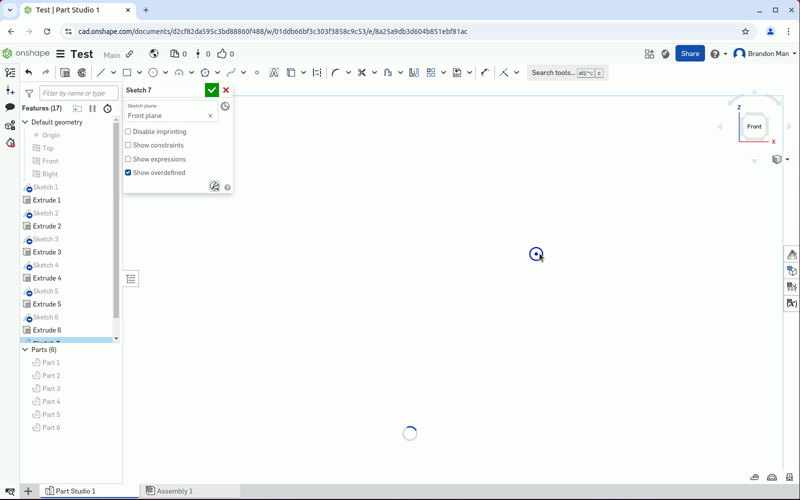
scroll(6)
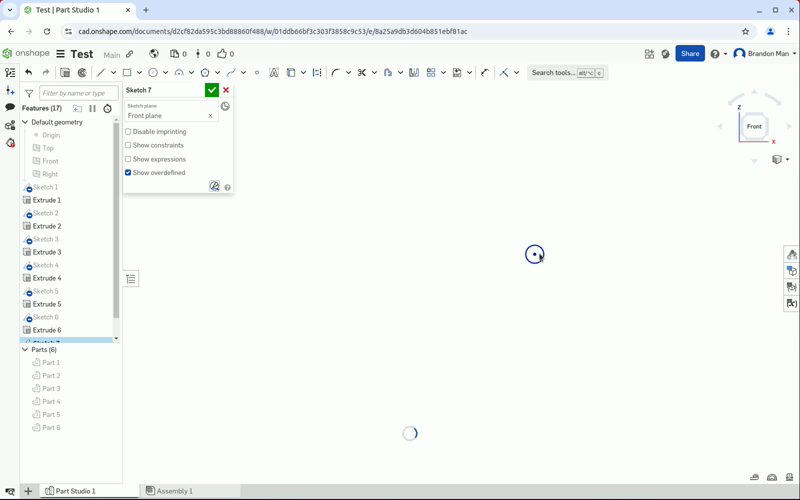
scroll(6)
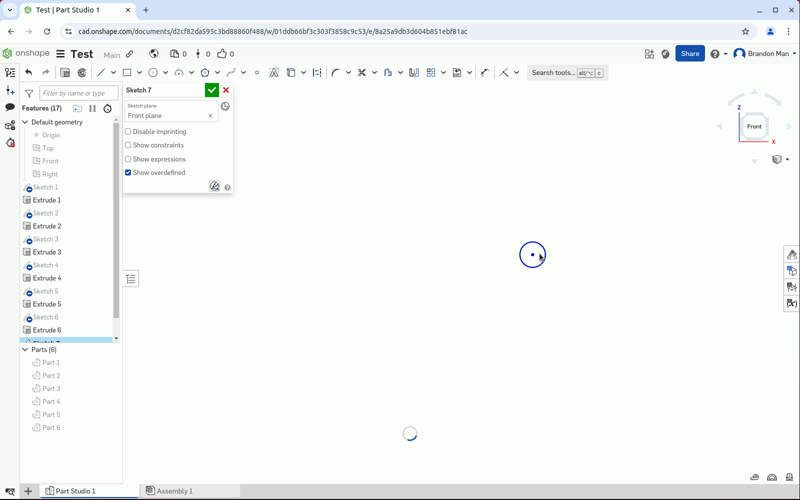
scroll(6)
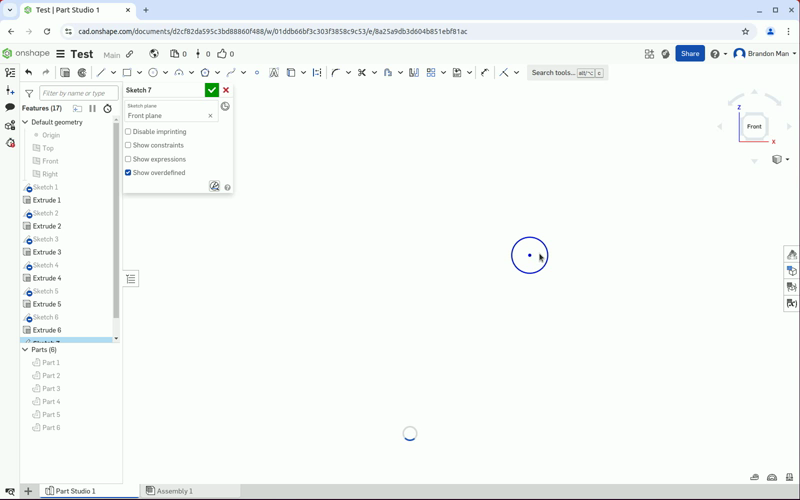
scroll(6)
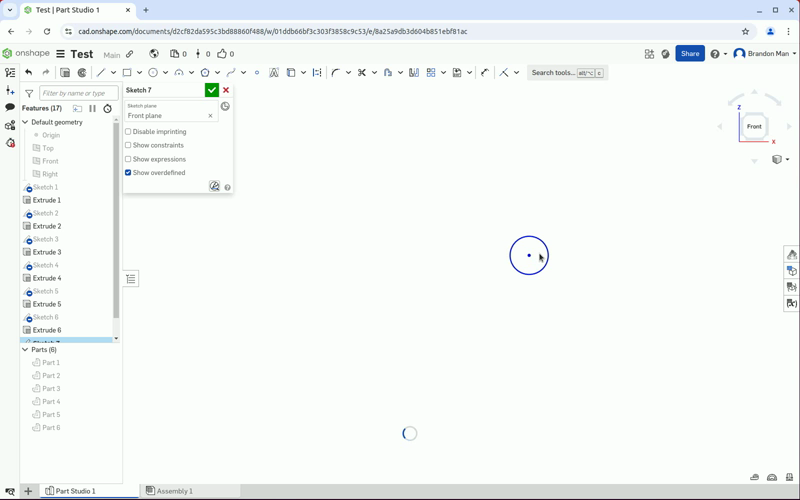
scroll(6)
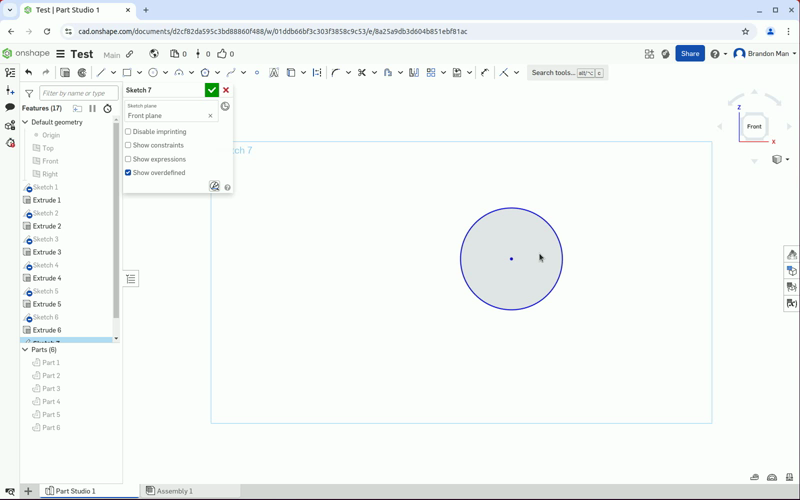
click(539, 253)
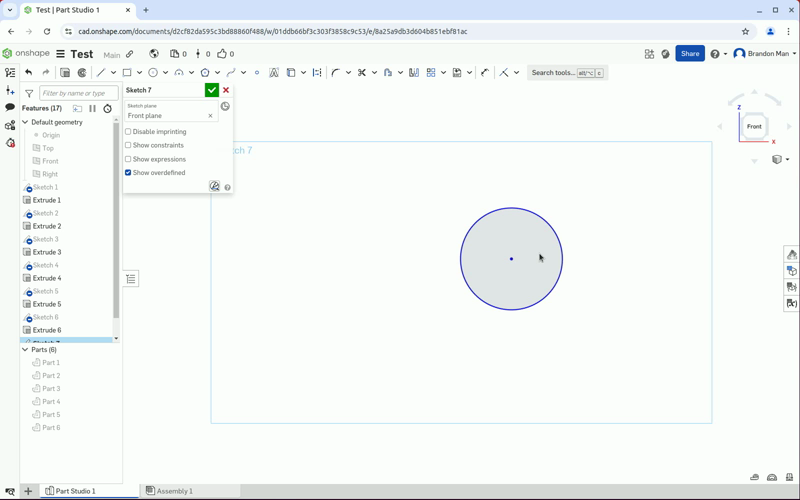
scroll(-6)
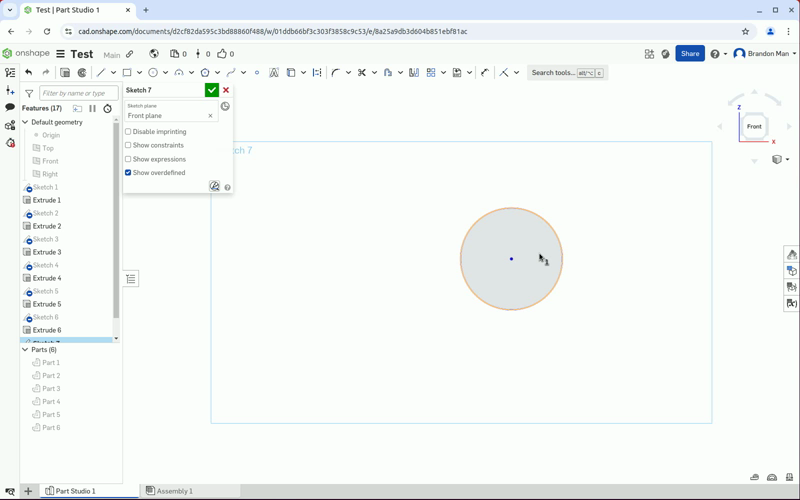
scroll(-6)
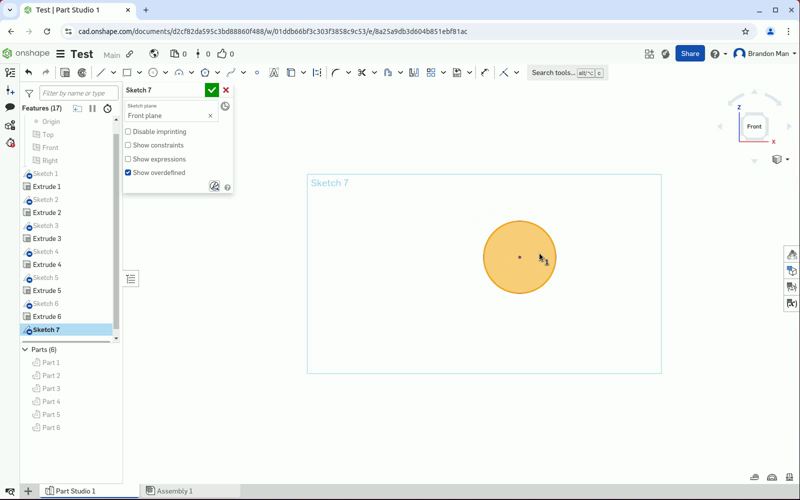
scroll(-6)
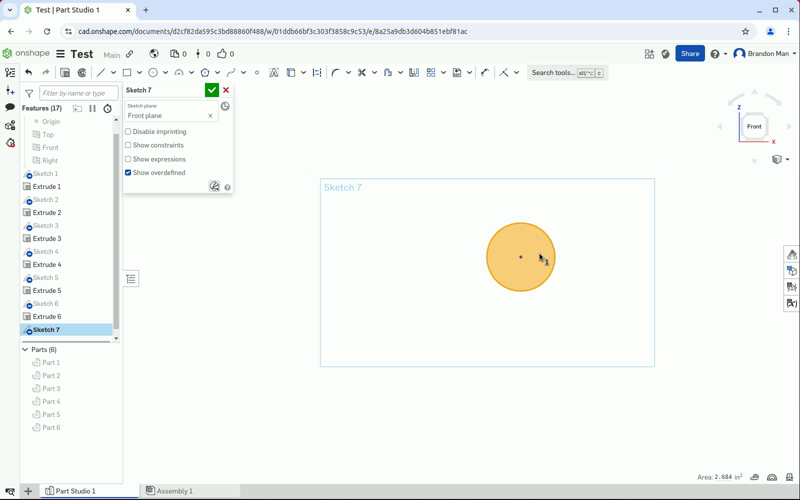
scroll(-6)
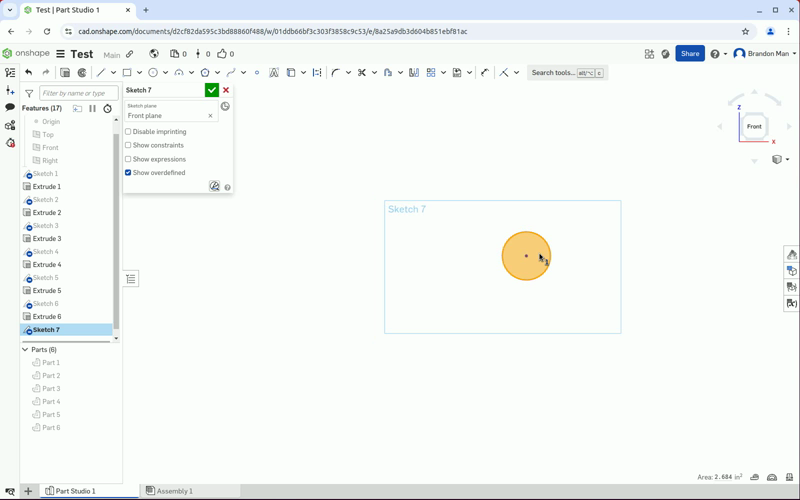
scroll(-6)
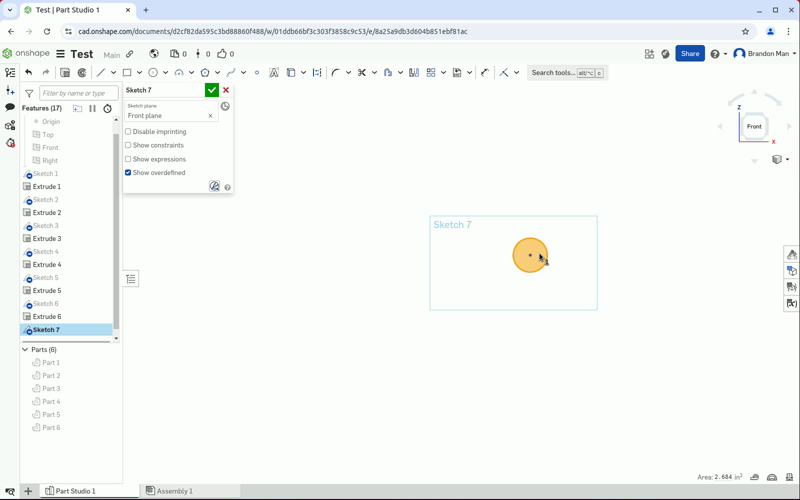
scroll(-6)
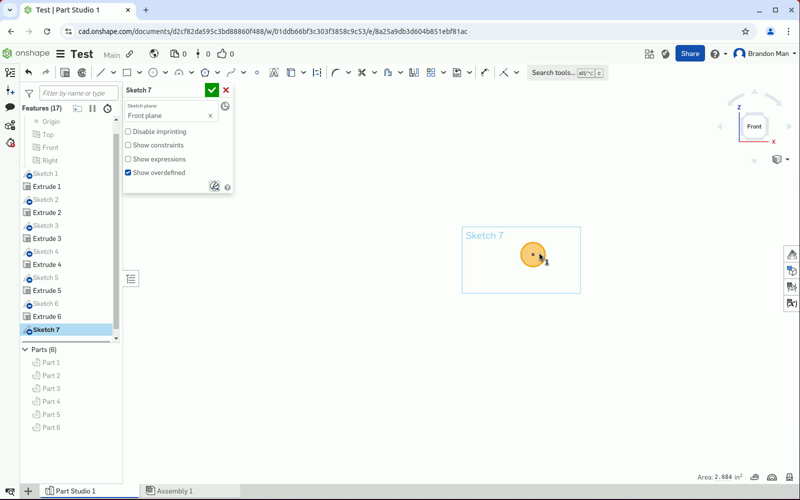
scroll(-6)
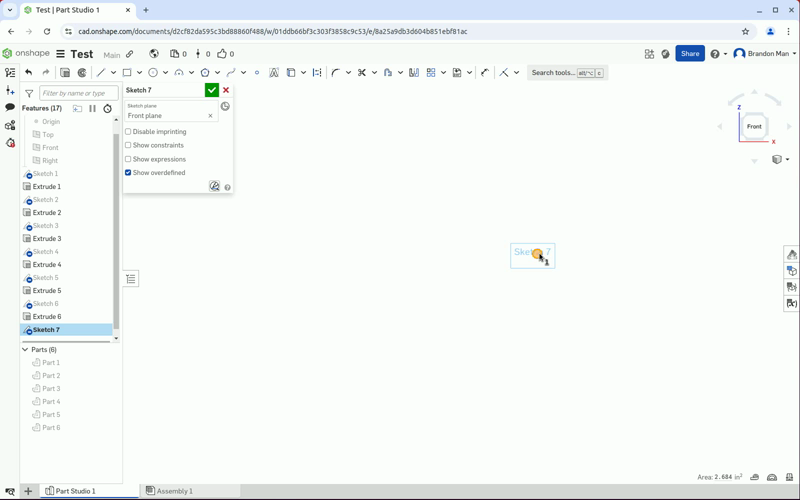
mouse_move(73, 352)
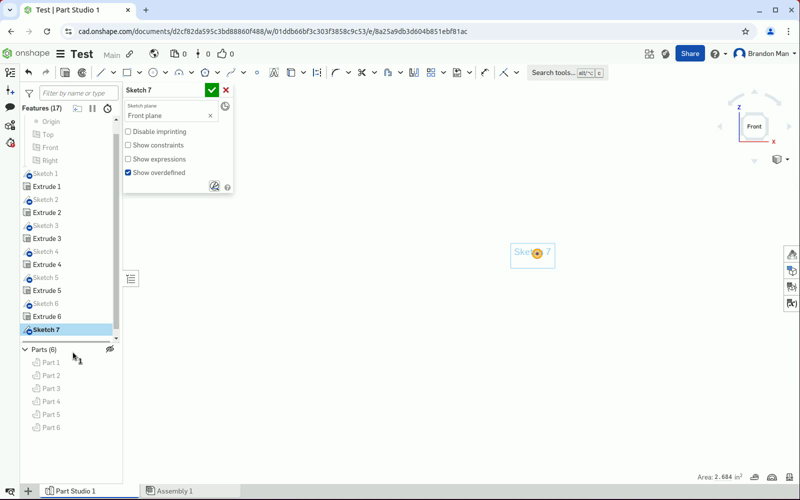
key(shift+y)
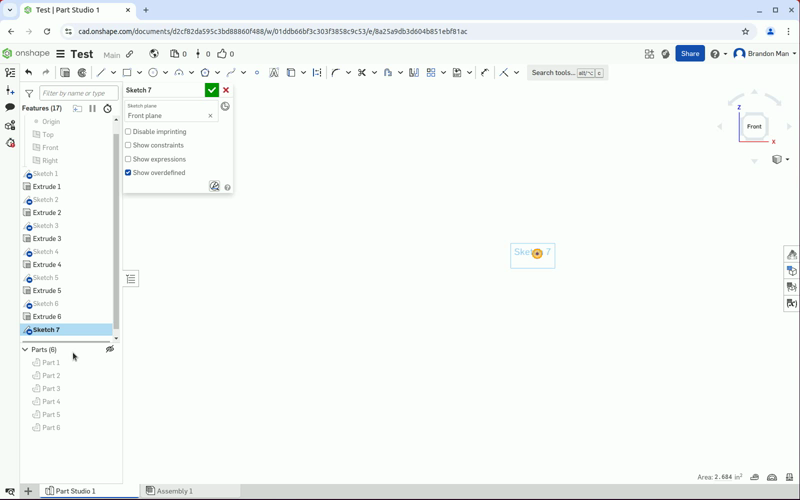
key(shift+e)
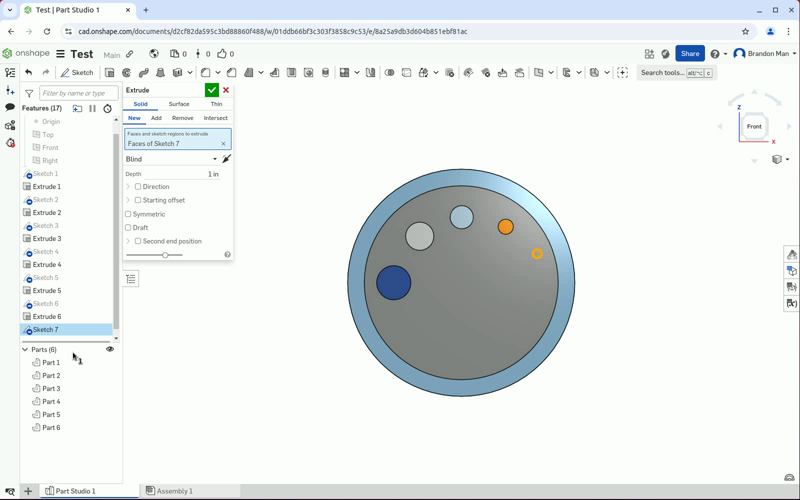
mouse_move(143, 106)
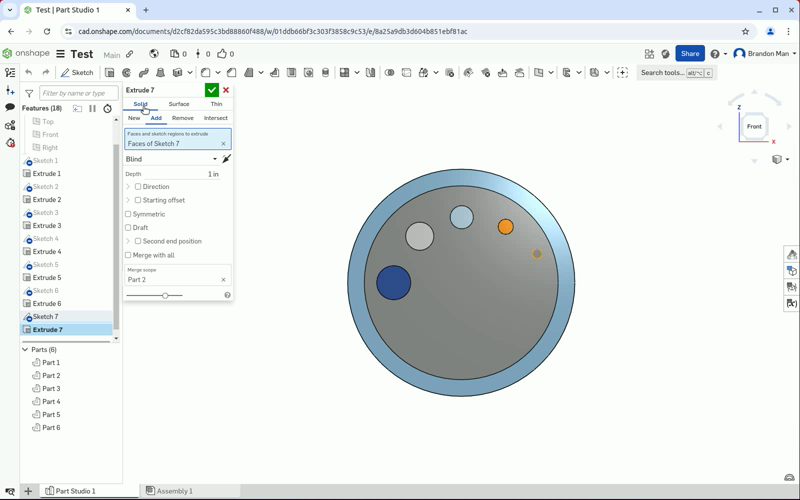
click(143, 106)
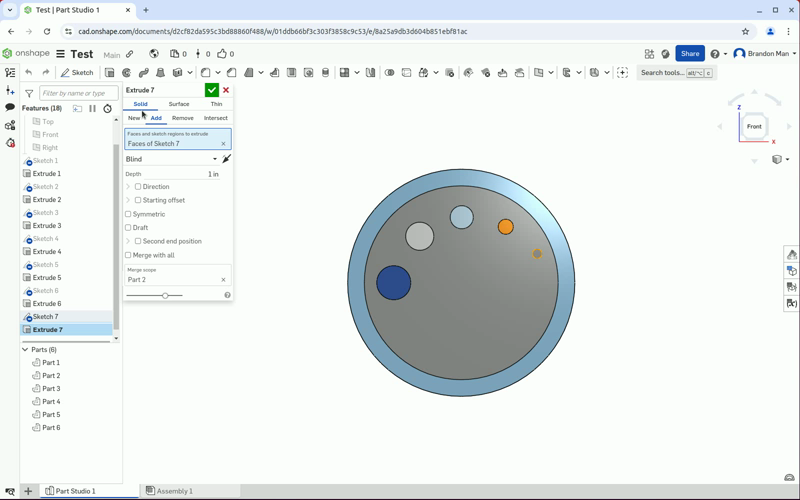
mouse_move(137, 120)
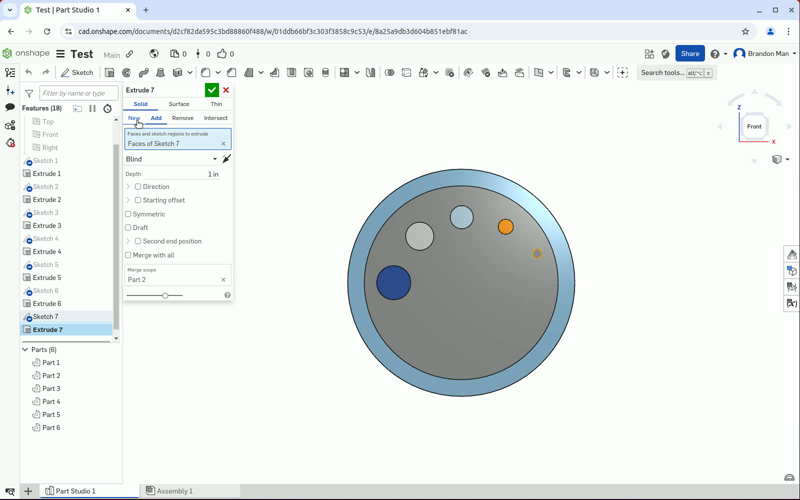
click(137, 120)
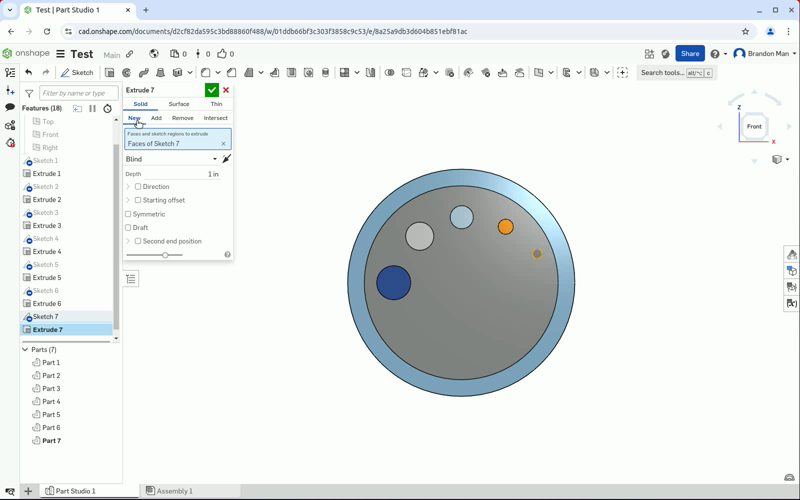
key(tab, 4)
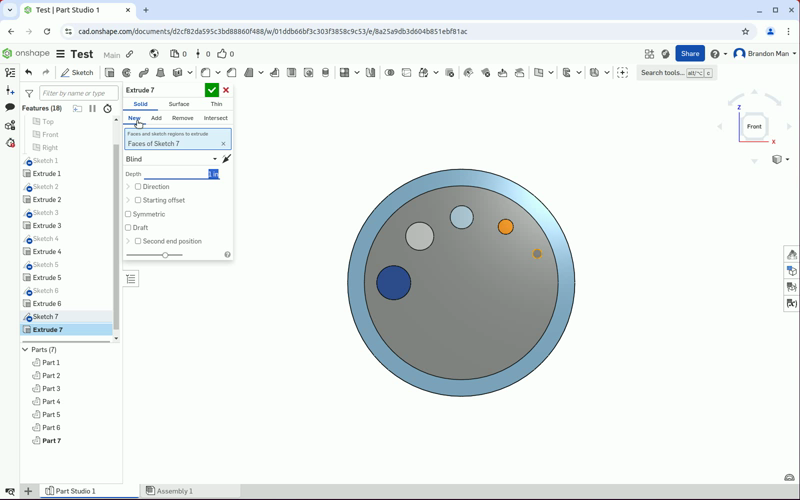
text(7.462)
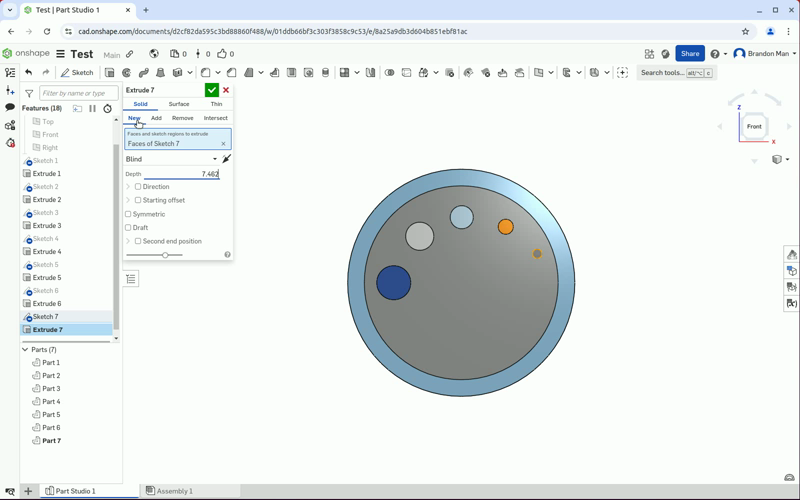
key(enter)
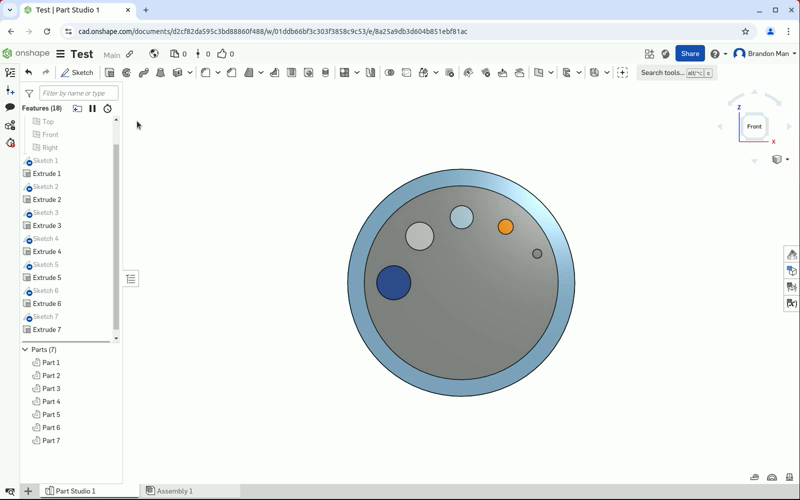
key(shift+h)
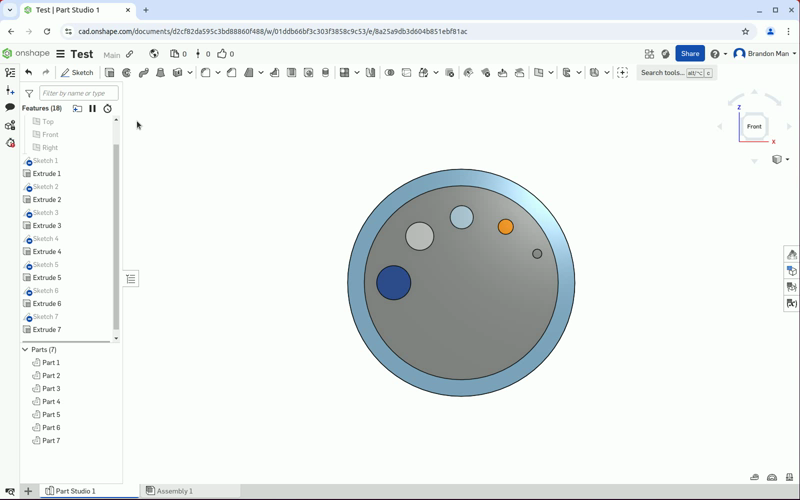
key(shift+h)
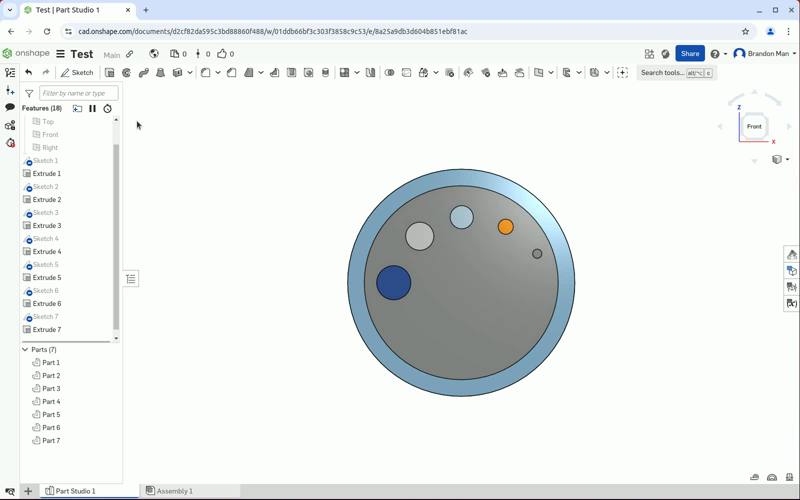
key(shift+7)
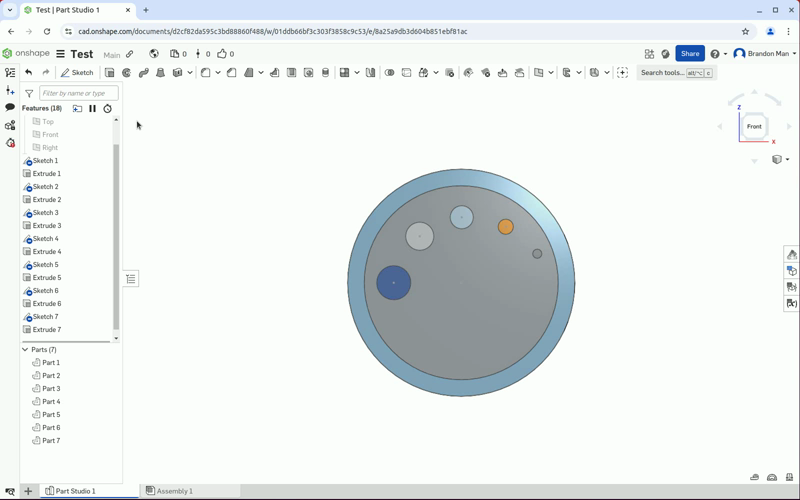
key(left, 2)
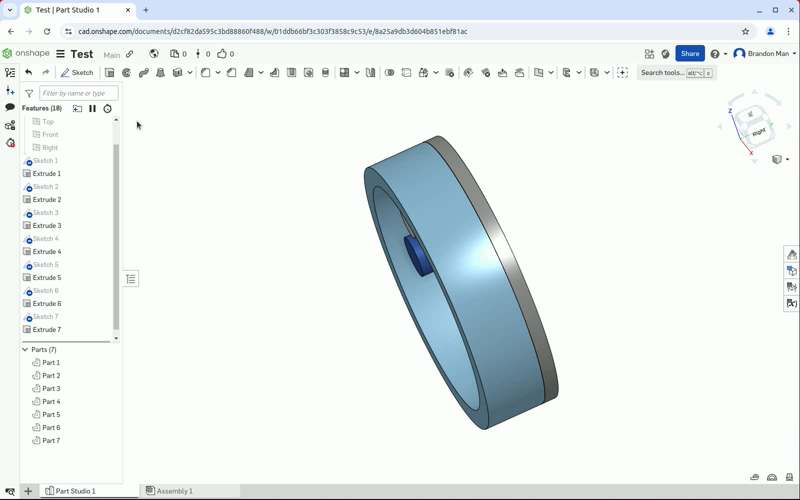
key(down, 2)
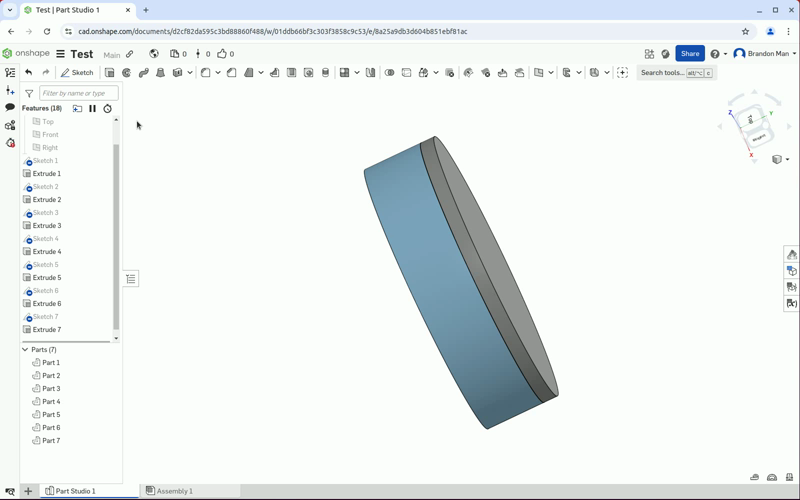
key(up, 2)
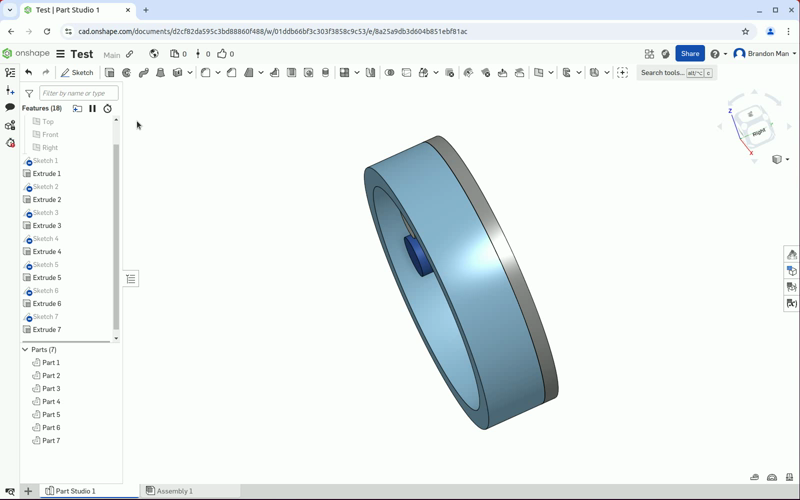
key(right, 2)
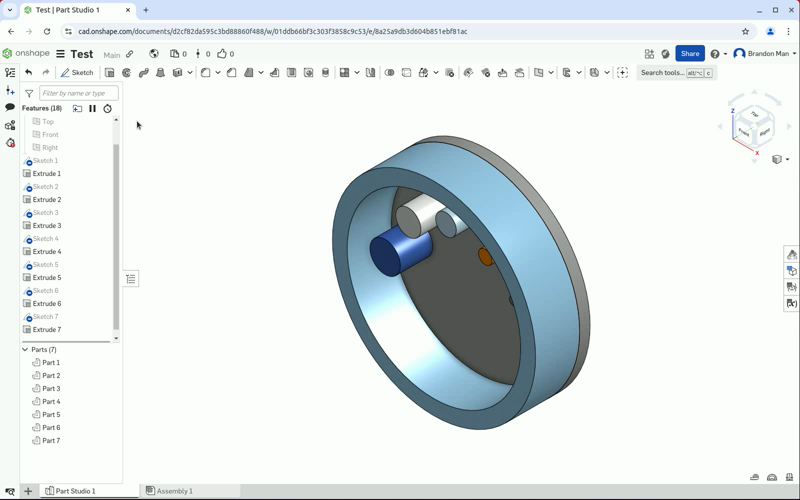
mouse_move(69, 163)
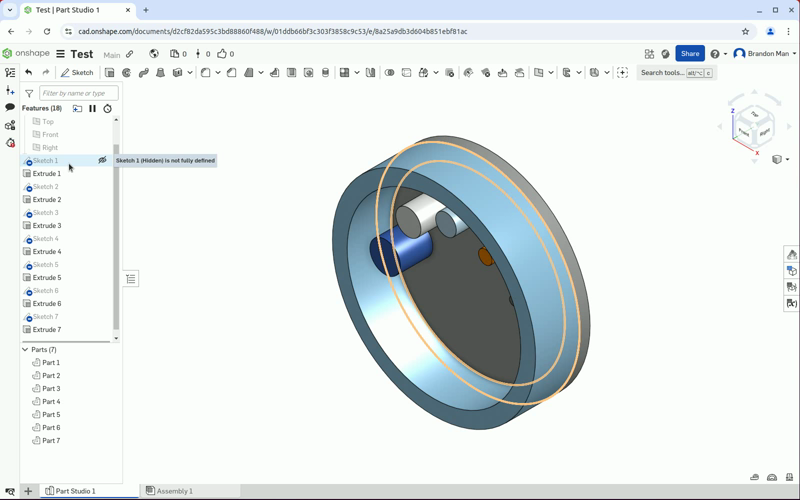
click(69, 163)